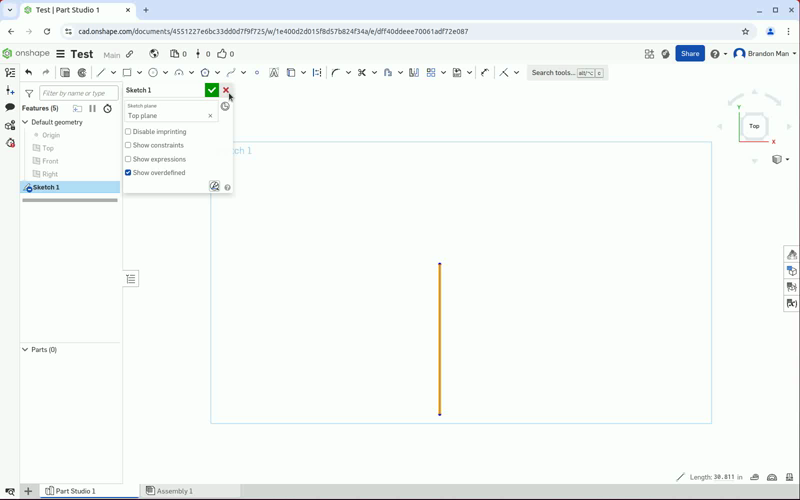
key(shift+h)
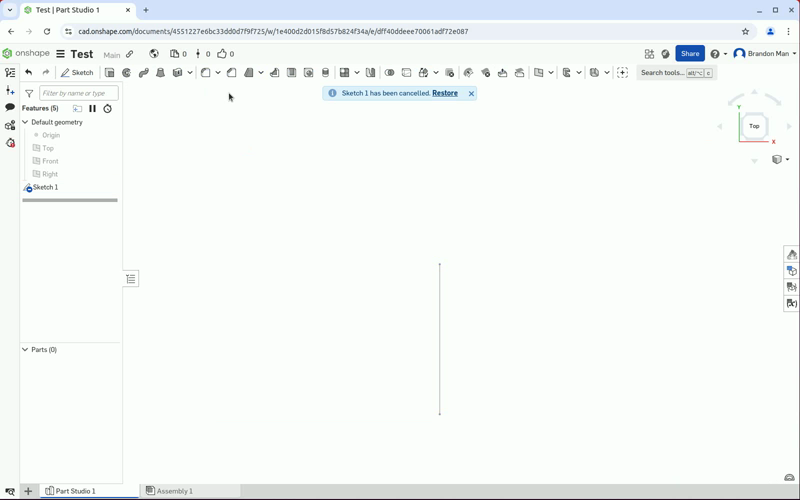
key(shift+s)
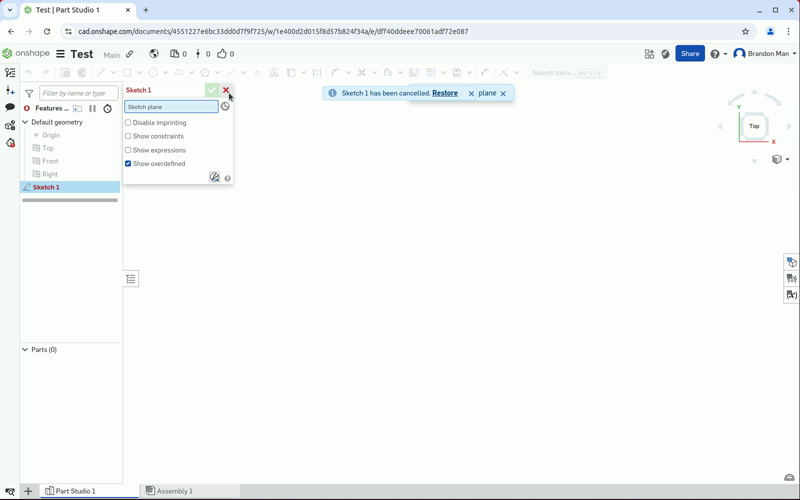
mouse_move(73, 150)
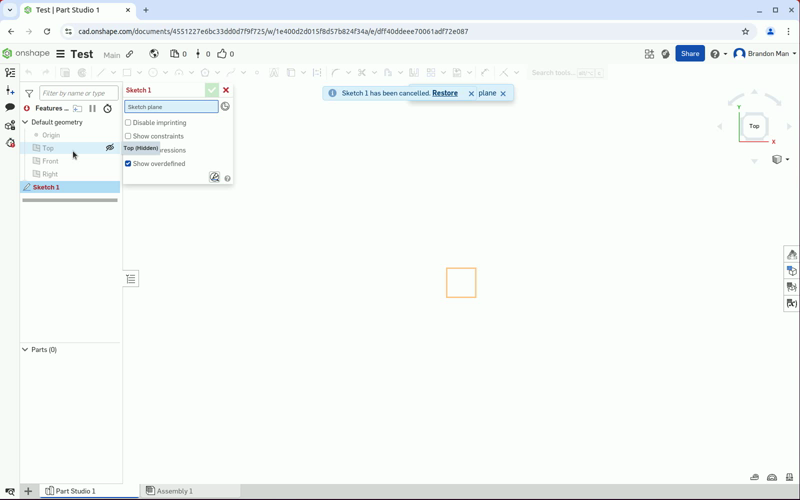
click(73, 150)
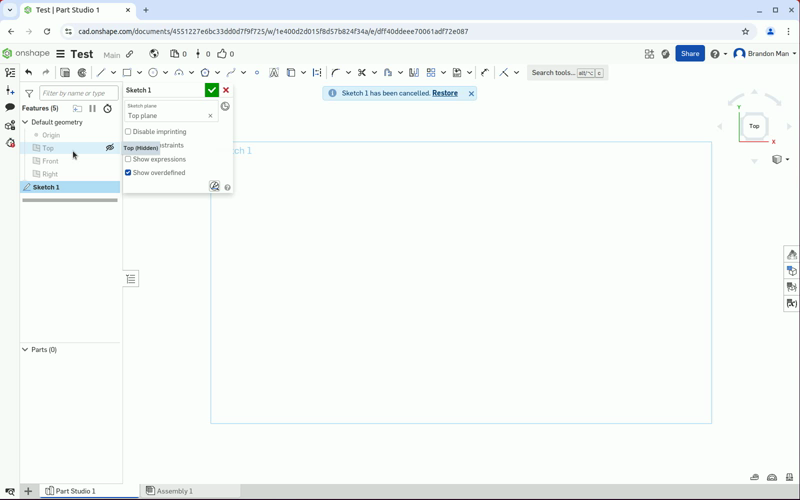
mouse_move(73, 352)
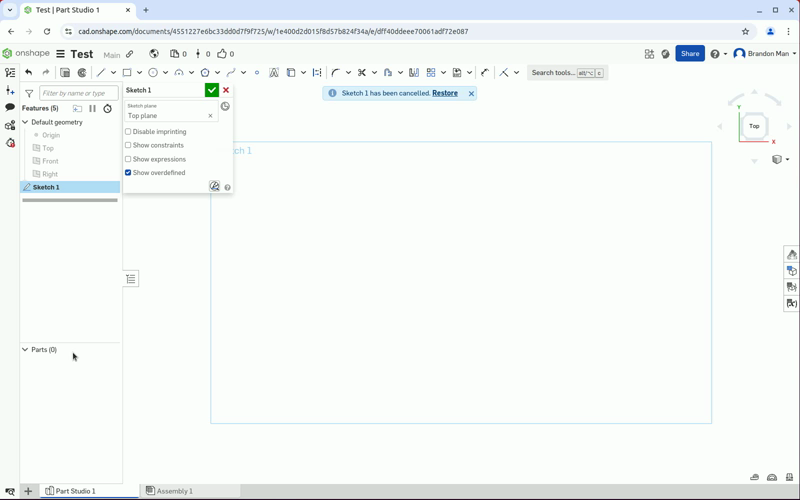
key(y)
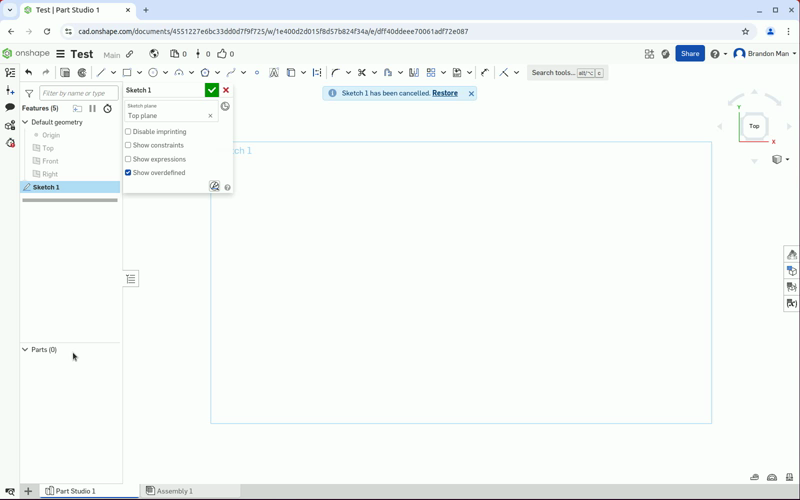
key(l)
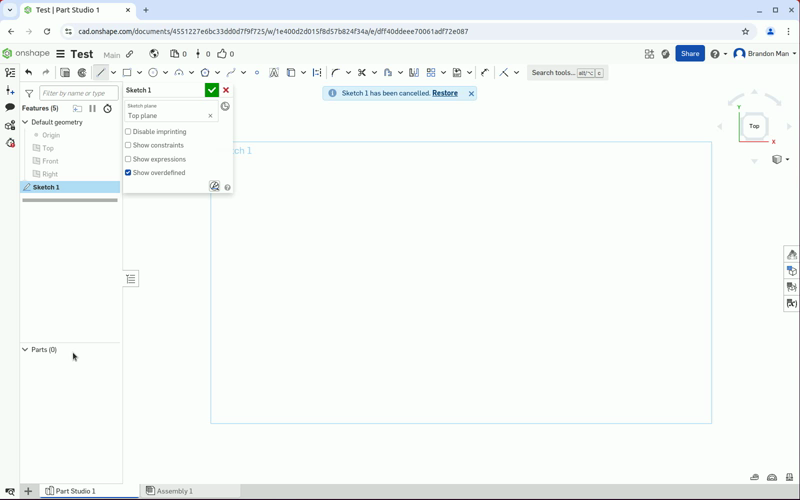
key_down(shift)
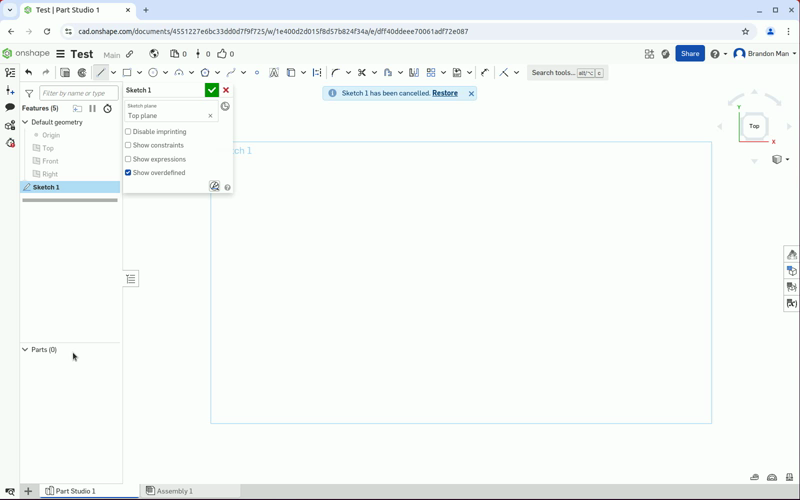
mouse_move(460, 290)
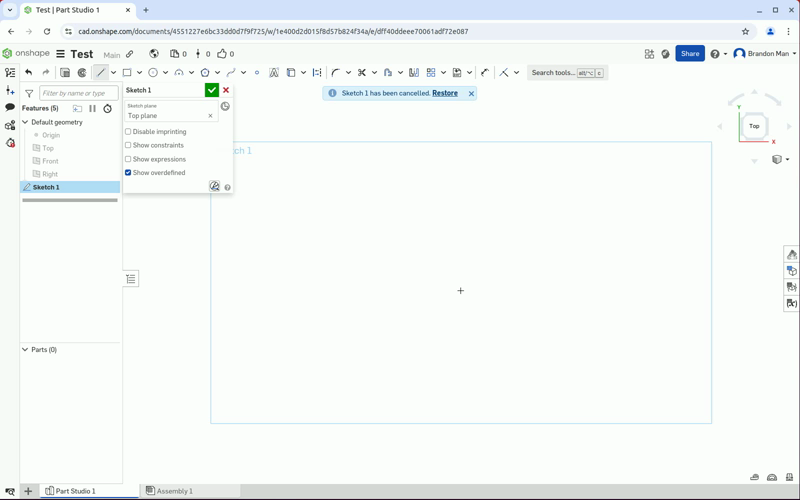
click(460, 290)
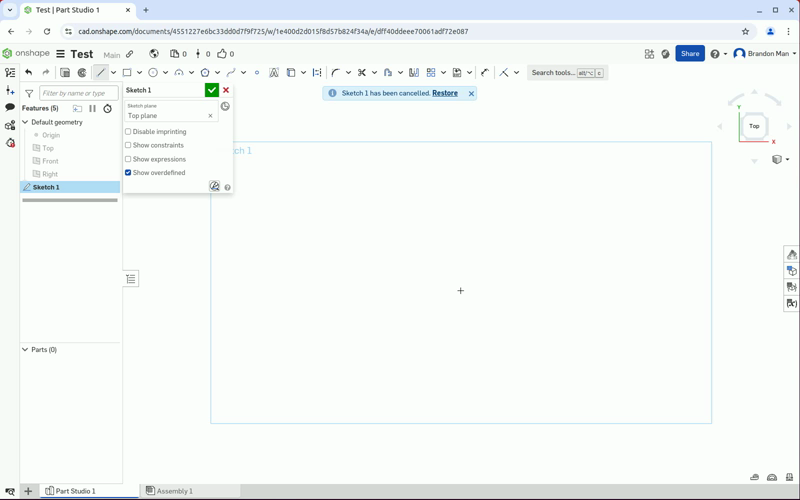
key_up(shift)
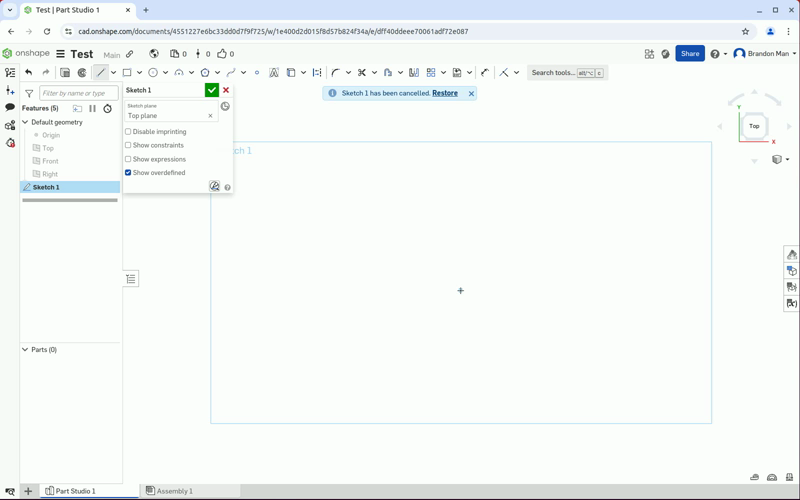
key_down(shift)
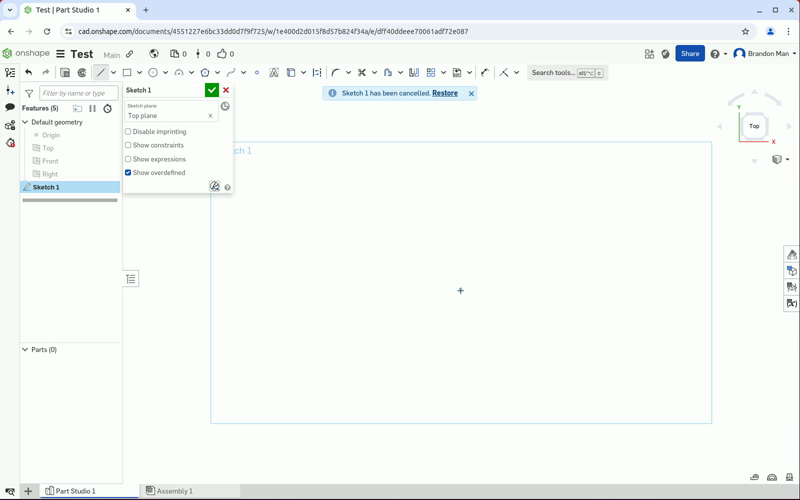
mouse_move(490, 290)
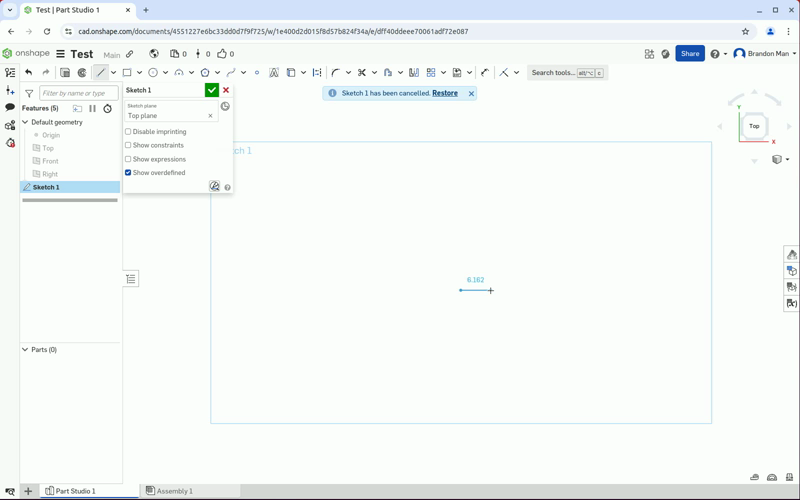
mouse_move(468, 290)
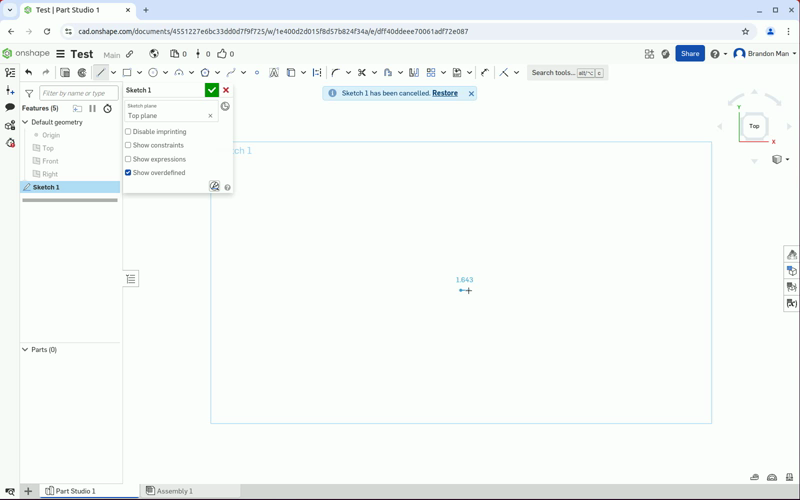
click(468, 290)
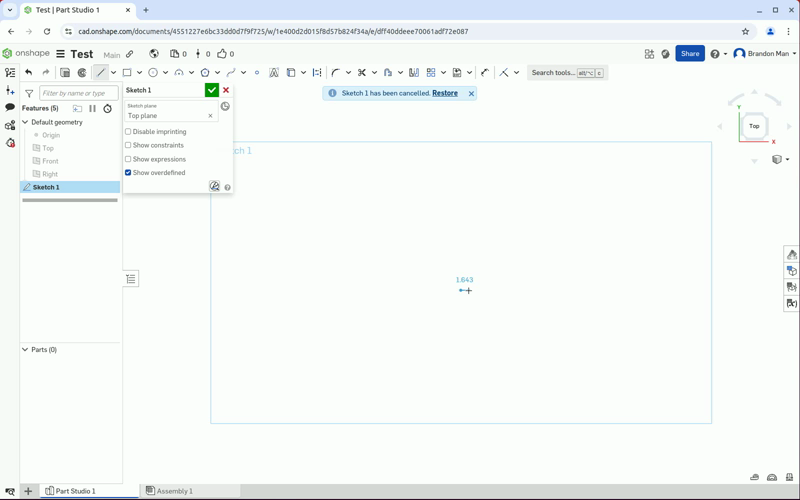
key_up(shift)
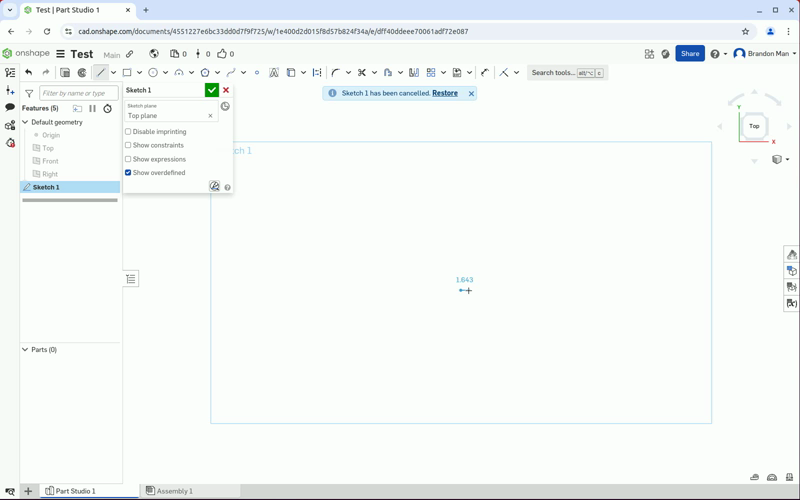
key_down(shift)
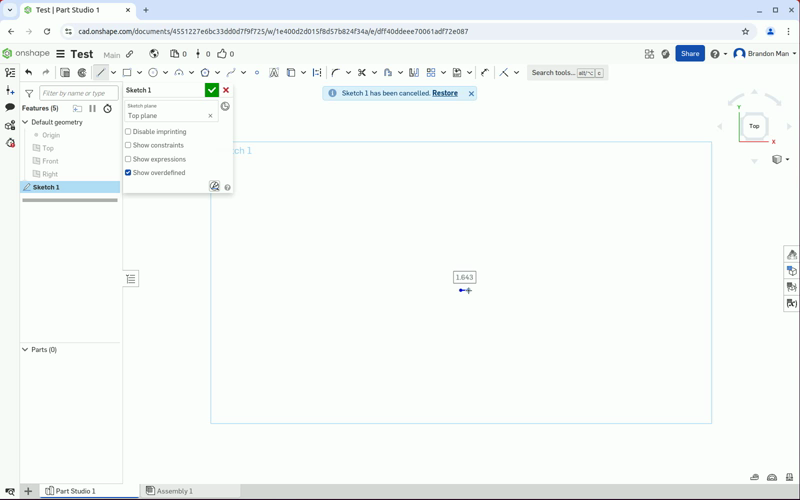
mouse_move(498, 290)
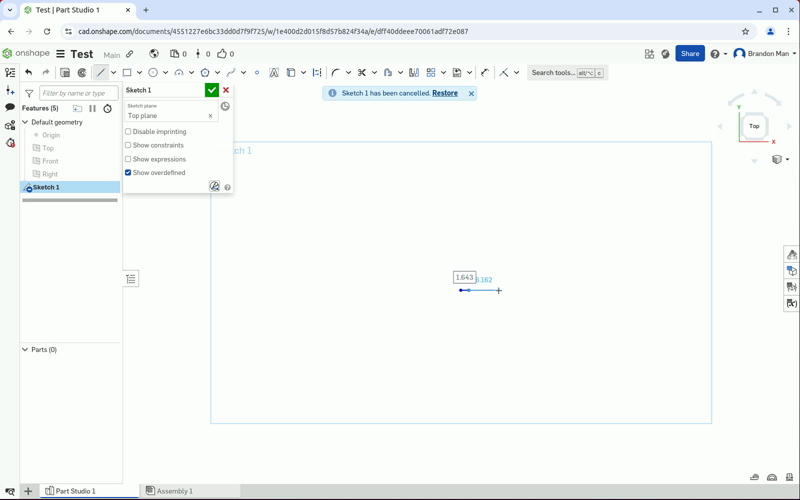
mouse_move(468, 281)
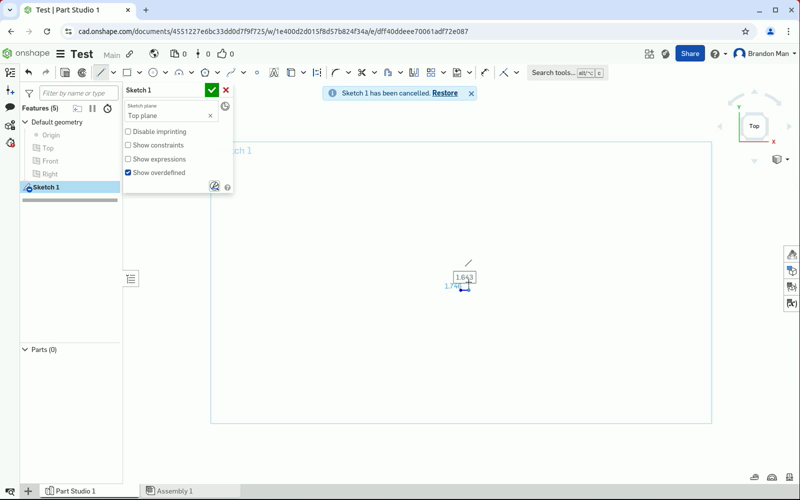
click(468, 281)
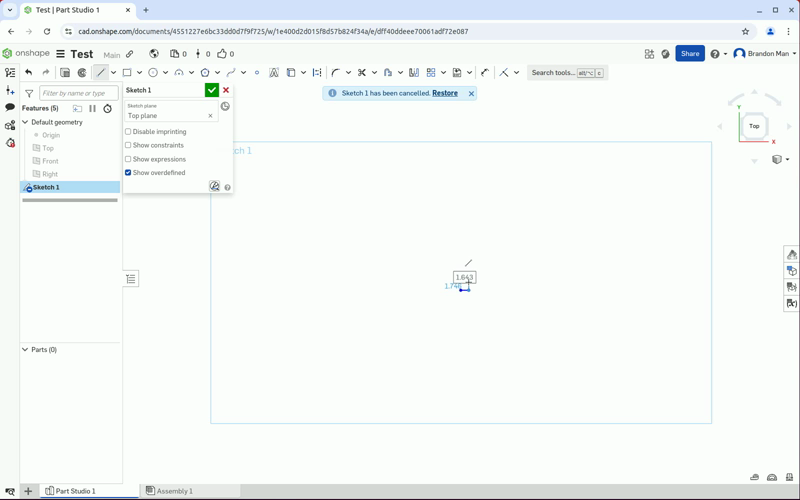
key_up(shift)
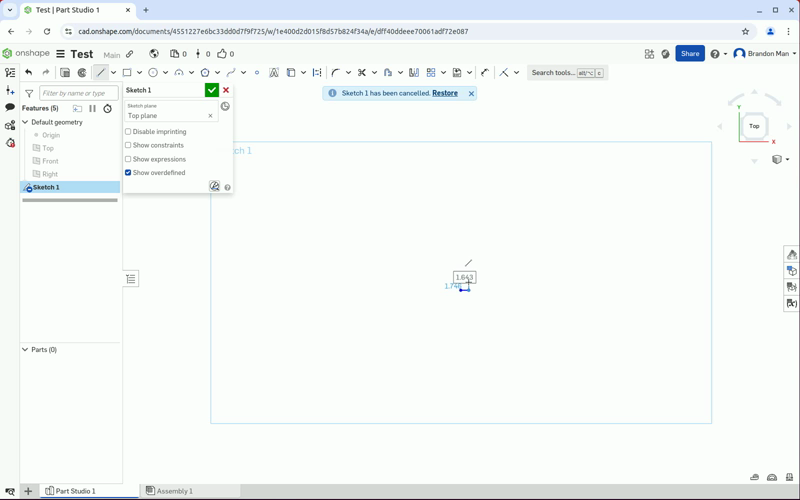
key_down(shift)
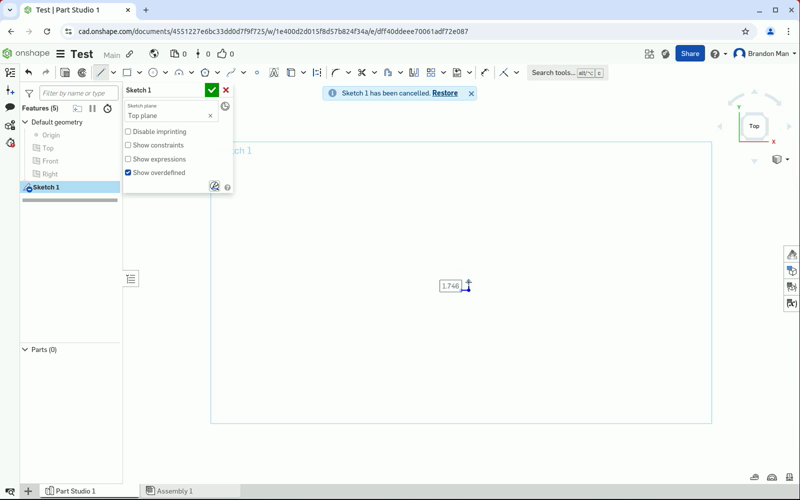
mouse_move(498, 281)
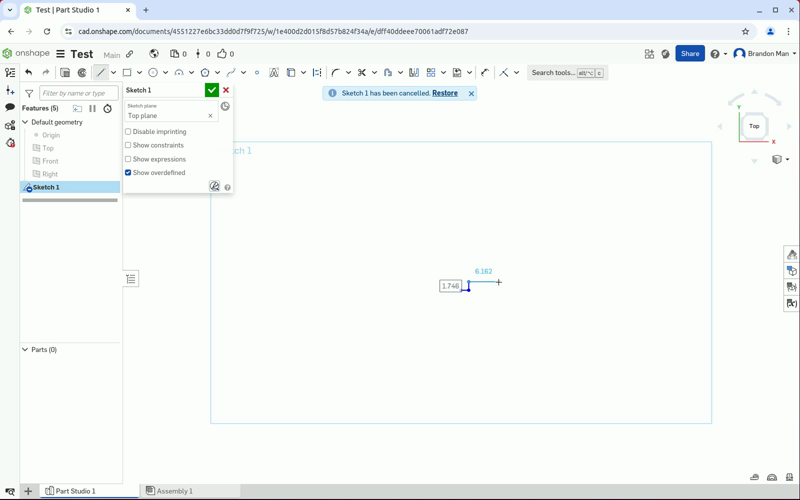
mouse_move(460, 281)
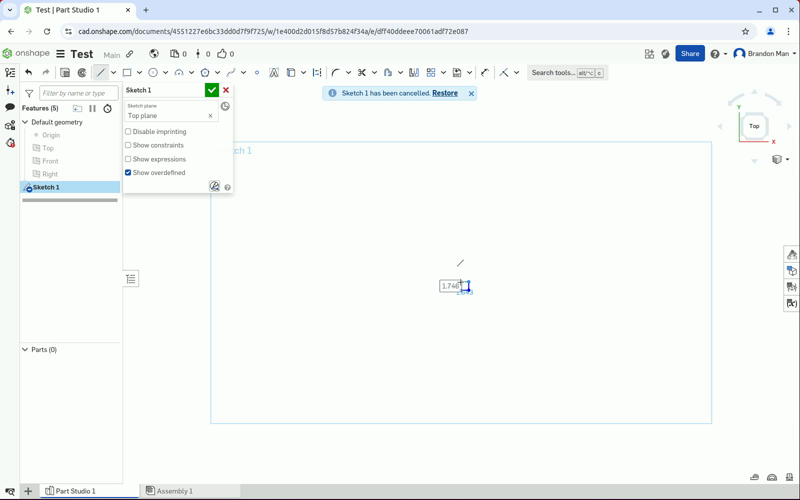
click(460, 281)
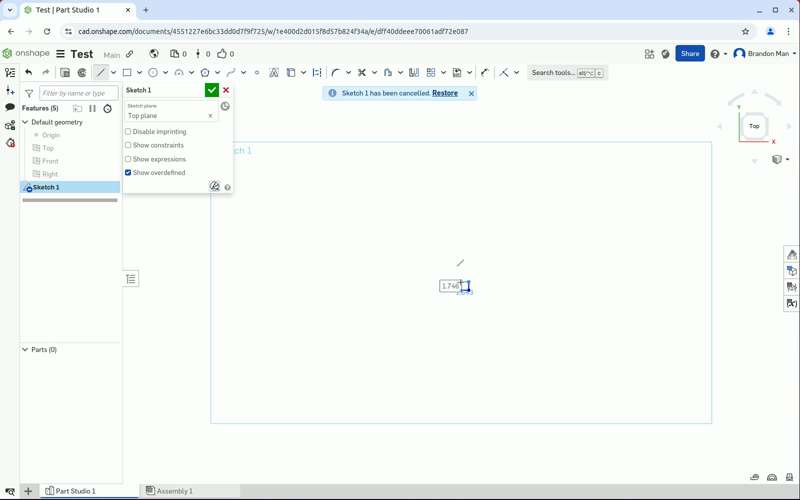
key_up(shift)
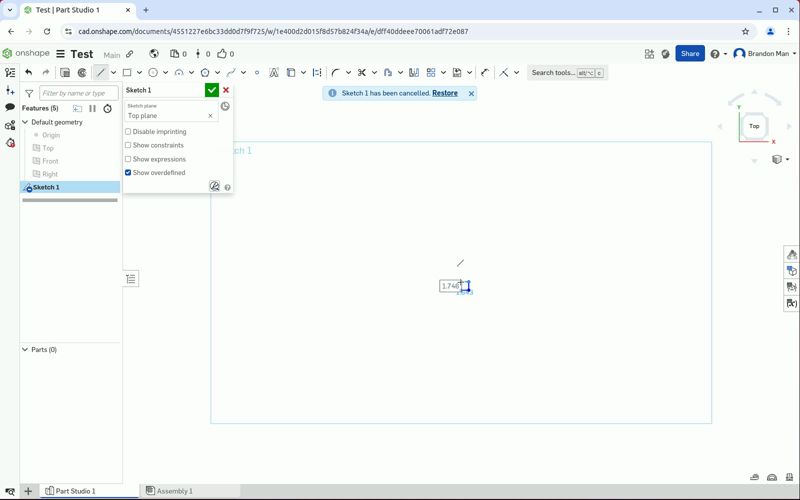
mouse_move(490, 281)
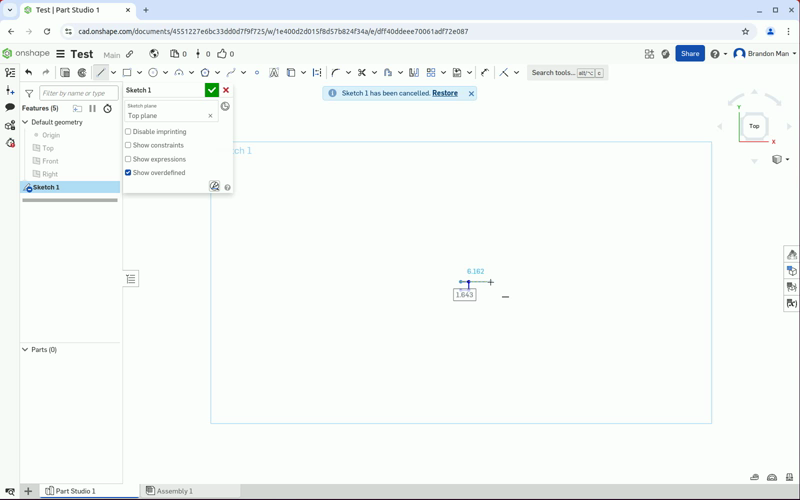
key_down(shift)
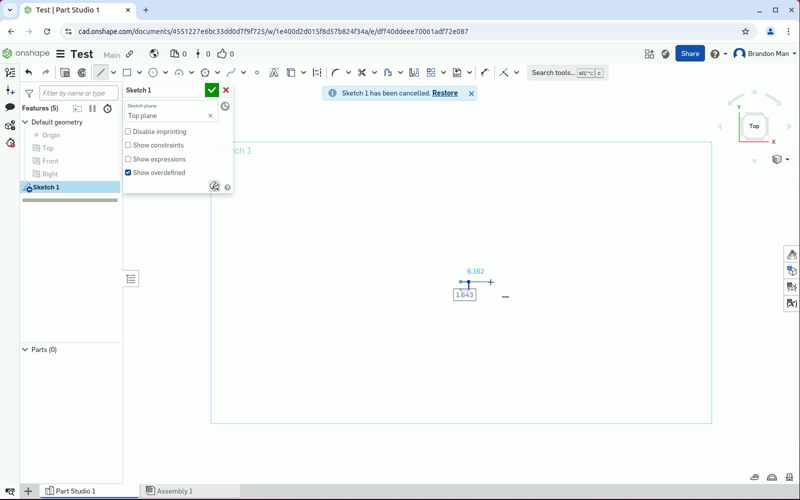
mouse_move(460, 290)
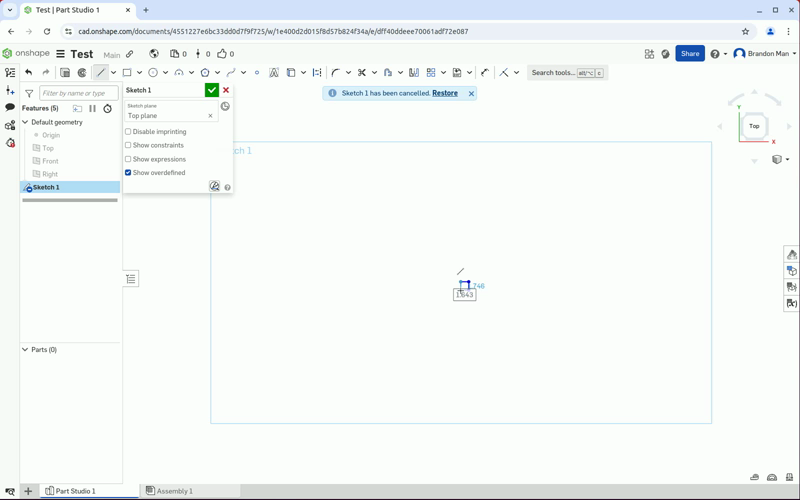
key_up(shift)
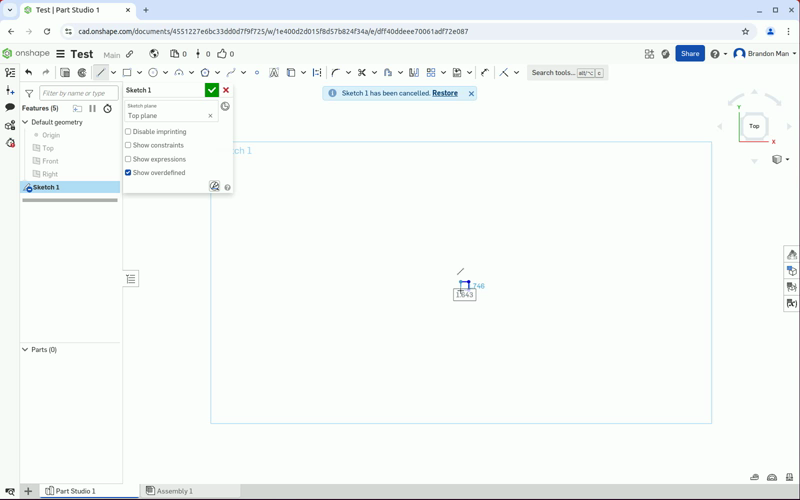
click(460, 290)
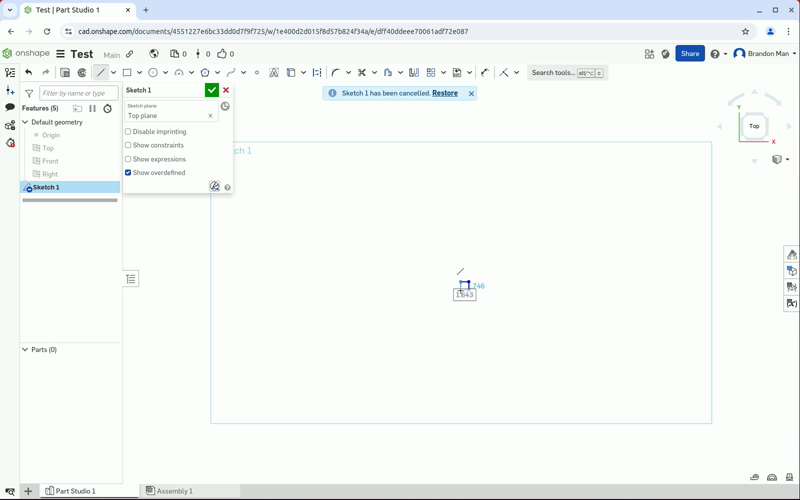
key(esc)
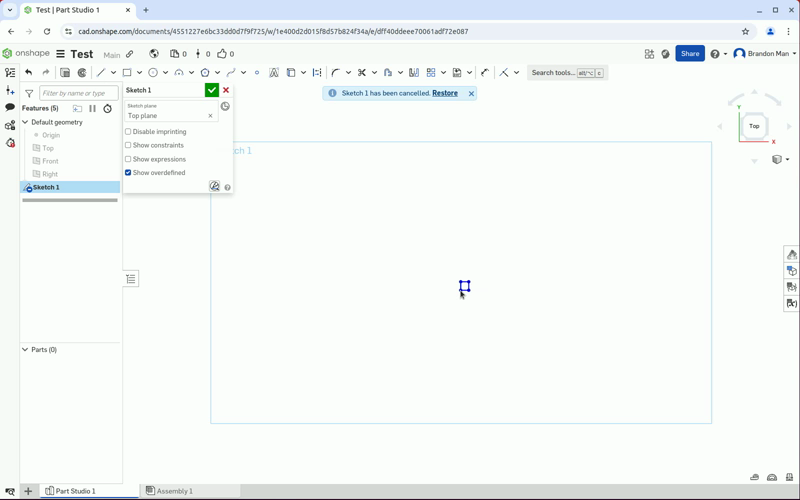
mouse_move(464, 289)
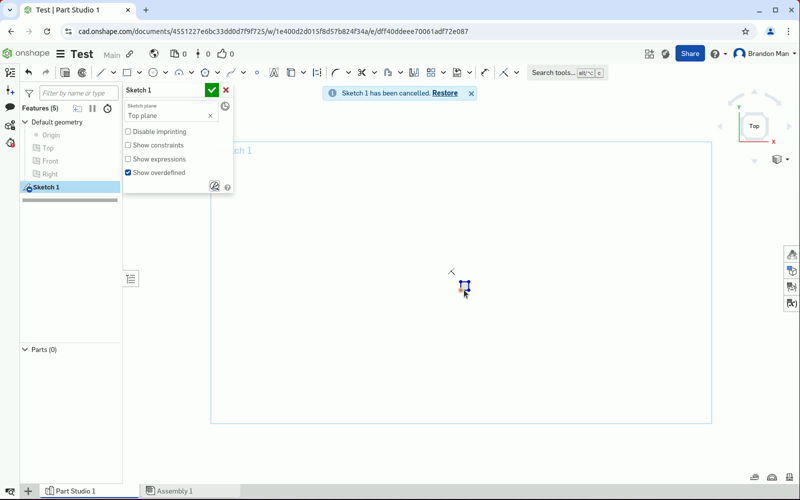
scroll(6)
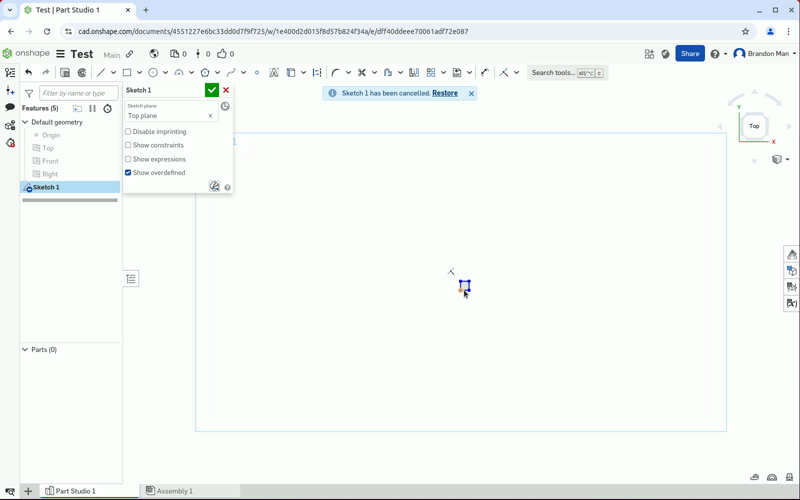
scroll(6)
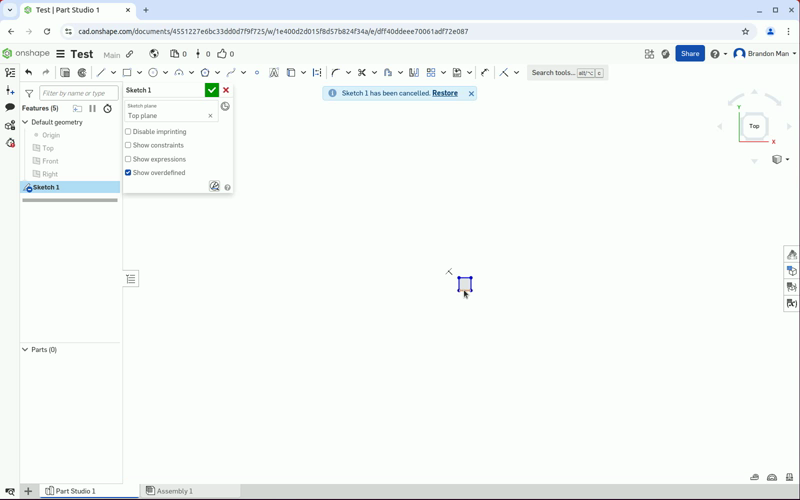
scroll(6)
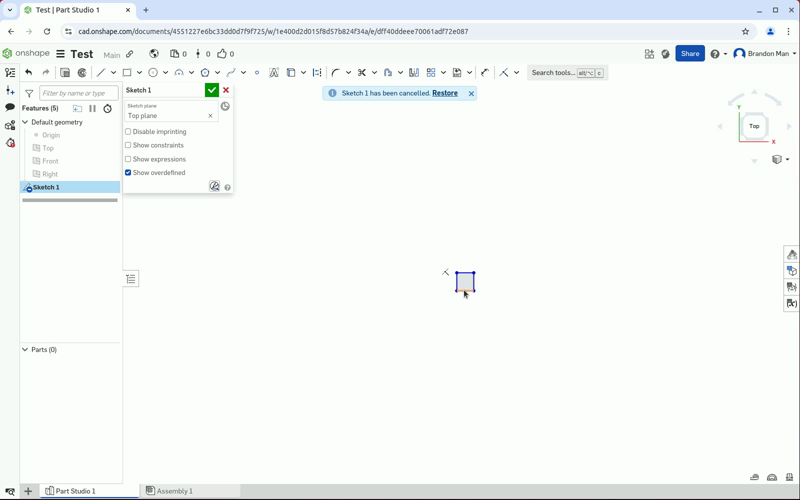
scroll(6)
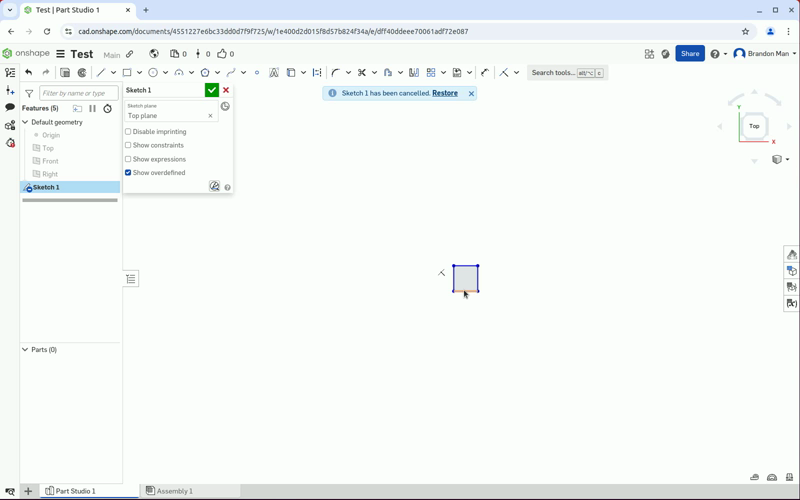
scroll(6)
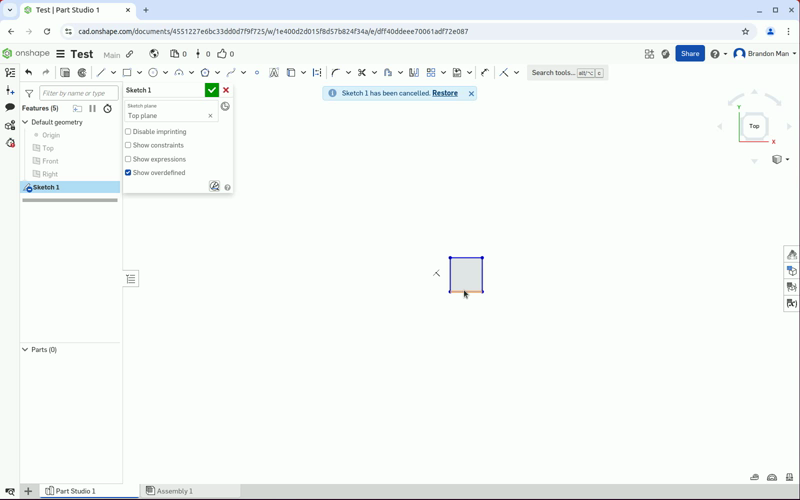
scroll(6)
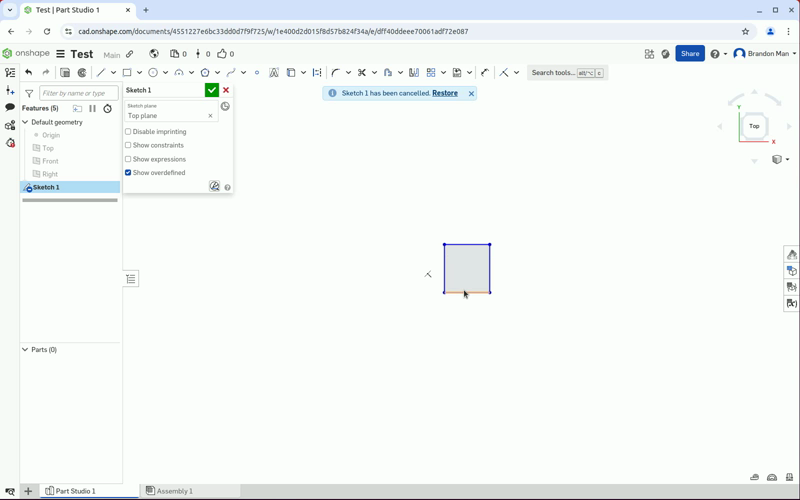
scroll(6)
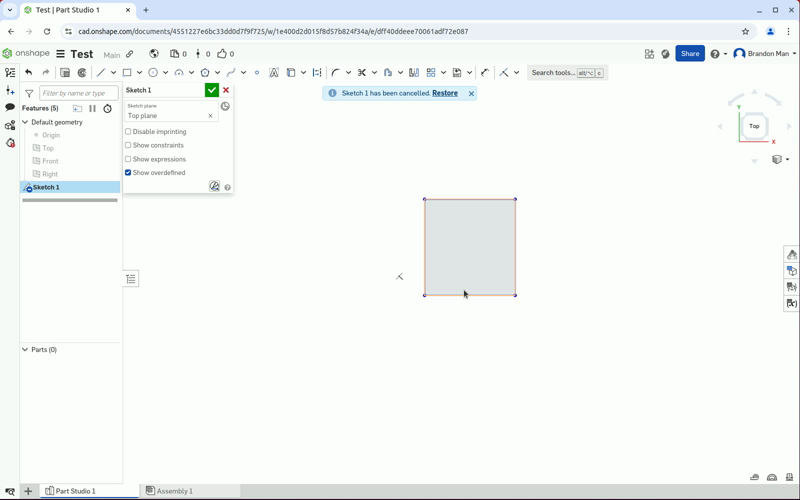
click(464, 289)
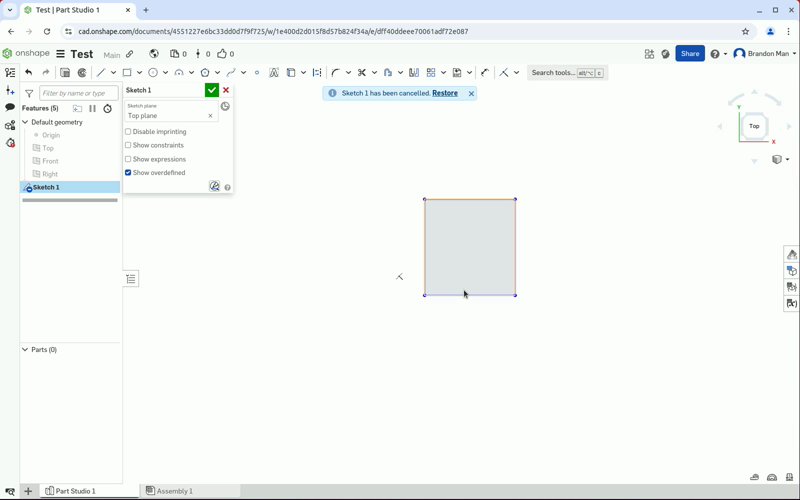
scroll(-6)
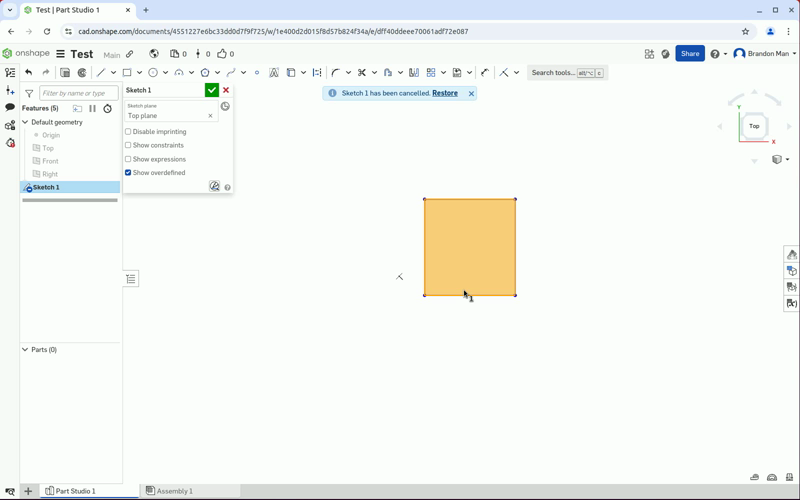
scroll(-6)
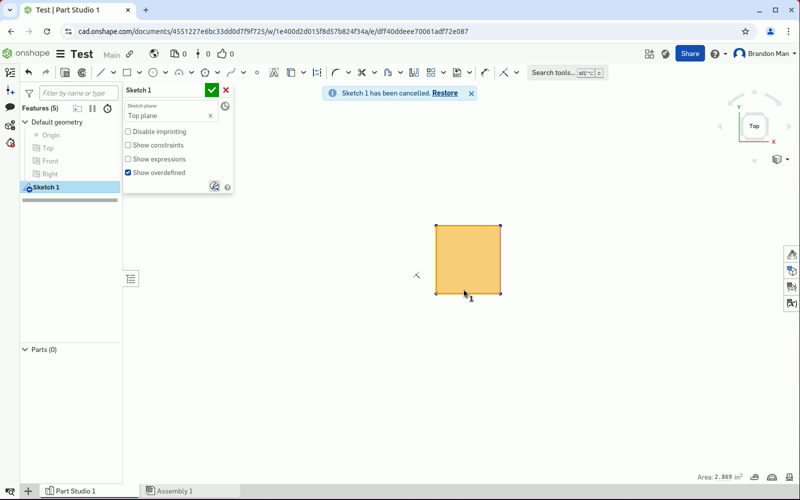
scroll(-6)
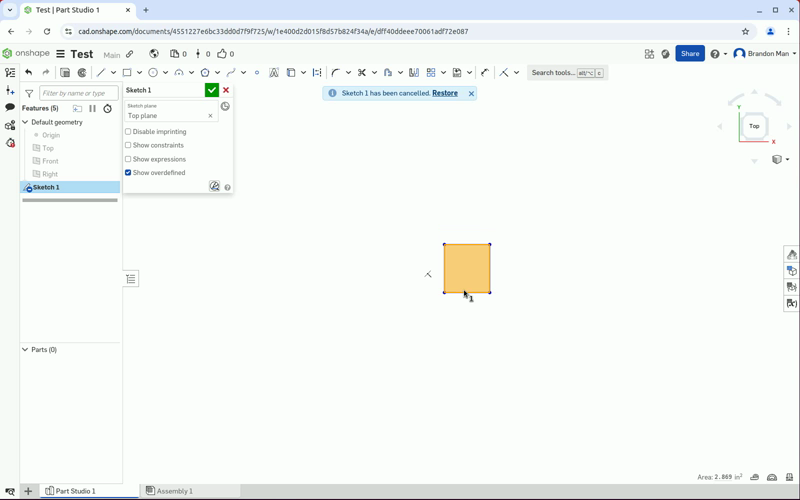
scroll(-6)
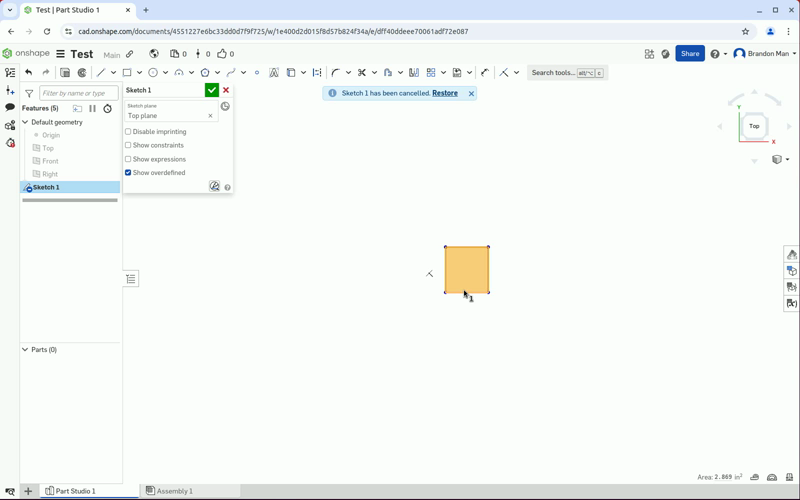
scroll(-6)
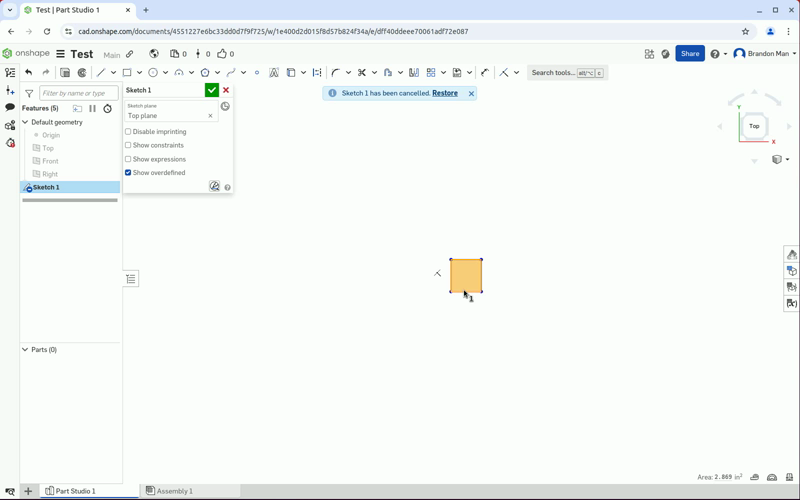
scroll(-6)
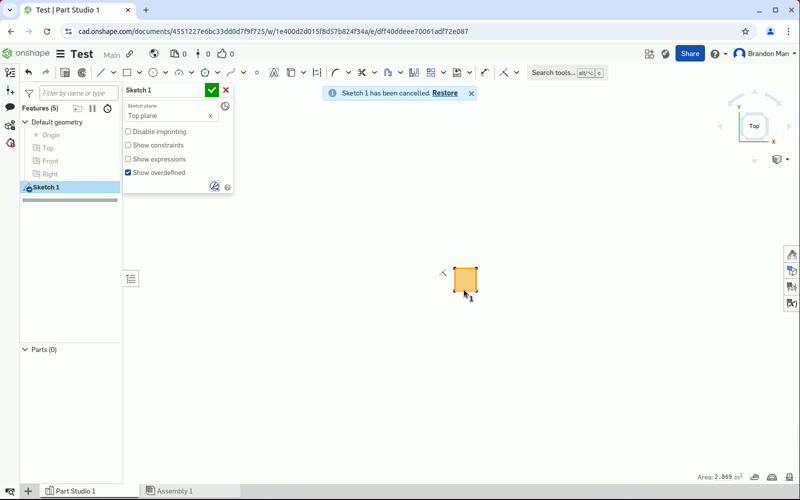
scroll(-6)
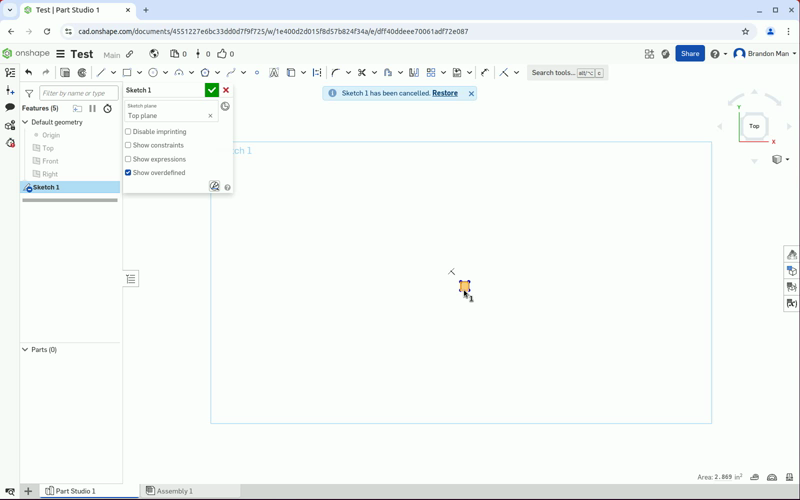
mouse_move(73, 352)
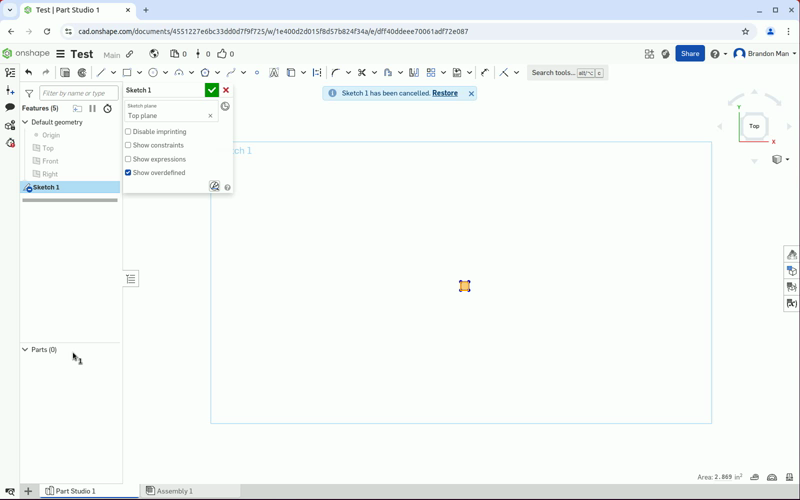
key(shift+y)
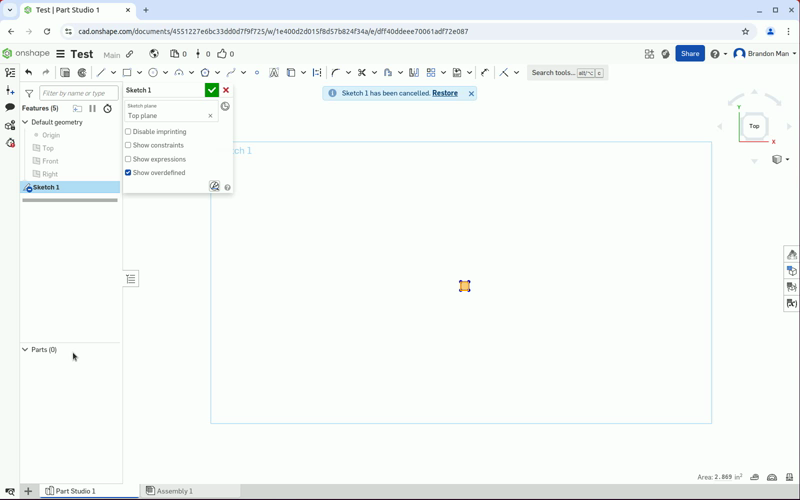
key(shift+e)
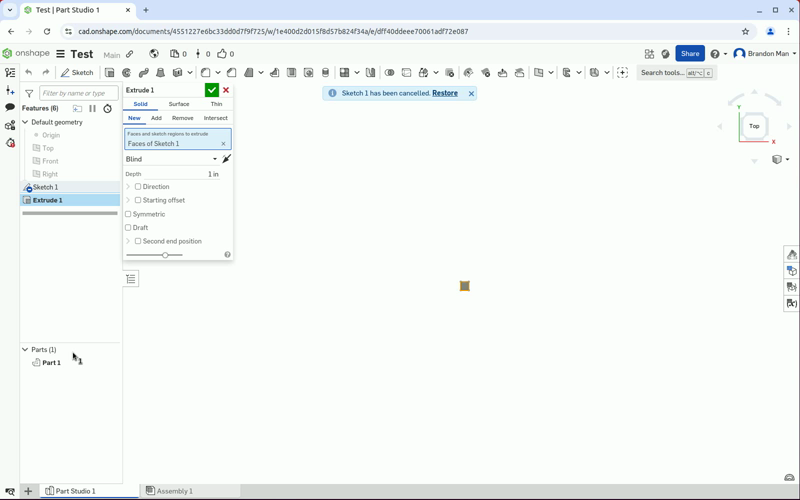
mouse_move(143, 106)
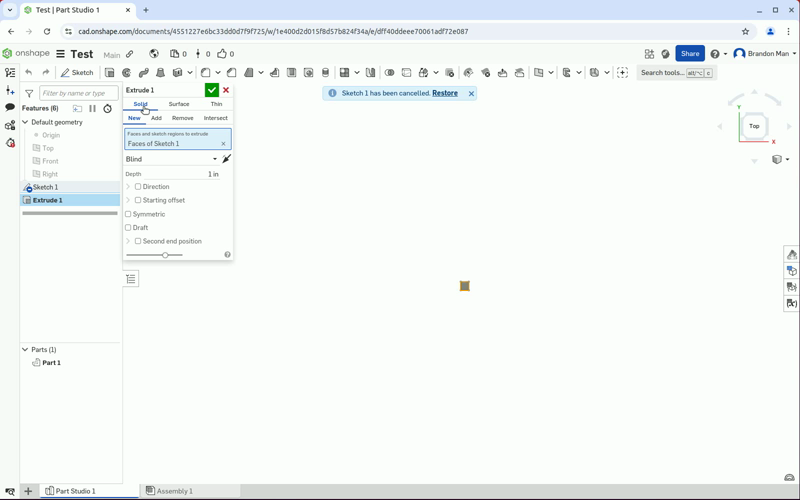
click(143, 106)
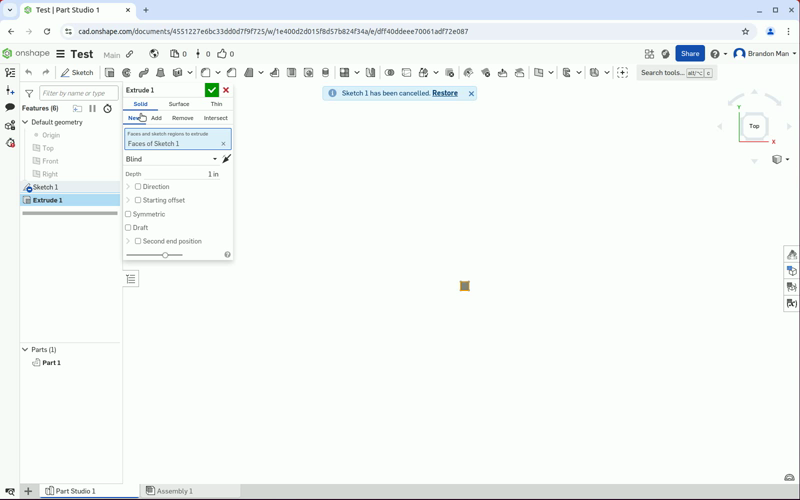
mouse_move(137, 120)
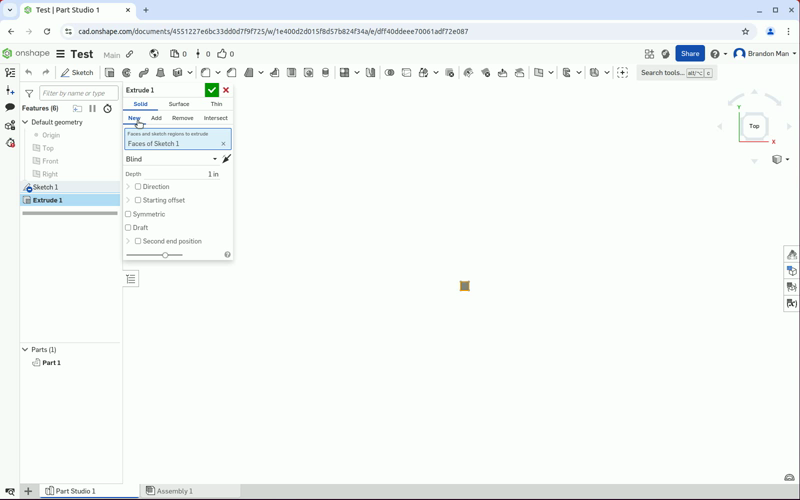
click(137, 120)
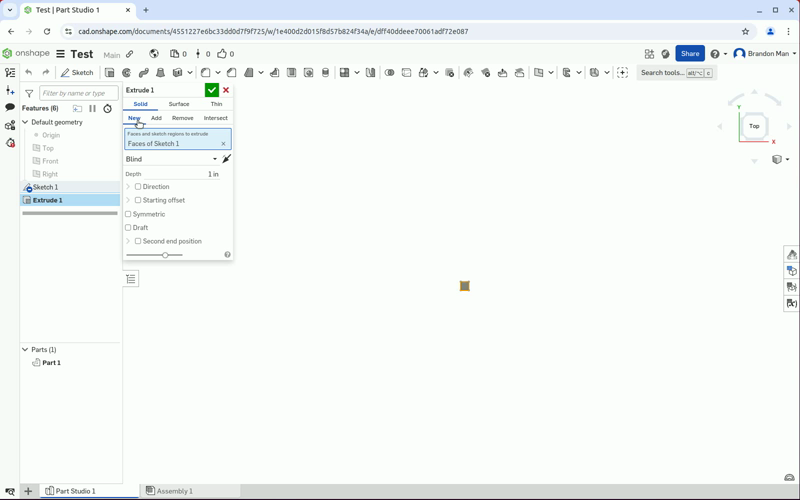
key(tab, 4)
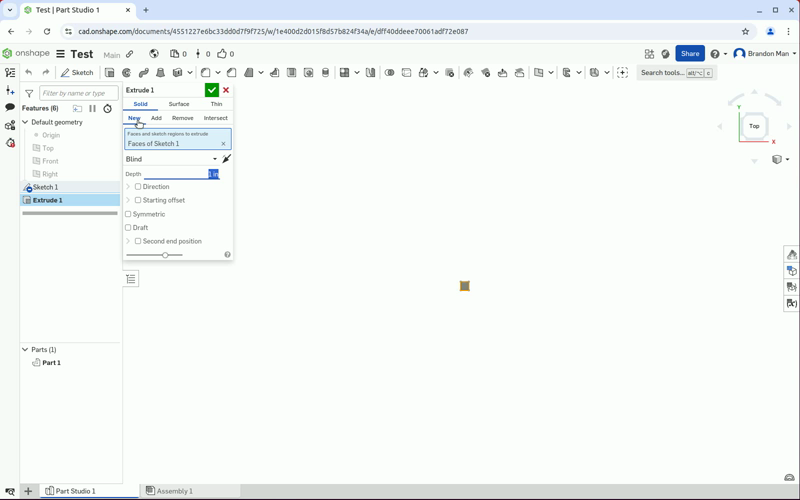
text(23.108)
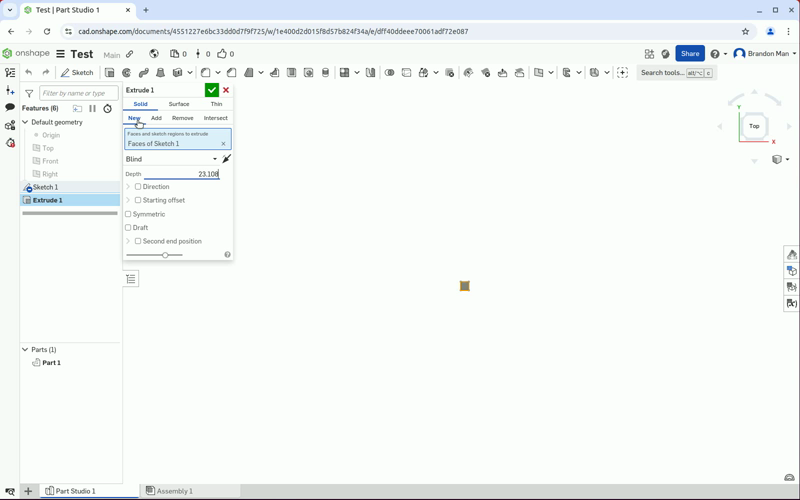
key(enter)
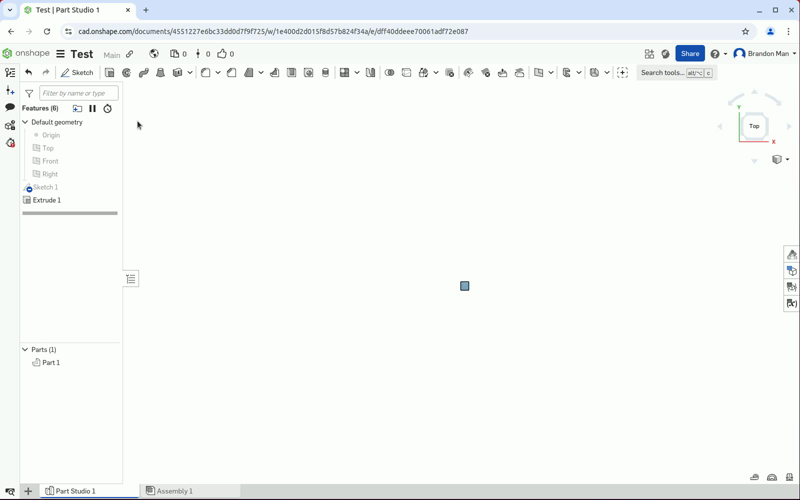
key(shift+h)
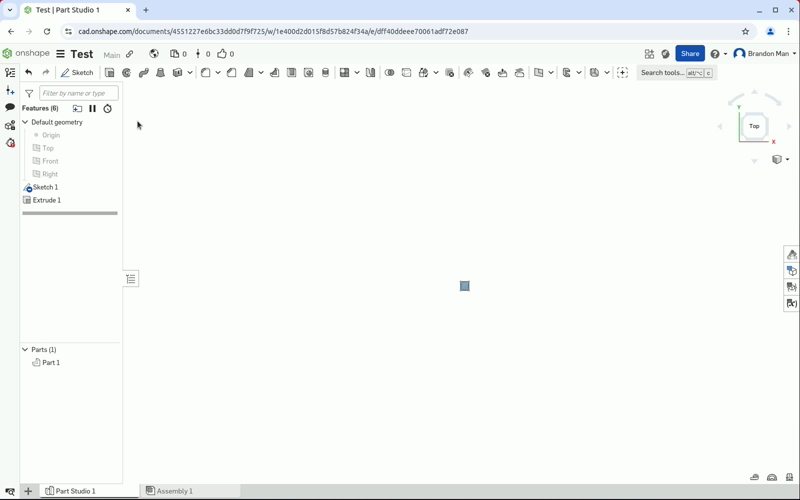
key(shift+h)
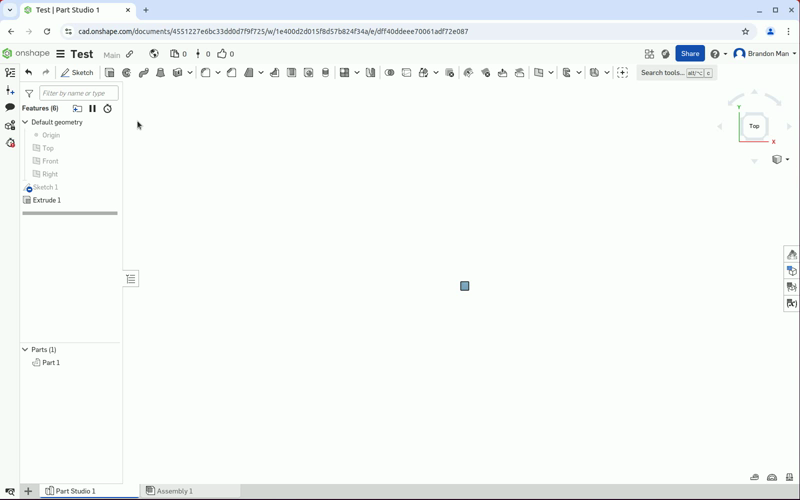
mouse_move(73, 189)
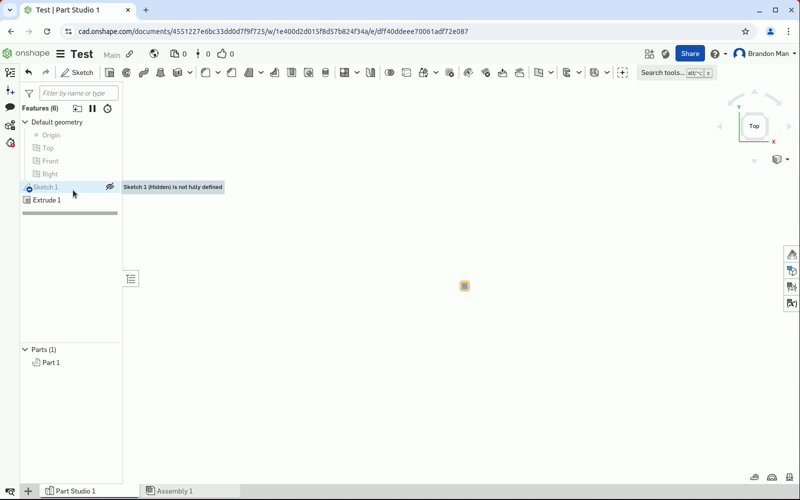
click(73, 189)
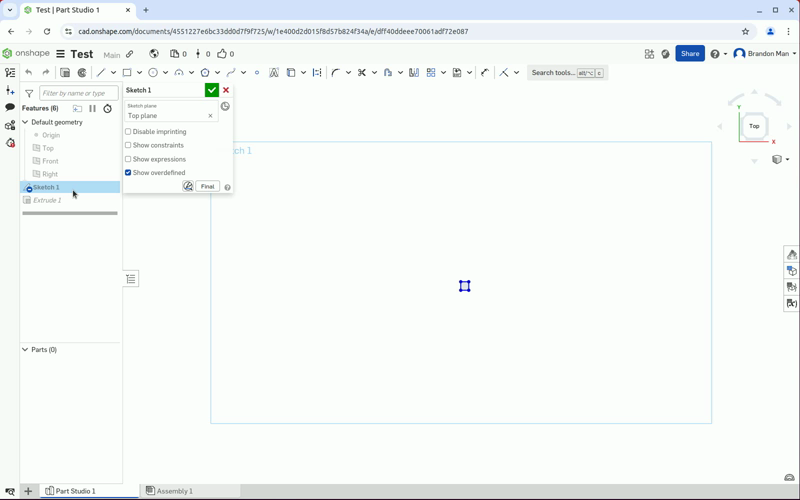
mouse_move(229, 92)
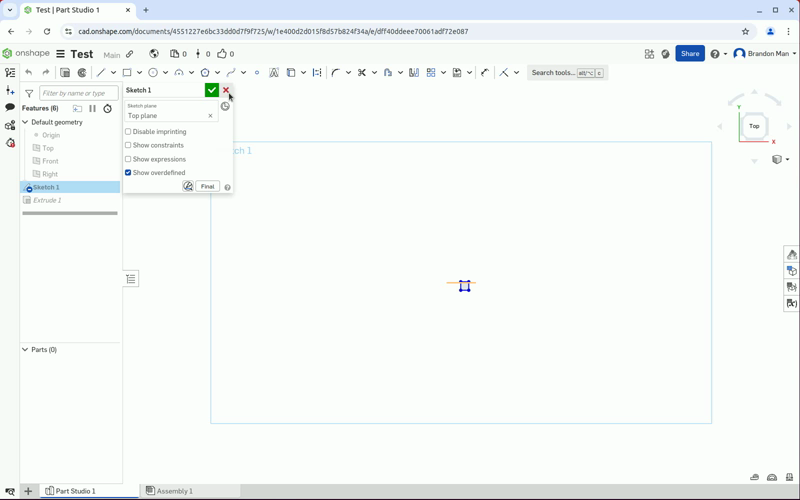
click(229, 92)
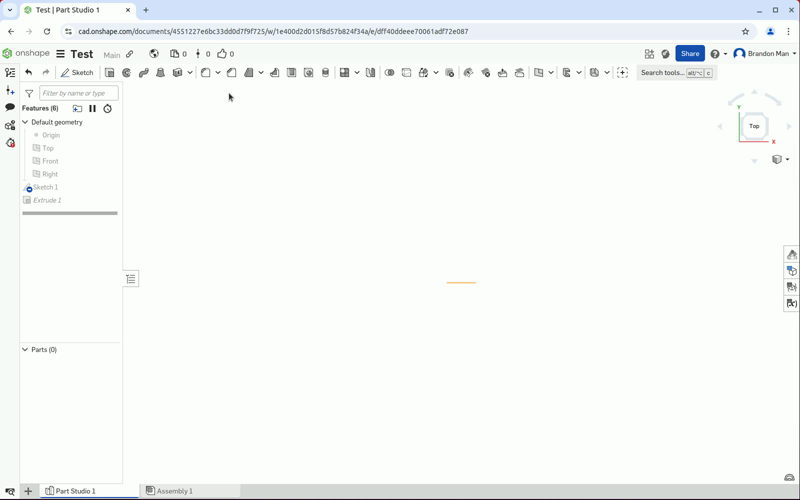
mouse_move(73, 352)
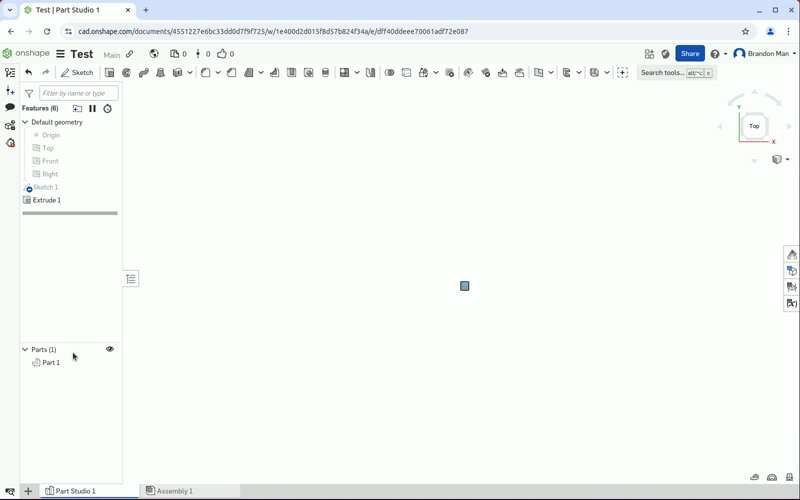
key(y)
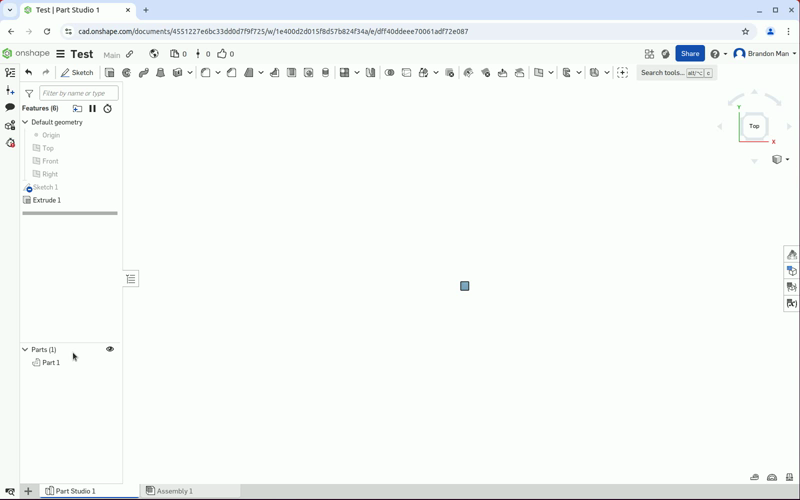
key(shift+p)
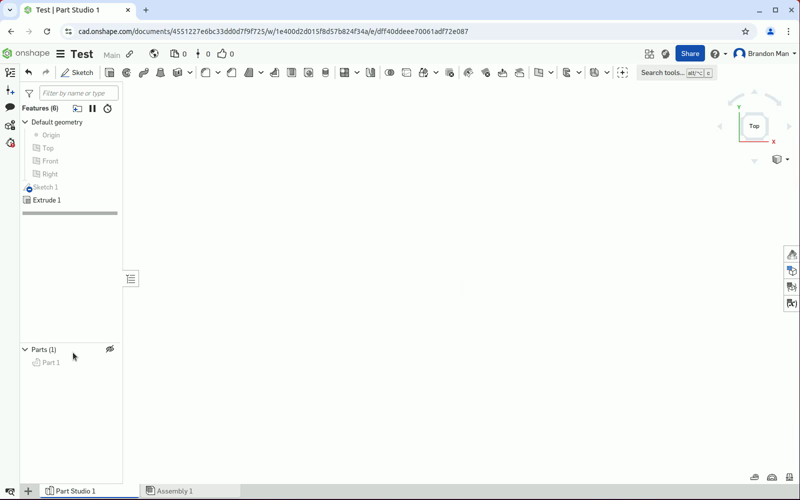
key(space)
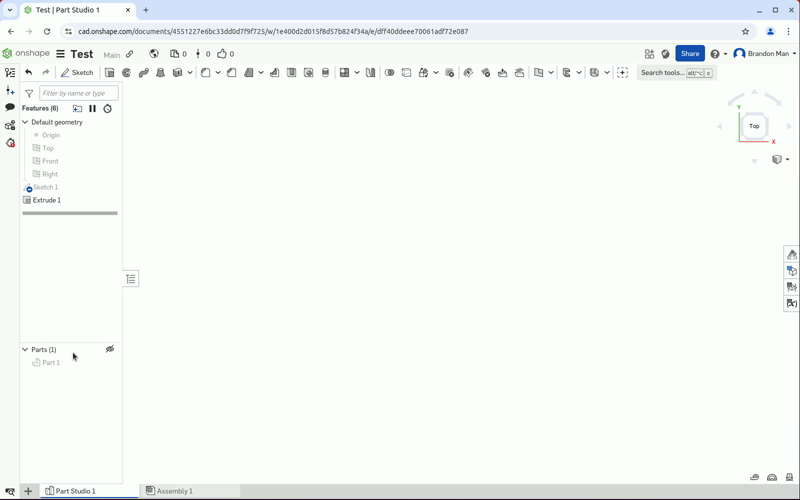
key_down(shift)
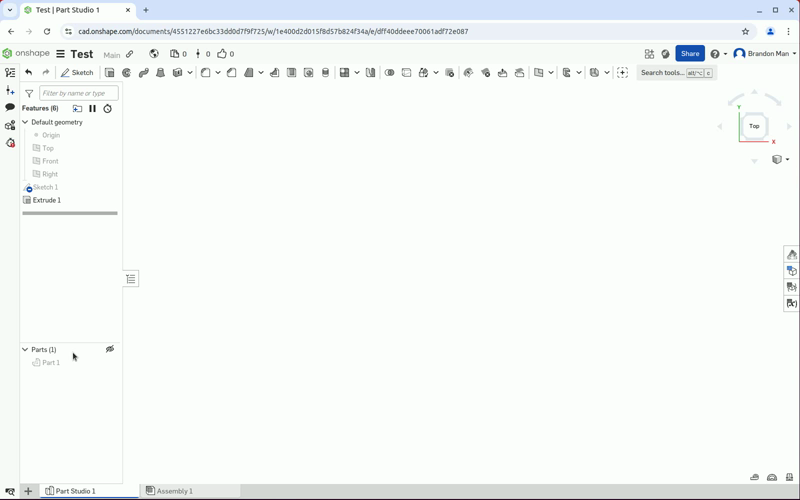
key(up)
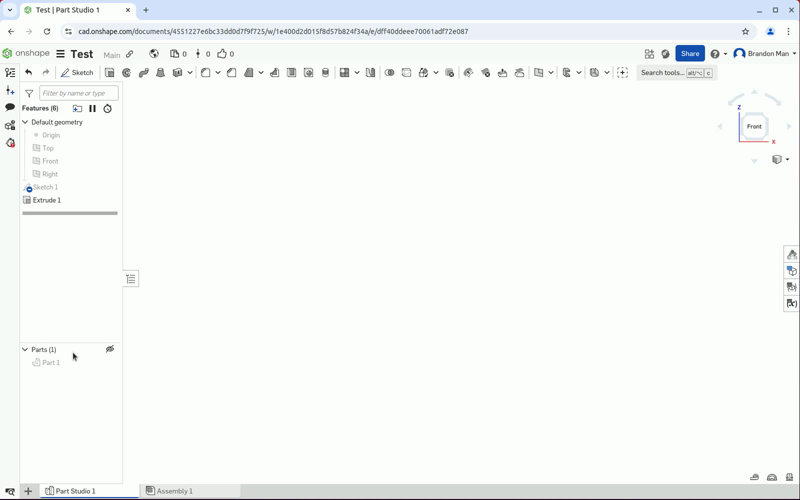
key_up(shift)
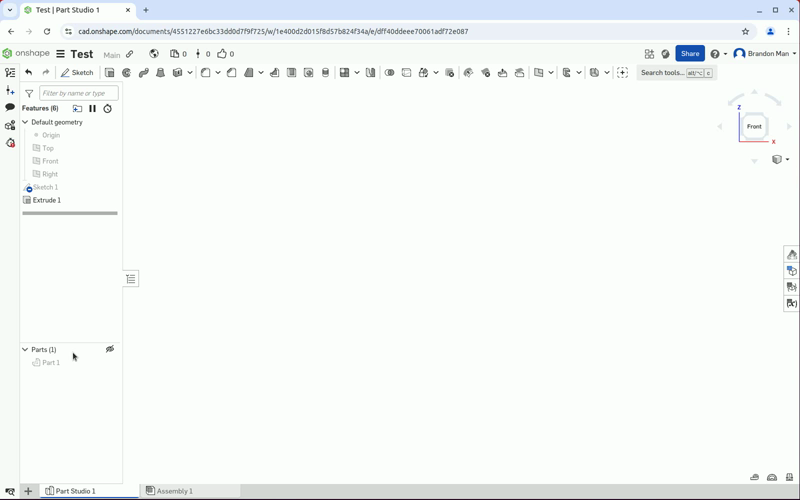
key(space)
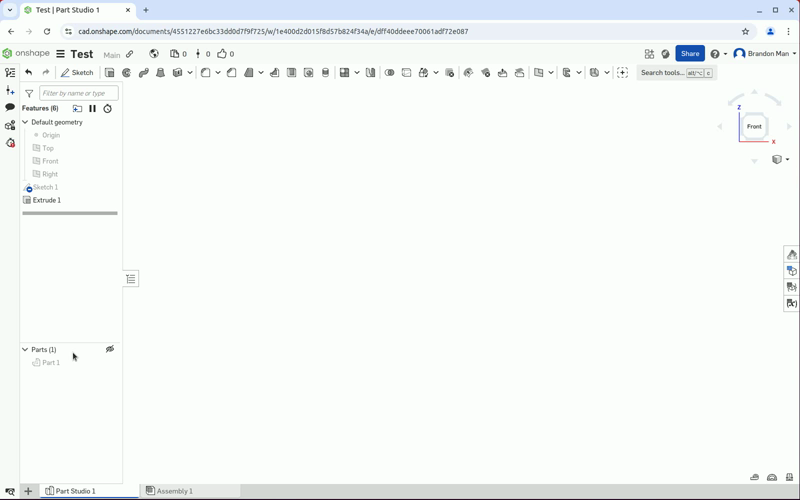
key_down(shift)
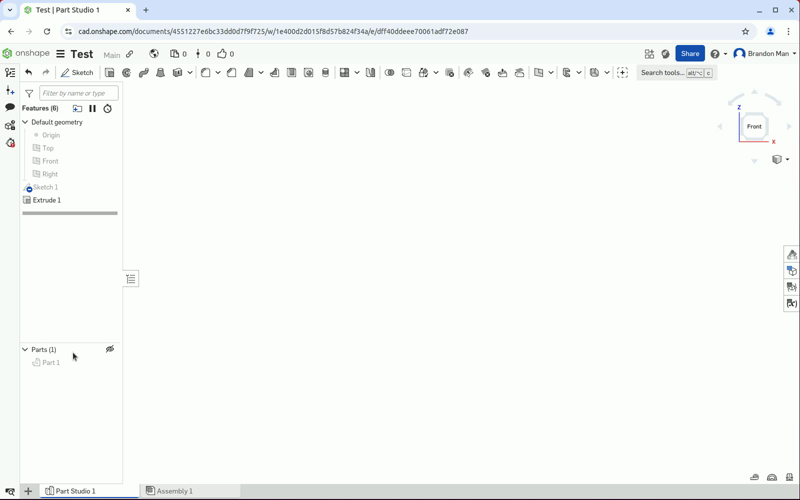
key(left)
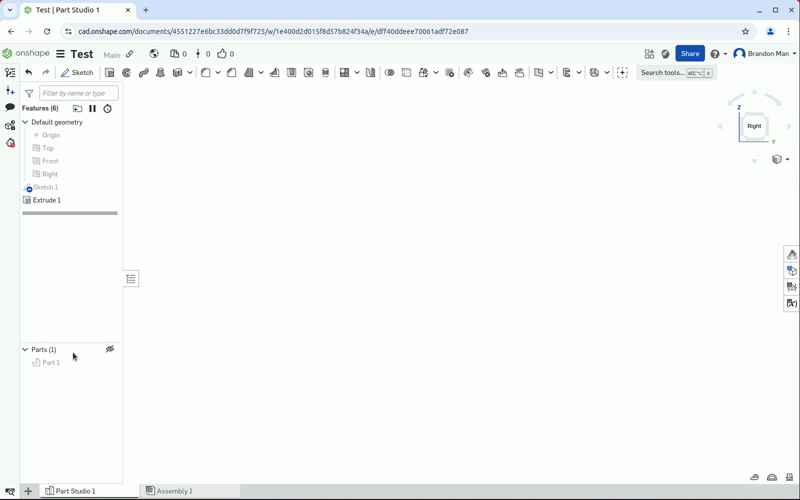
key_up(shift)
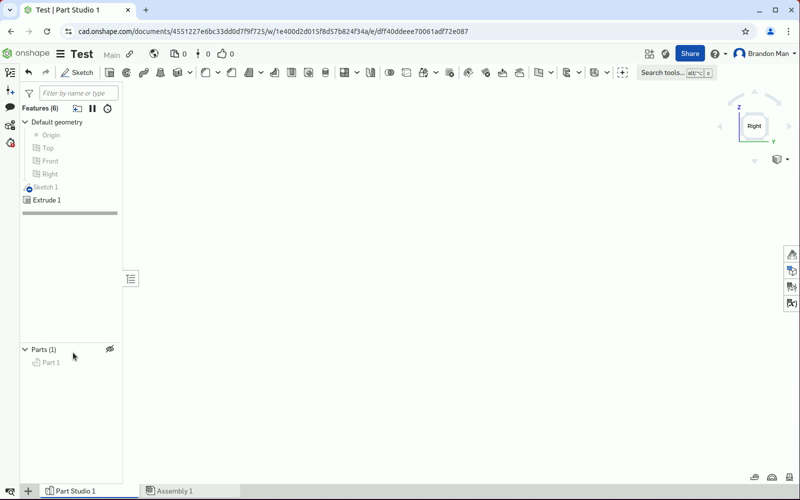
mouse_move(73, 352)
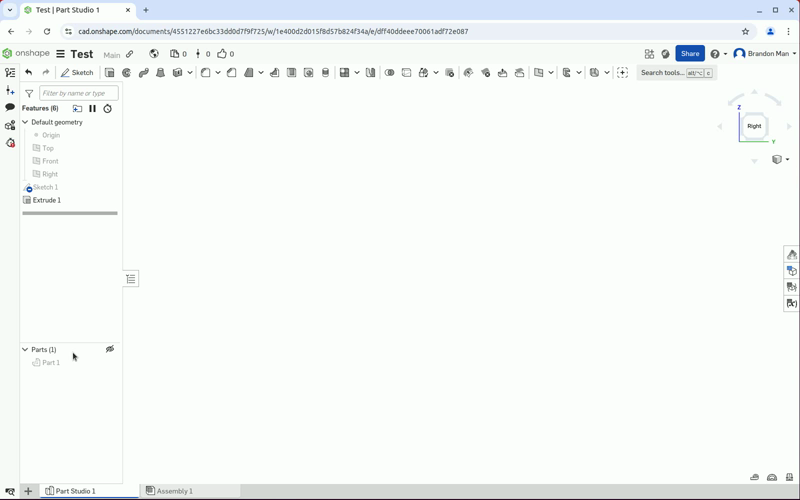
key(shift+y)
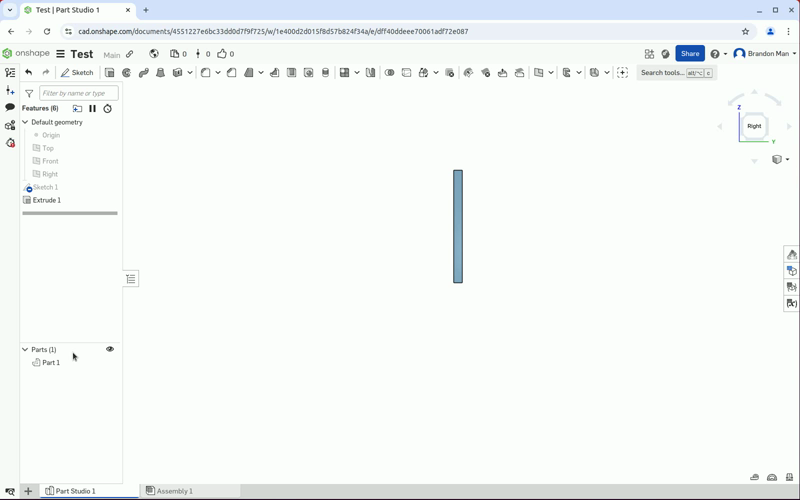
mouse_move(541, 75)
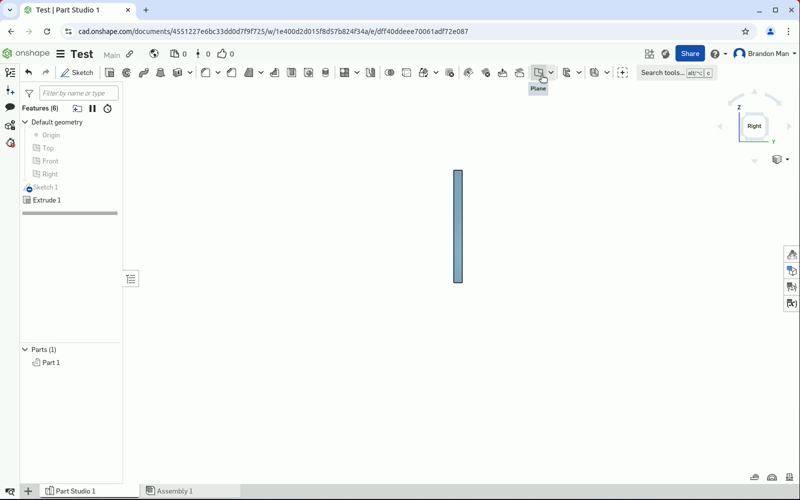
click(541, 75)
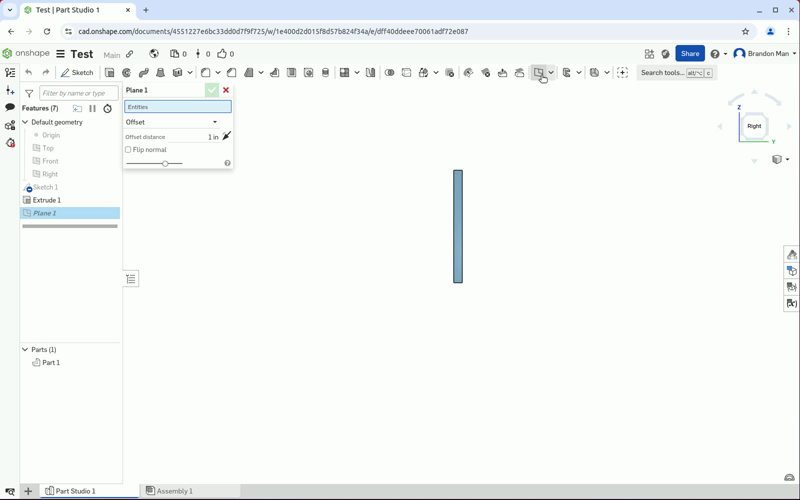
mouse_move(73, 176)
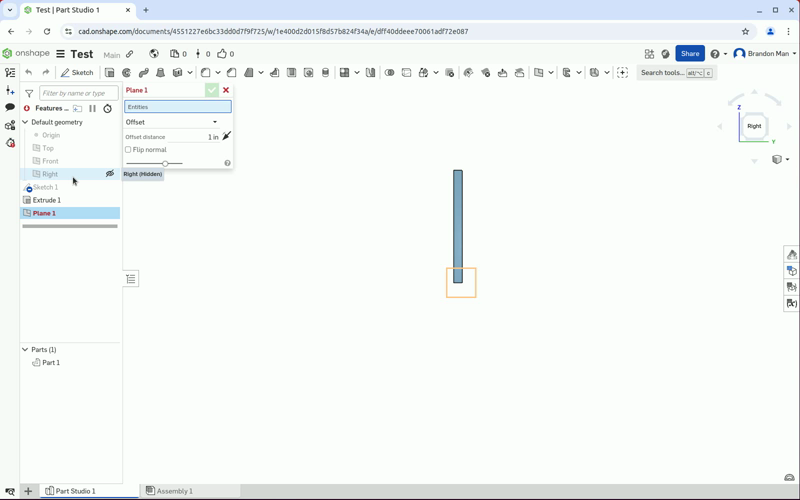
click(73, 176)
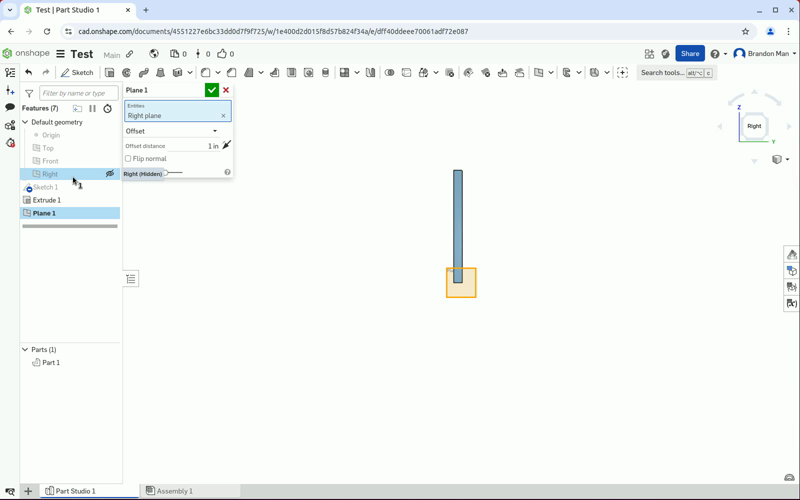
key(tab, 2)
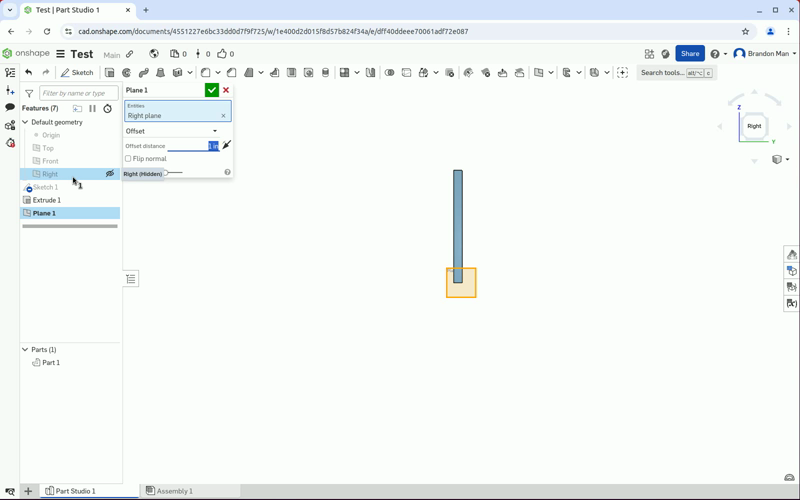
text(1.448)
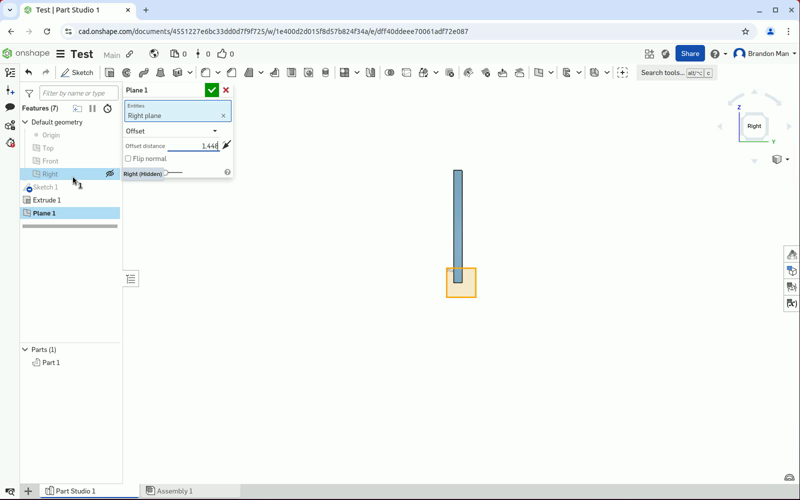
key(enter, 2)
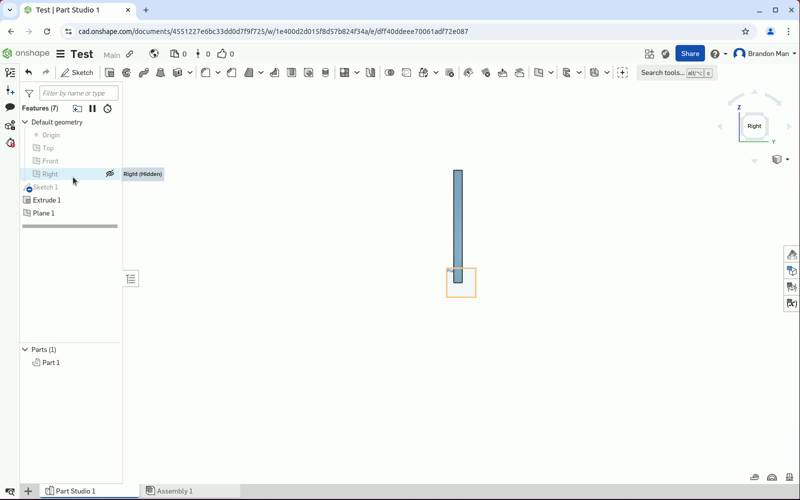
key(shift+s)
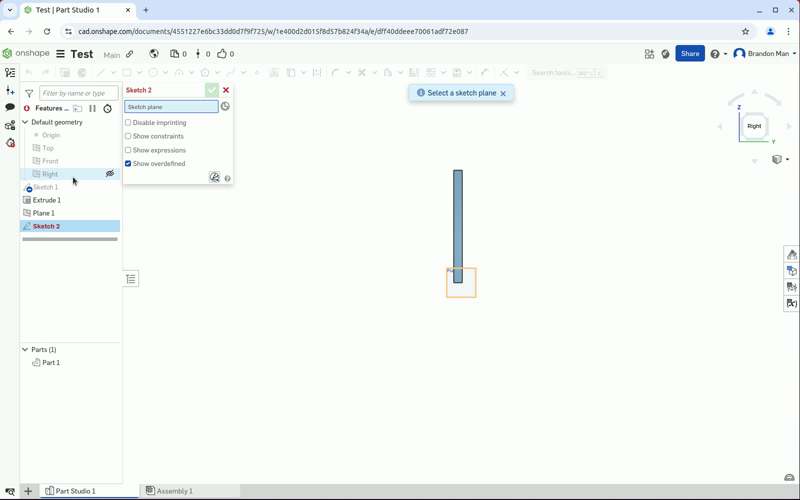
mouse_move(73, 215)
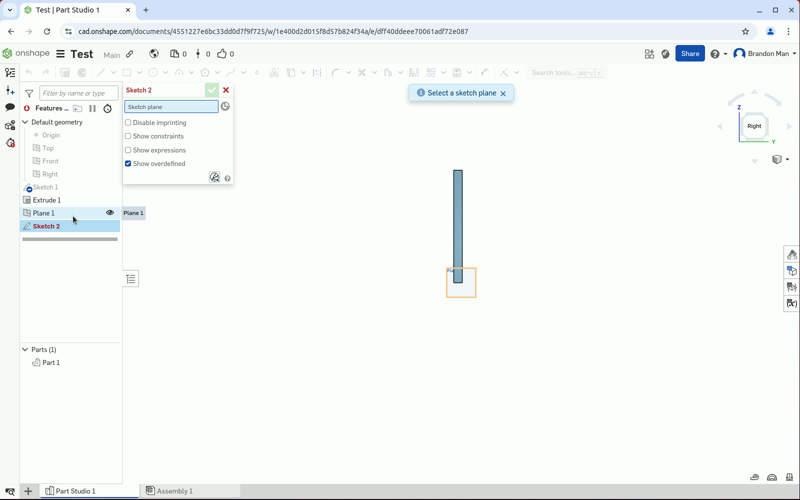
click(73, 215)
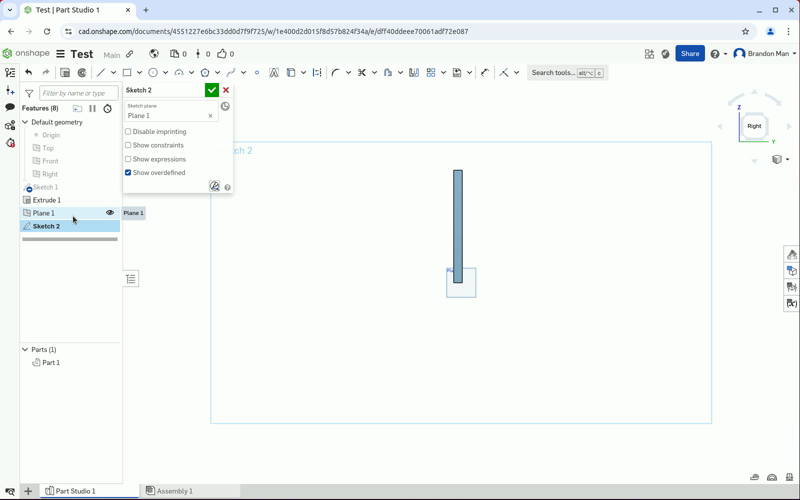
mouse_move(73, 352)
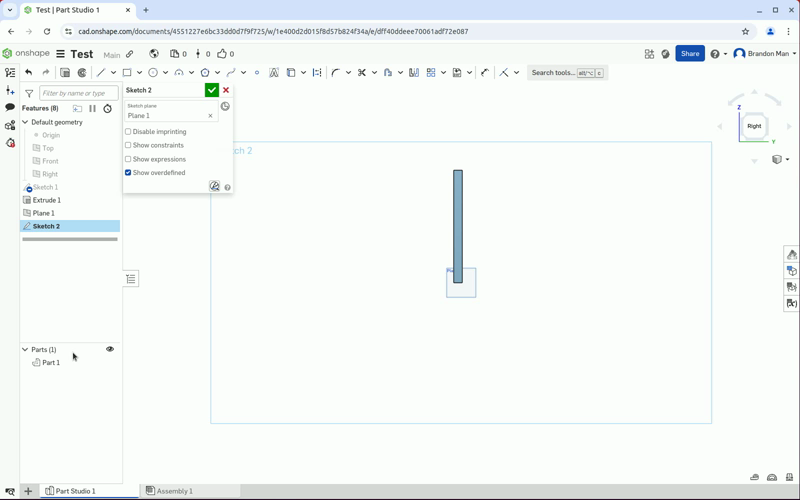
key(y)
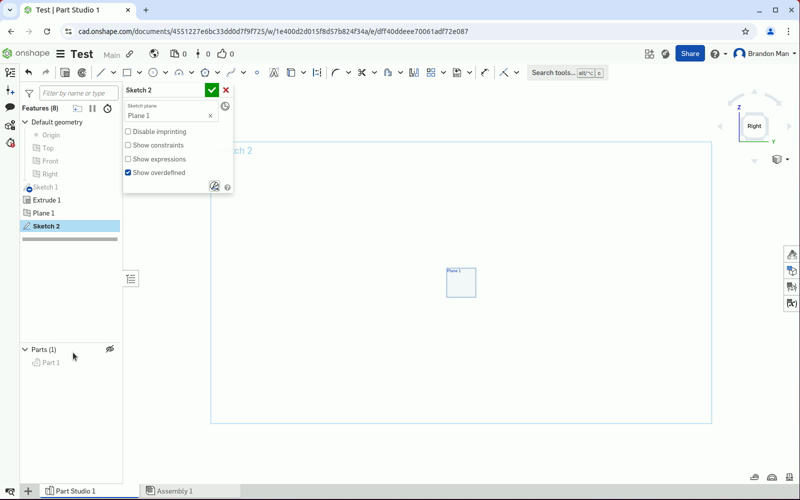
key(l)
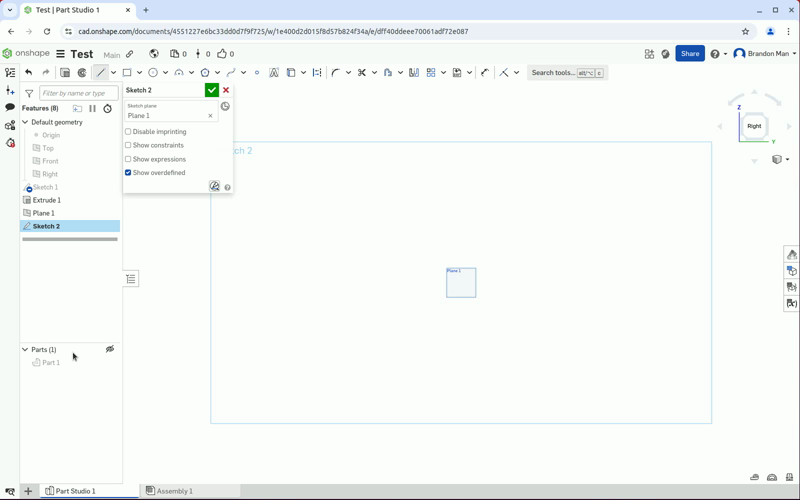
key_down(shift)
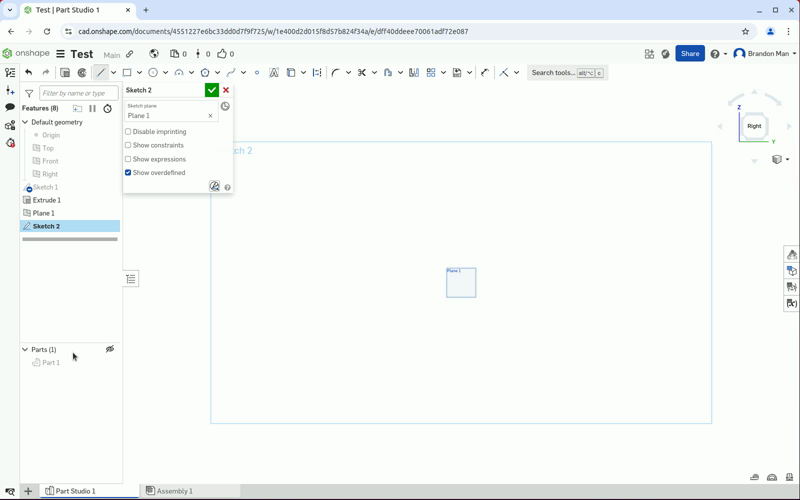
mouse_move(456, 180)
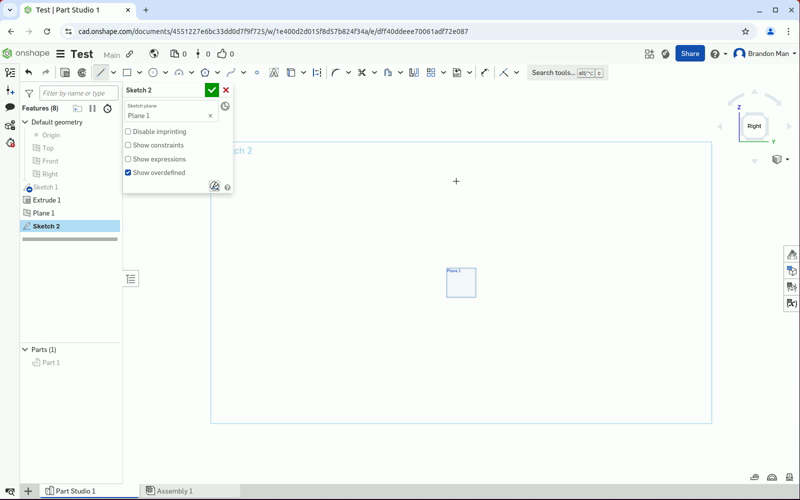
click(456, 180)
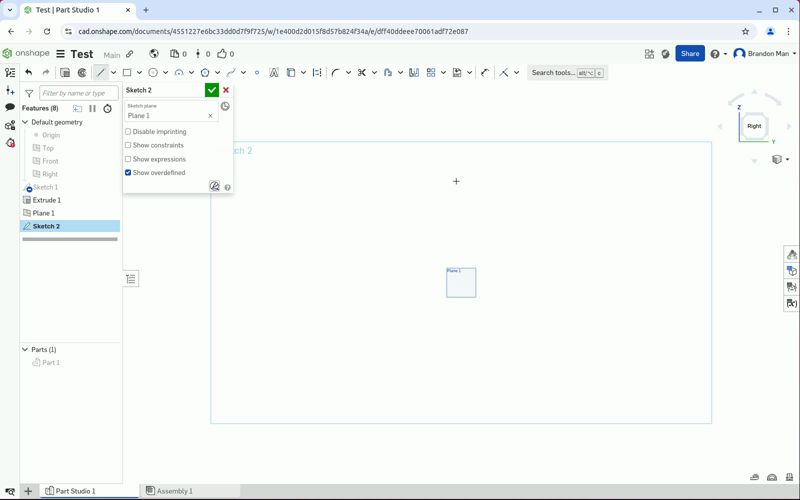
key_up(shift)
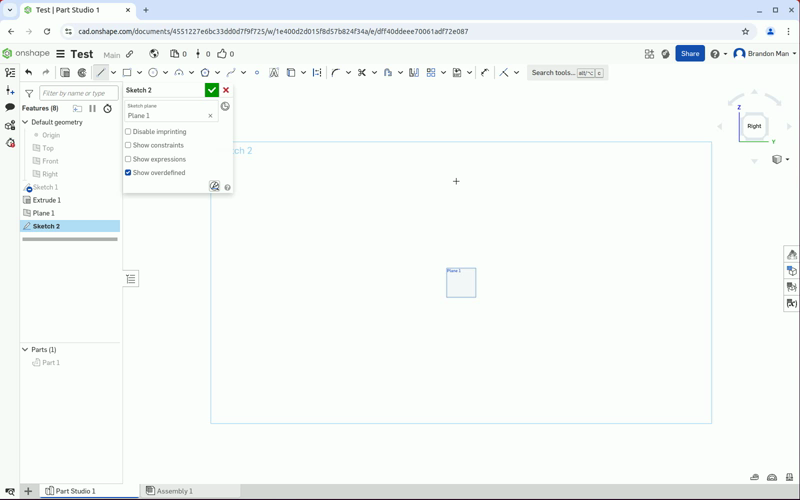
key_down(shift)
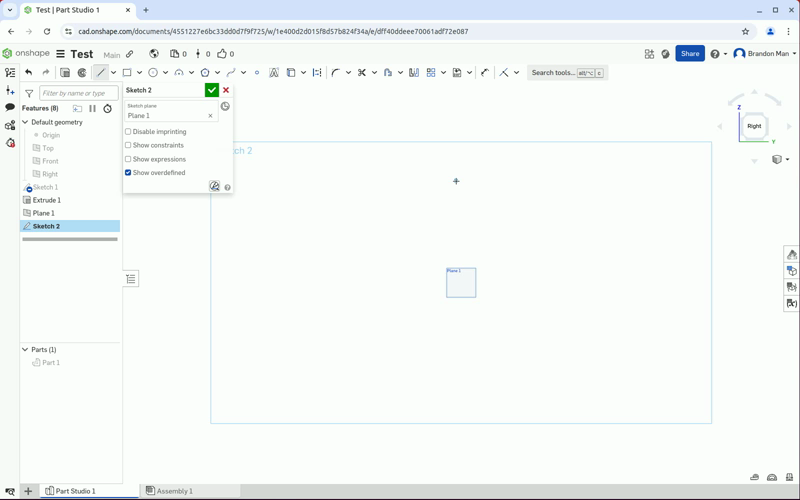
mouse_move(486, 180)
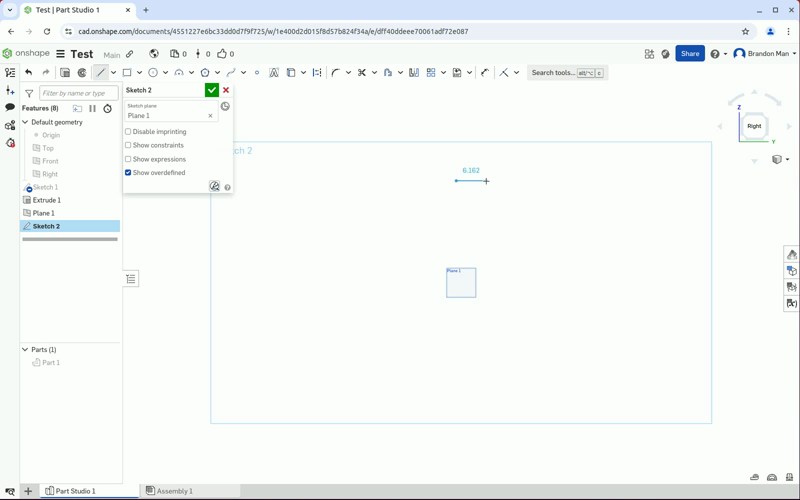
mouse_move(458, 180)
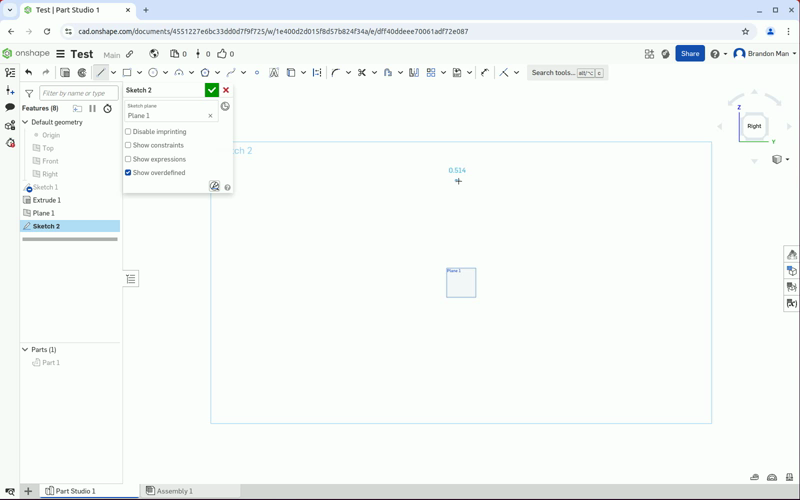
scroll(6)
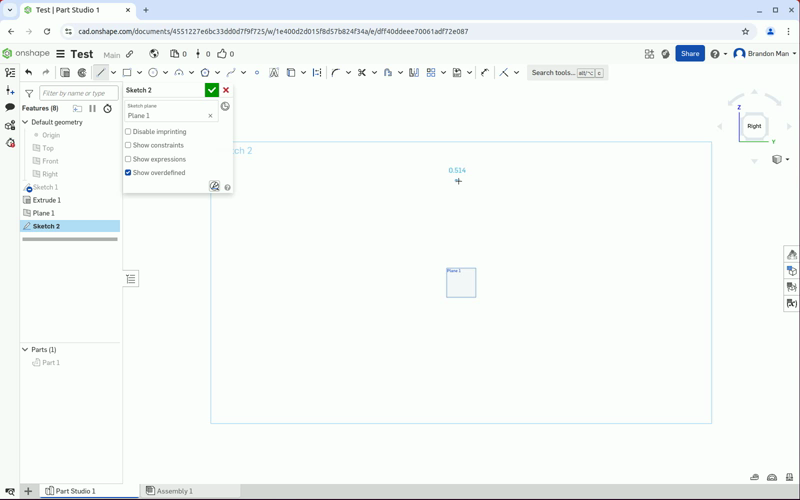
scroll(6)
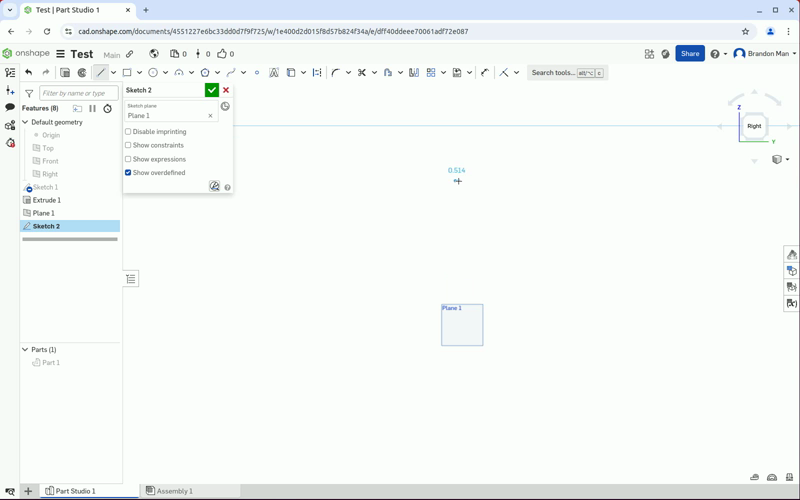
scroll(6)
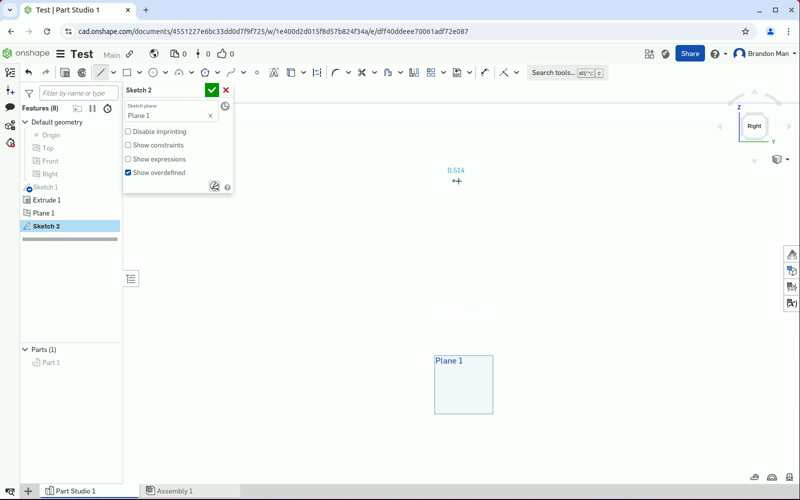
scroll(6)
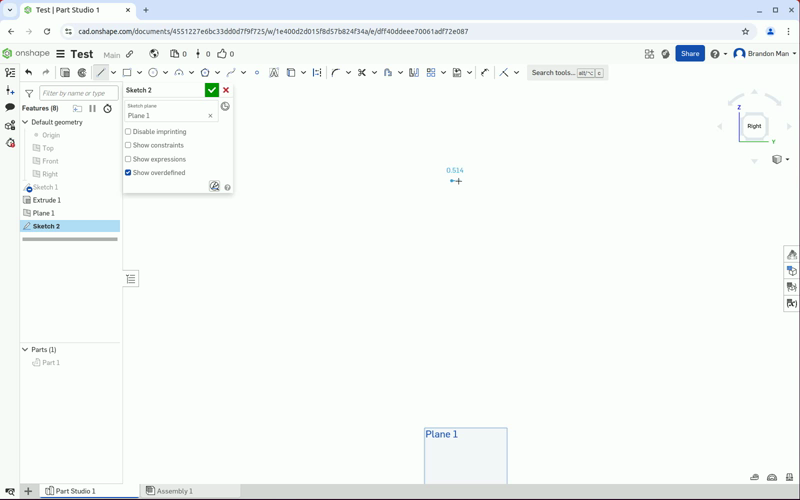
scroll(6)
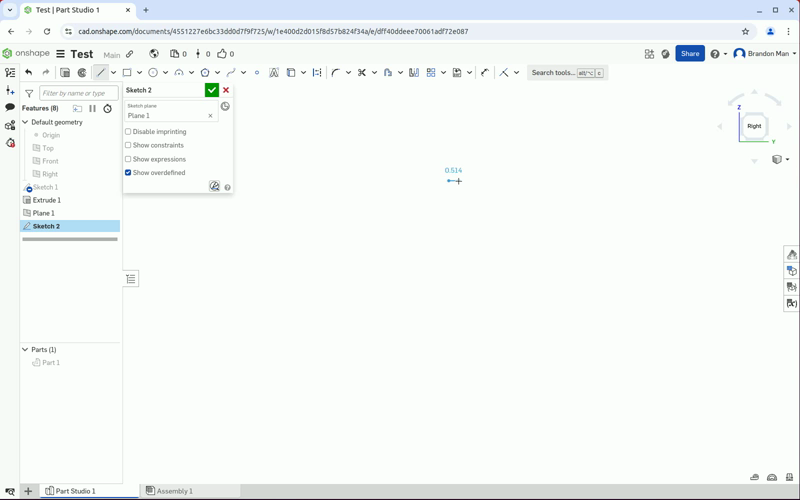
scroll(6)
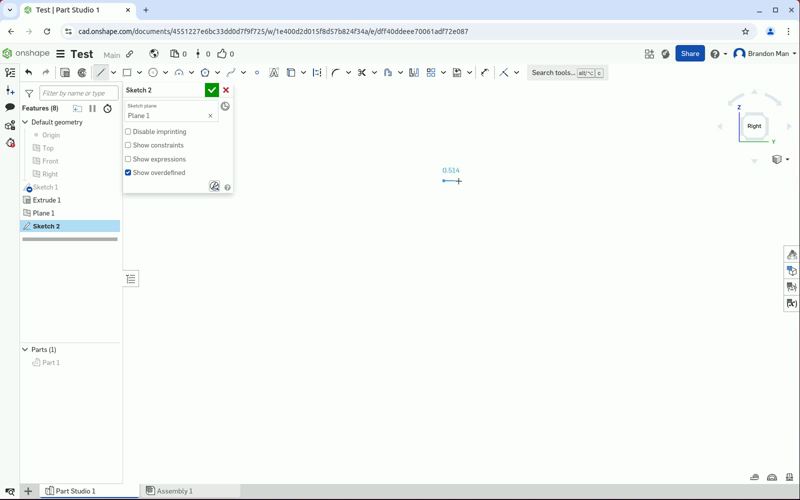
scroll(6)
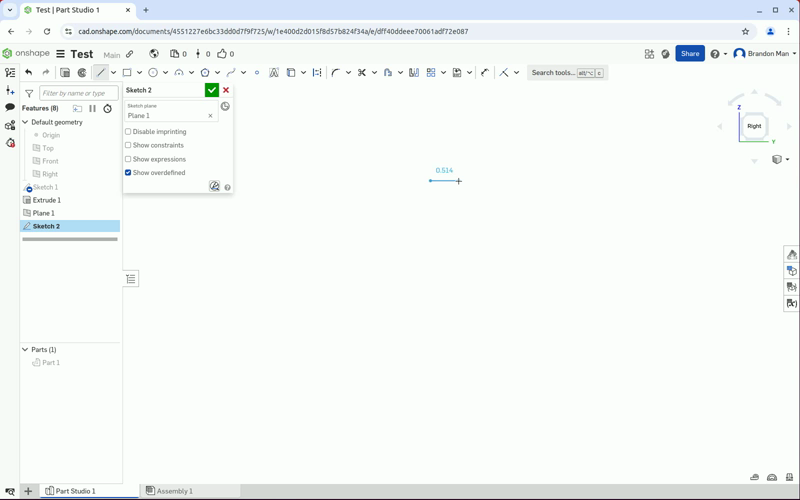
click(458, 180)
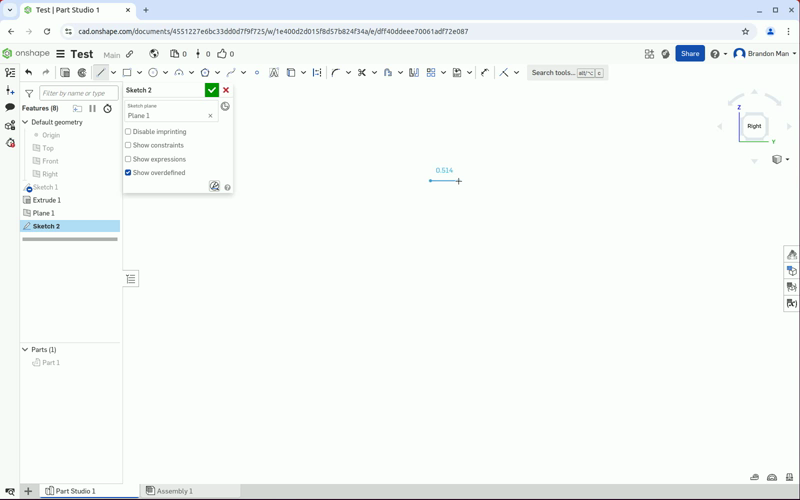
scroll(-6)
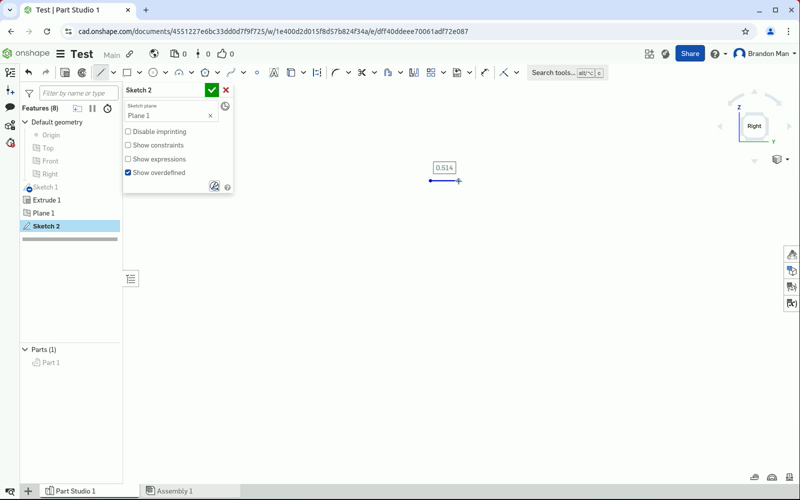
scroll(-6)
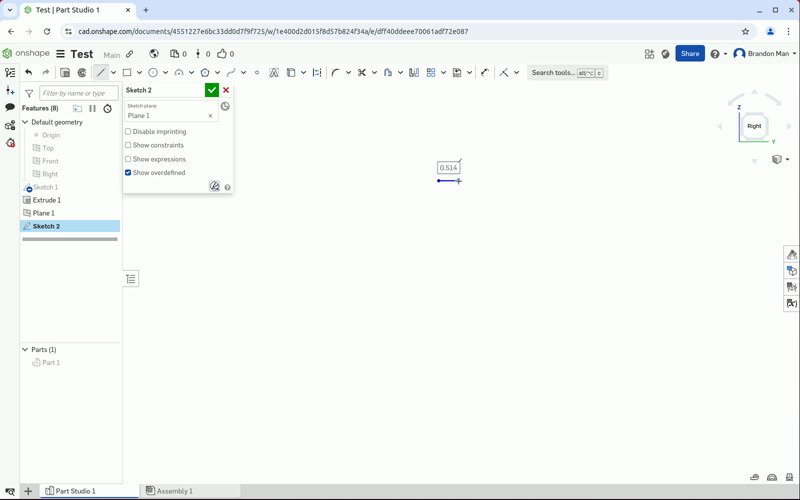
scroll(-6)
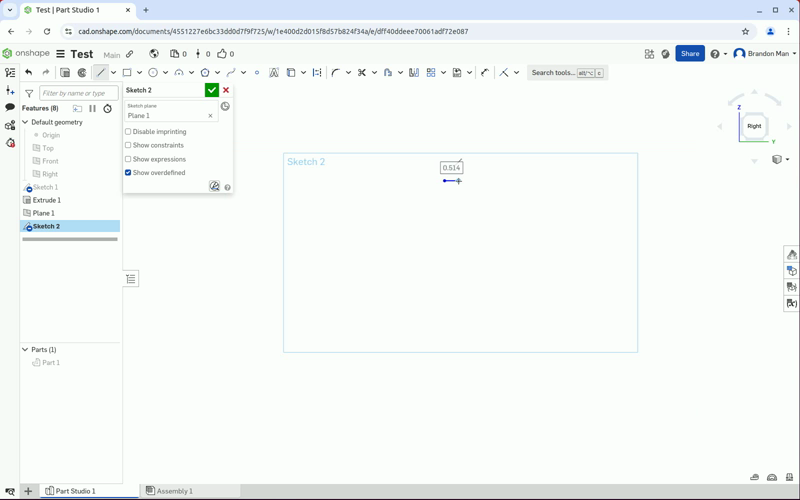
scroll(-6)
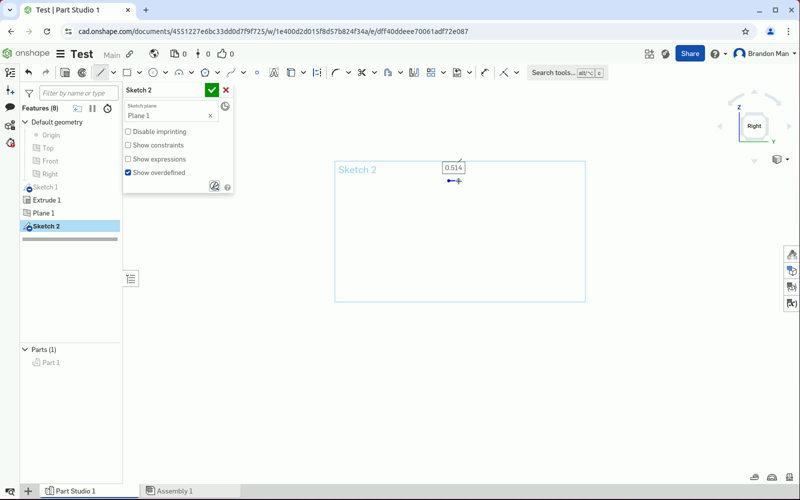
scroll(-6)
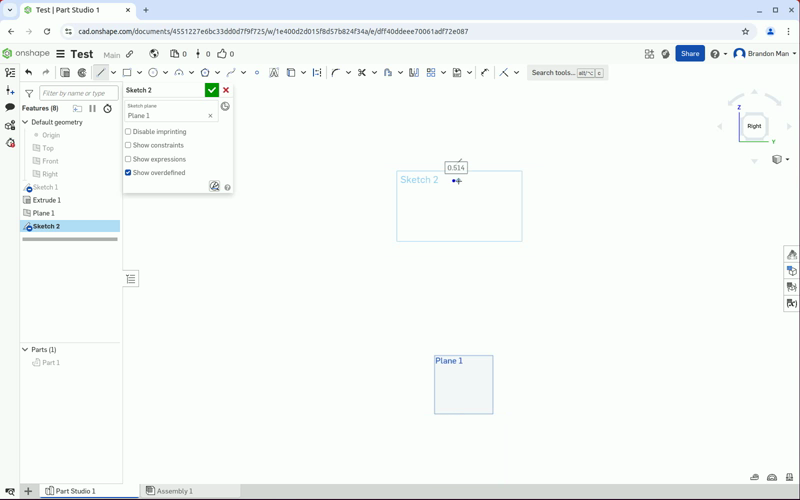
scroll(-6)
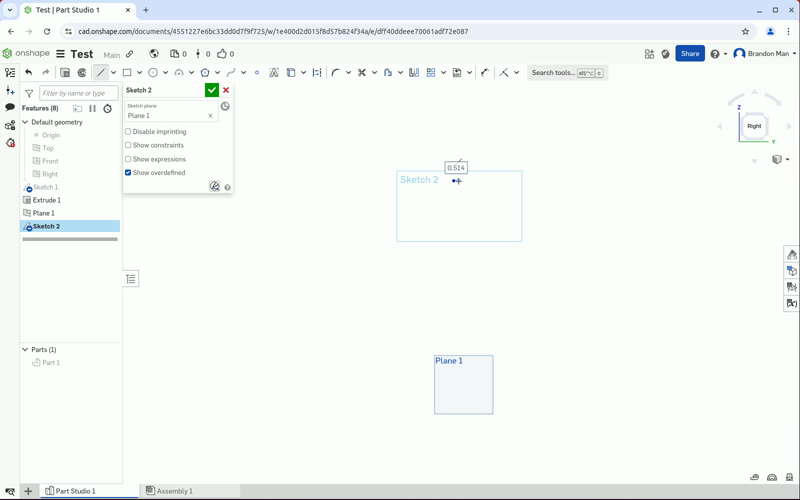
scroll(-6)
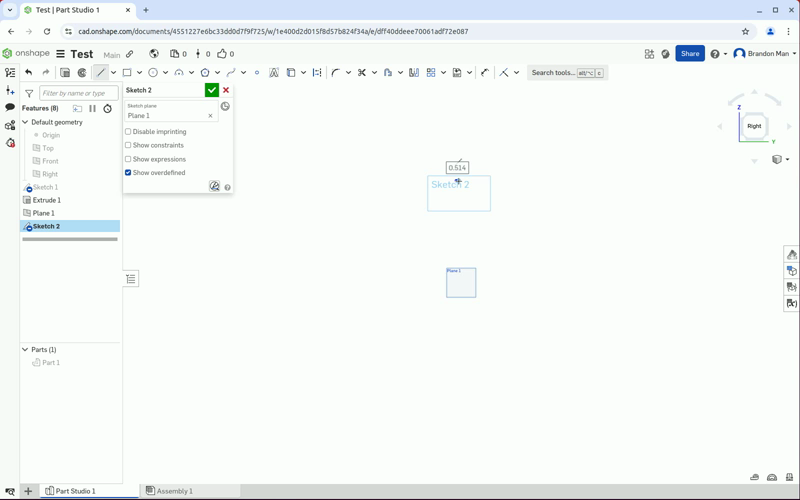
key_up(shift)
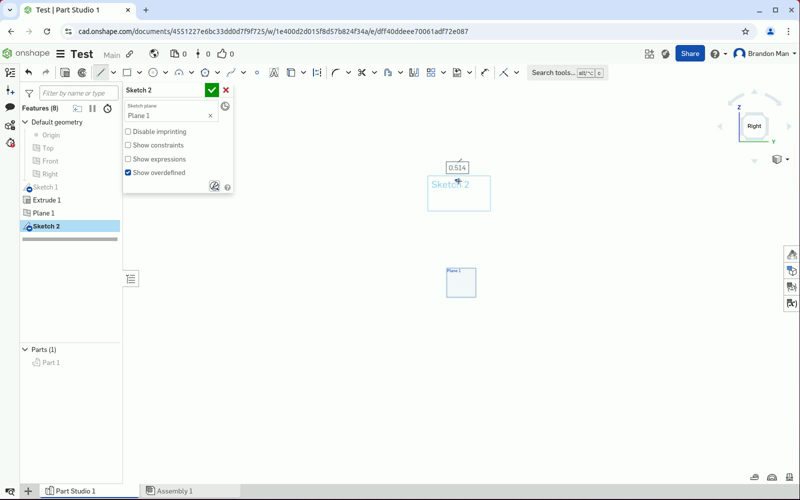
key_down(shift)
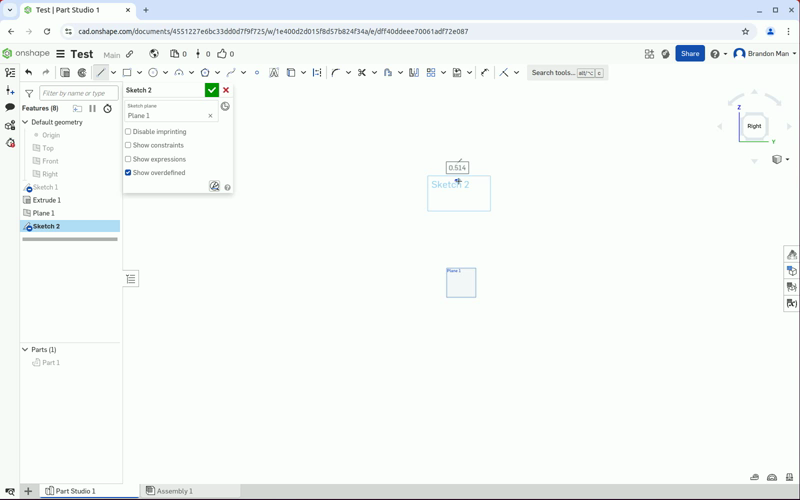
mouse_move(489, 180)
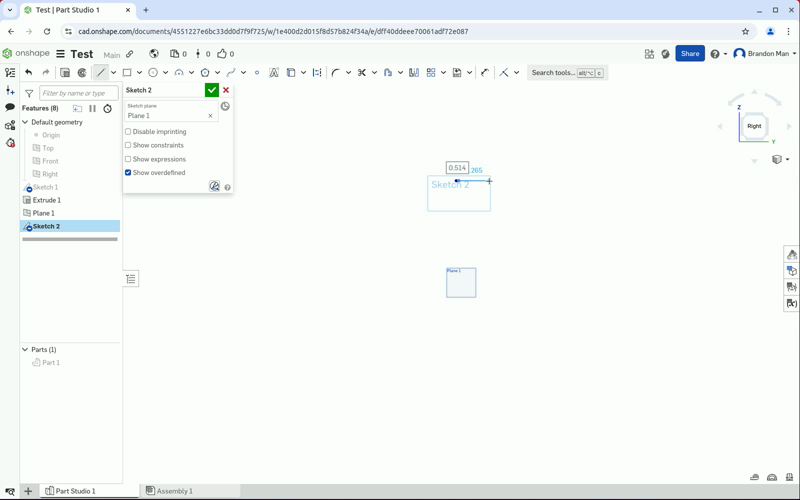
mouse_move(458, 172)
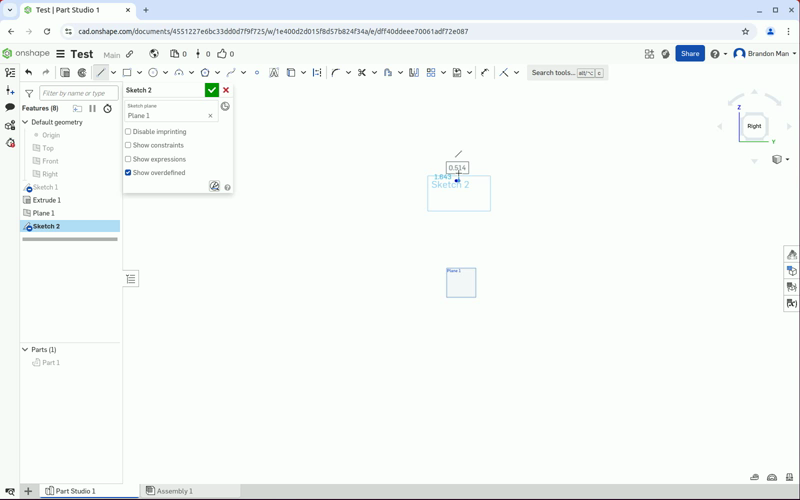
click(458, 172)
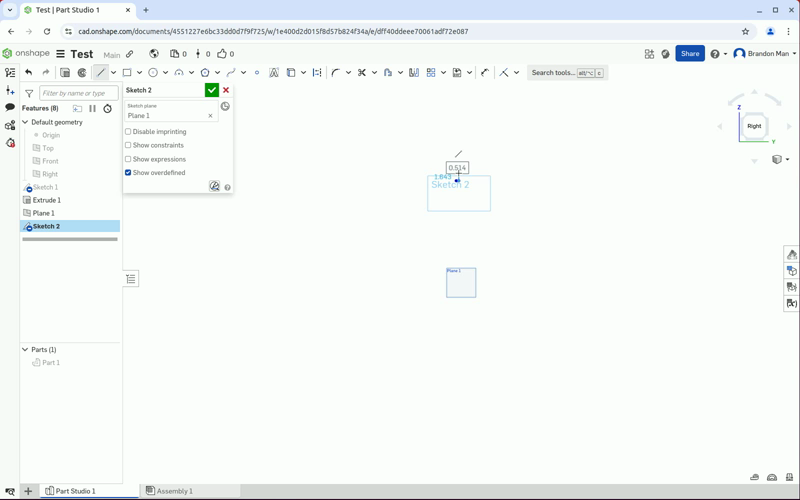
key_up(shift)
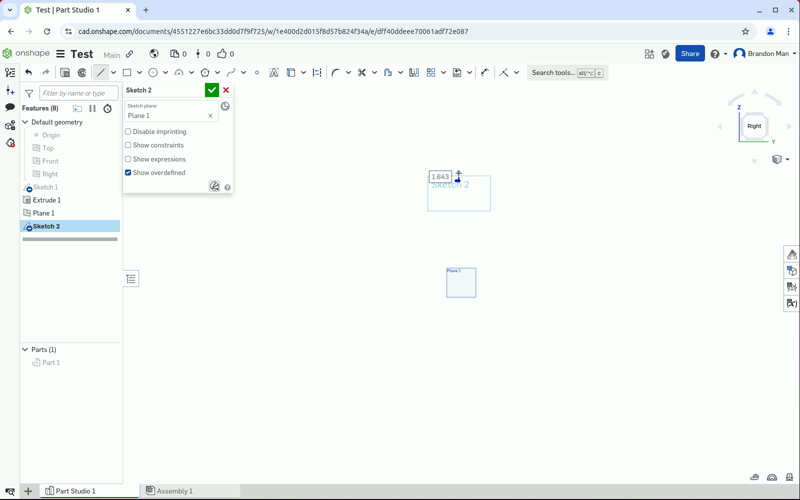
key_down(shift)
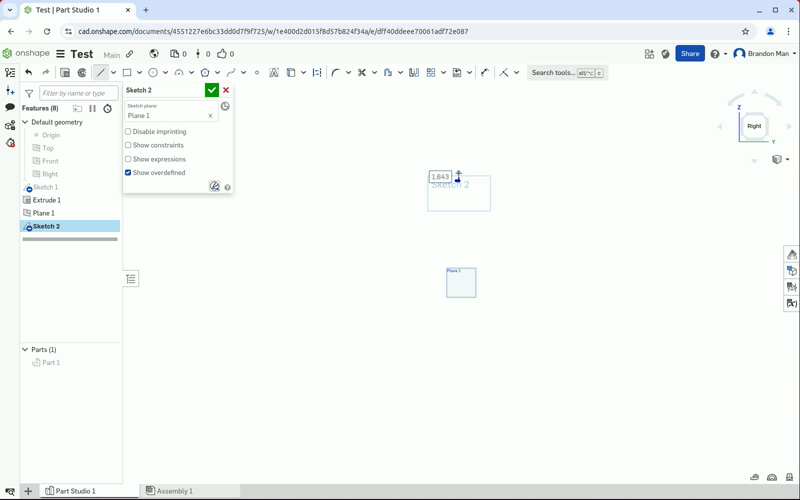
mouse_move(489, 172)
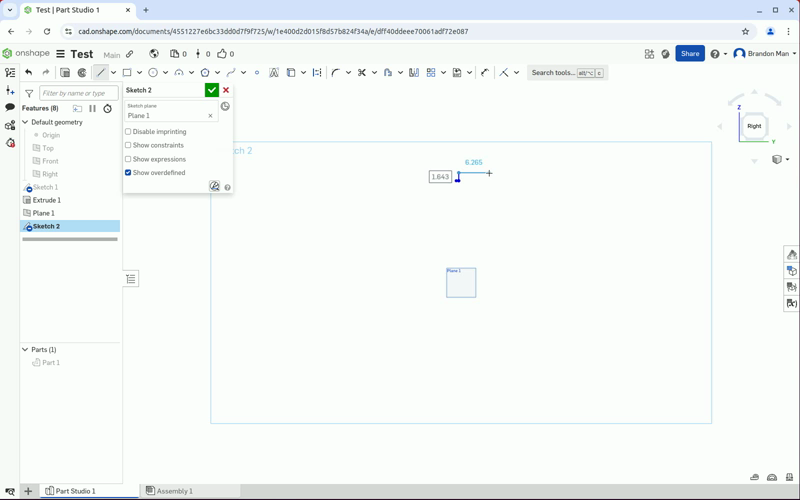
mouse_move(456, 172)
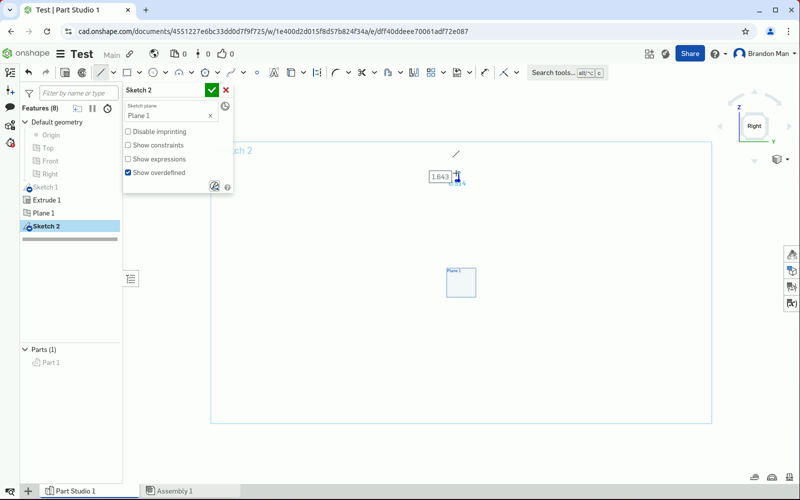
scroll(6)
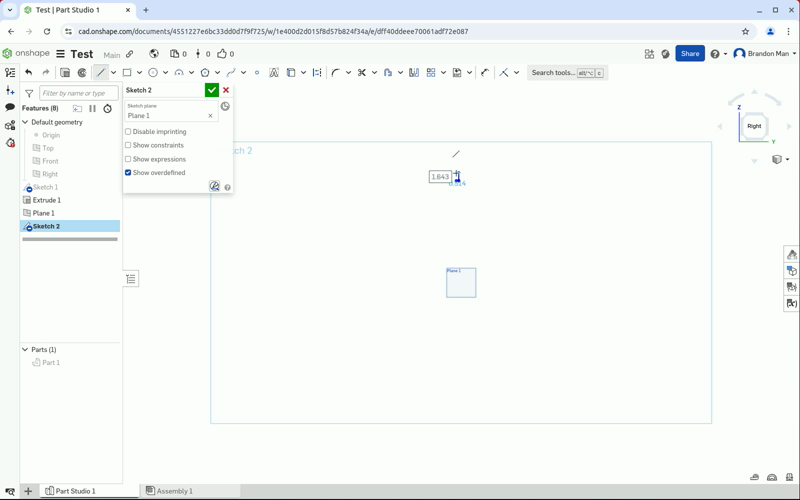
scroll(6)
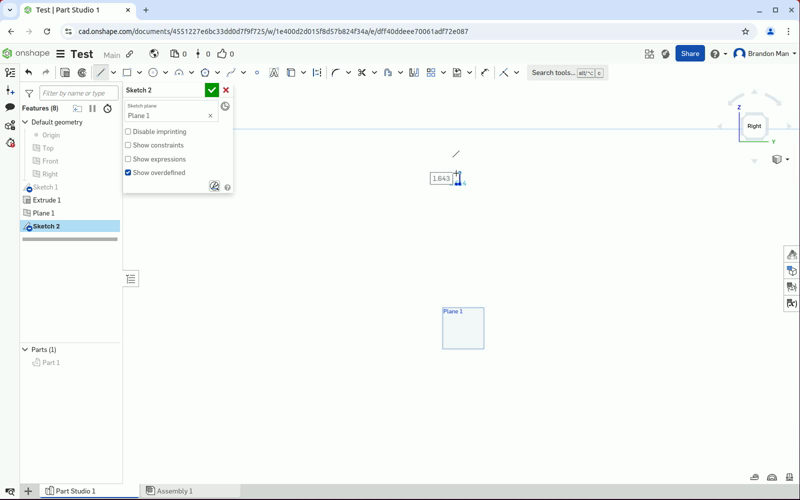
scroll(6)
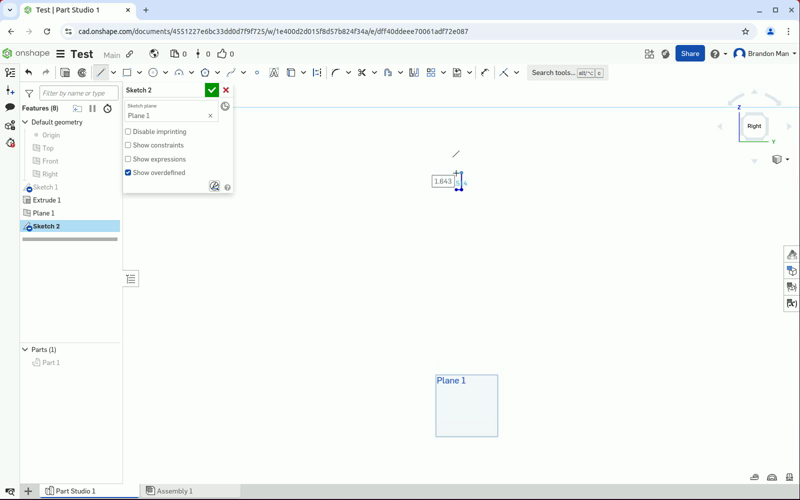
scroll(6)
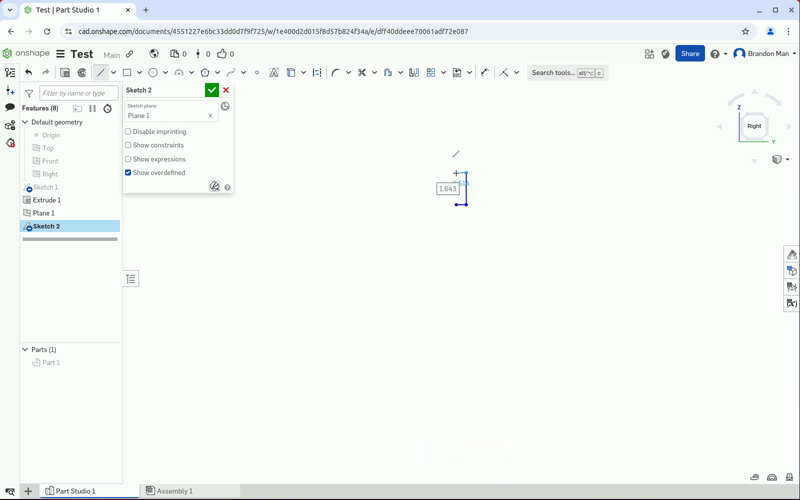
scroll(6)
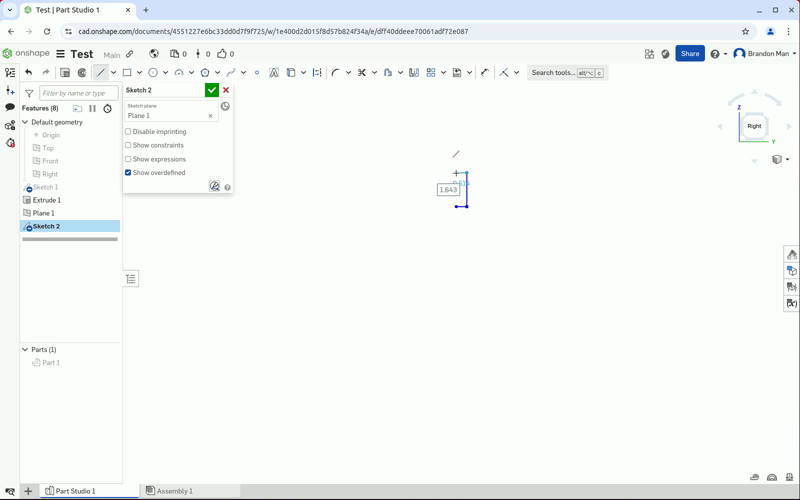
scroll(6)
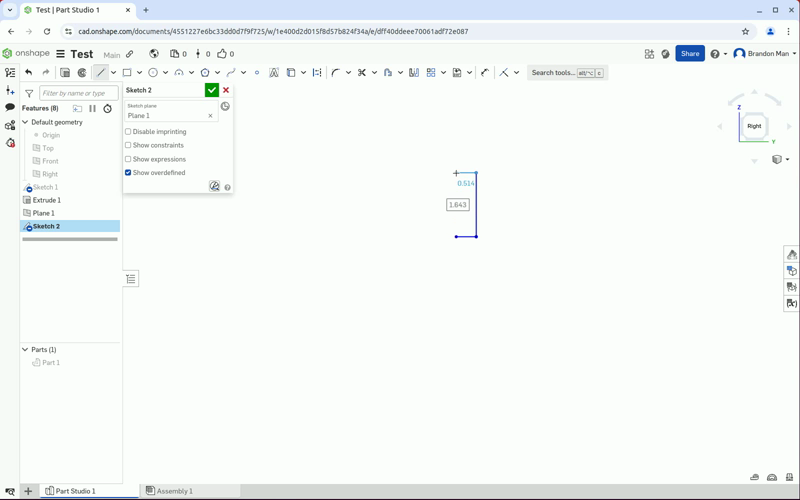
scroll(6)
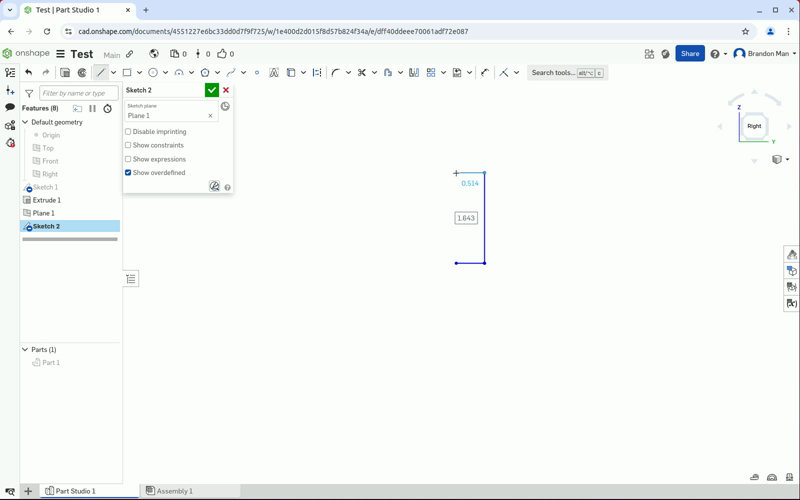
click(456, 172)
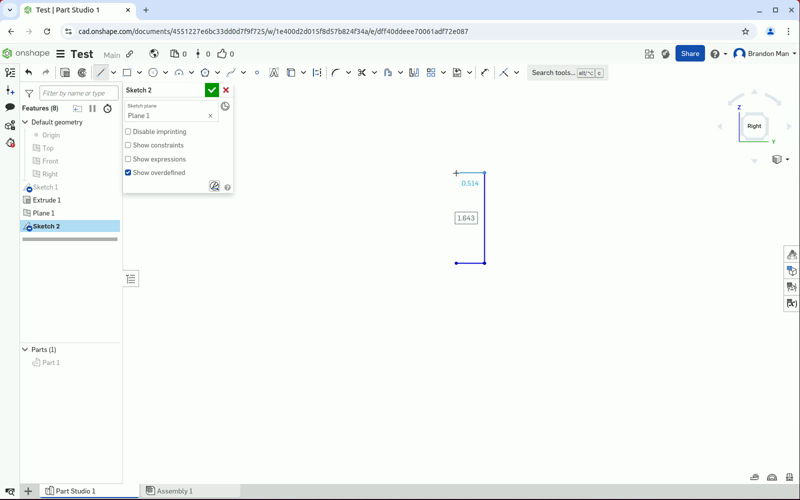
scroll(-6)
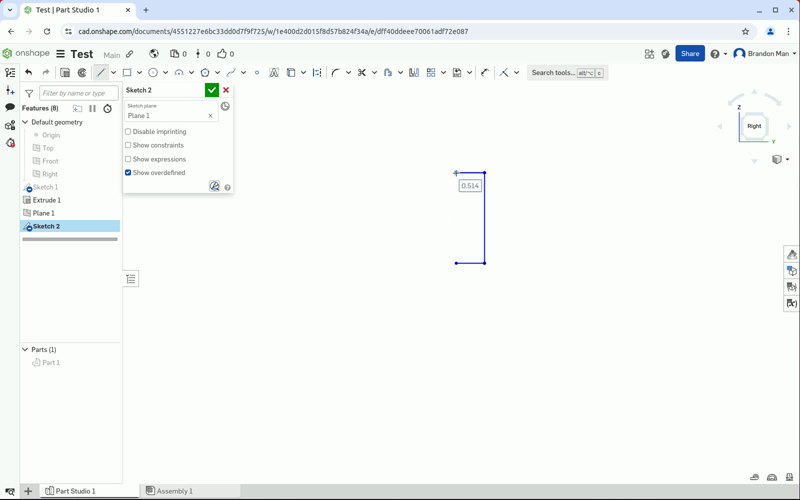
scroll(-6)
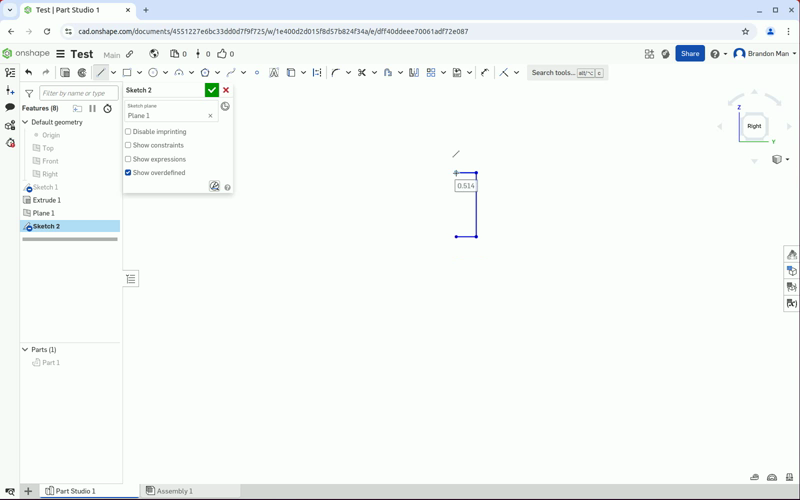
scroll(-6)
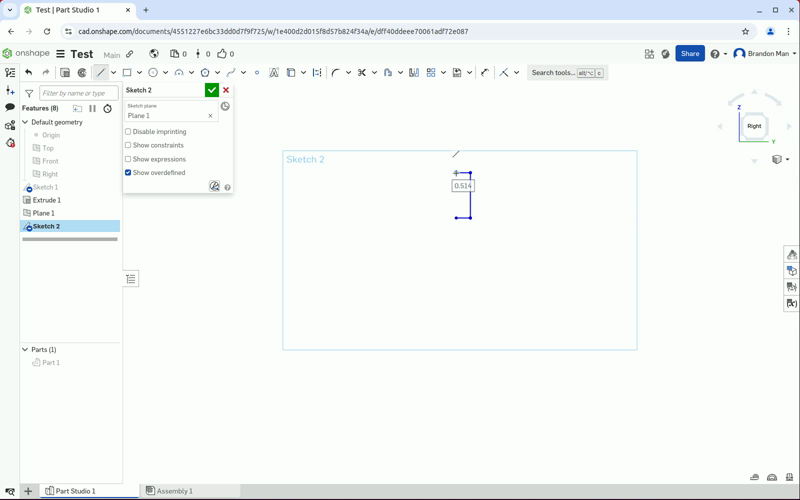
scroll(-6)
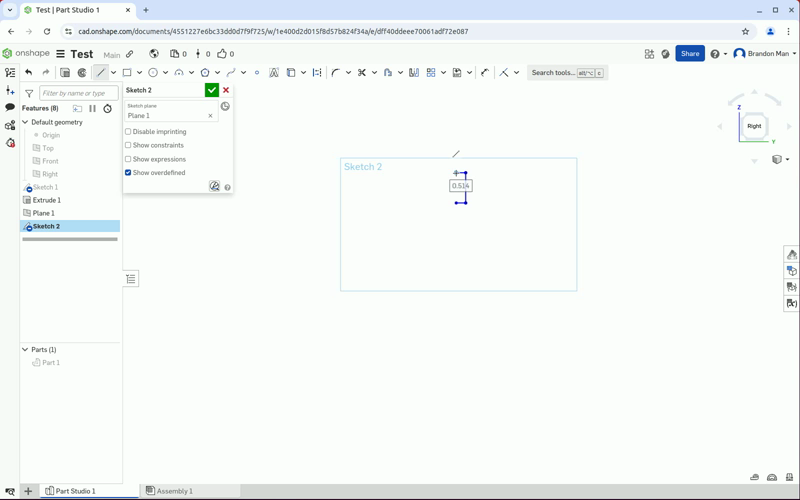
scroll(-6)
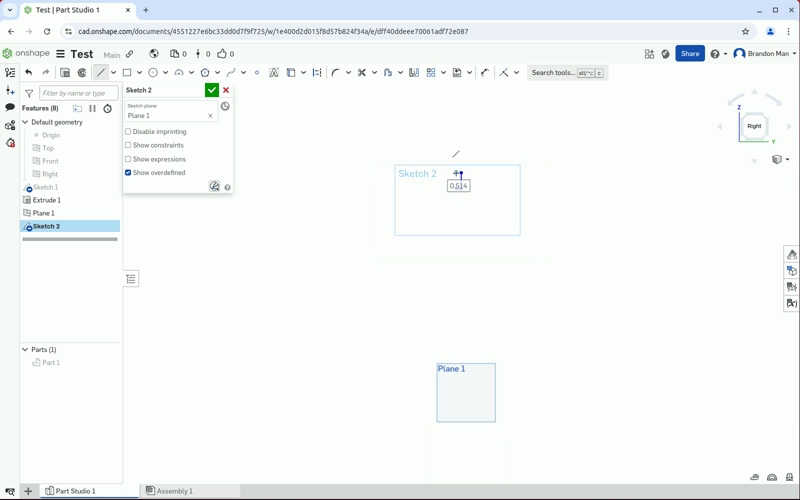
scroll(-6)
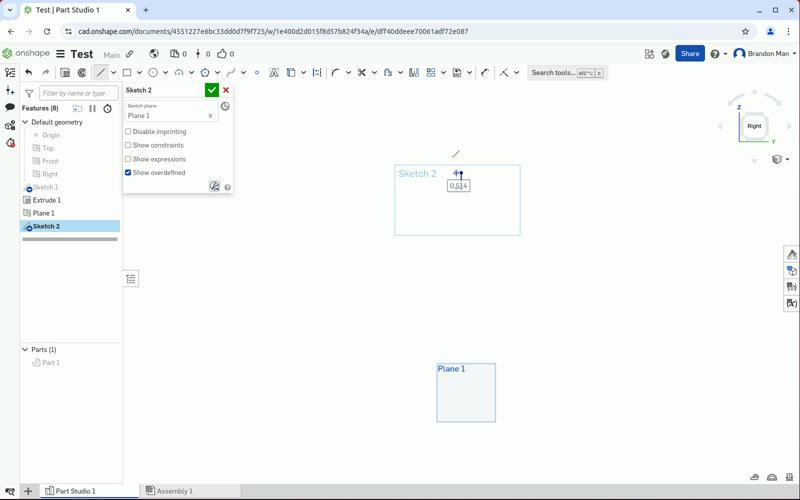
scroll(-6)
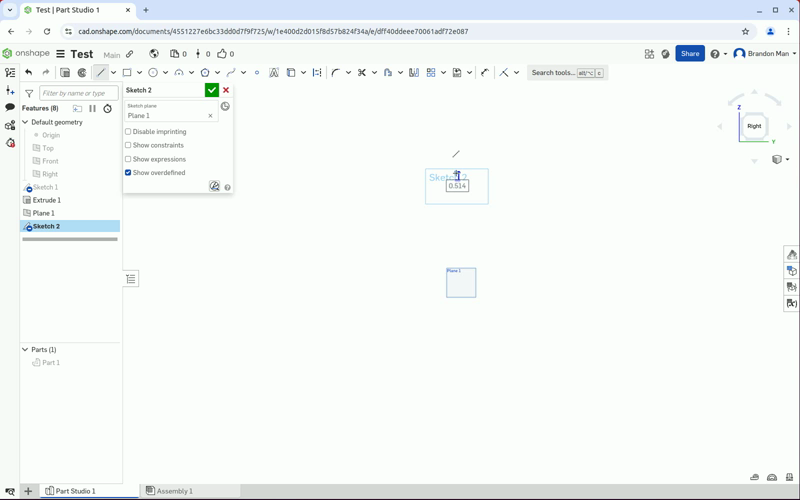
key_up(shift)
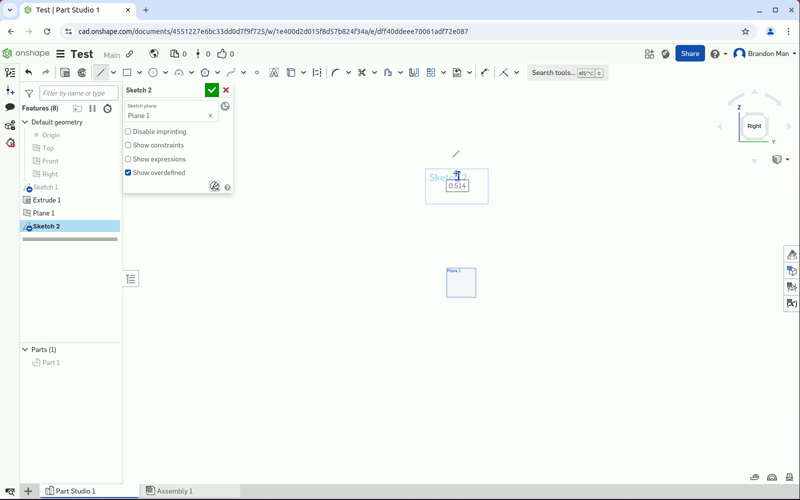
mouse_move(486, 172)
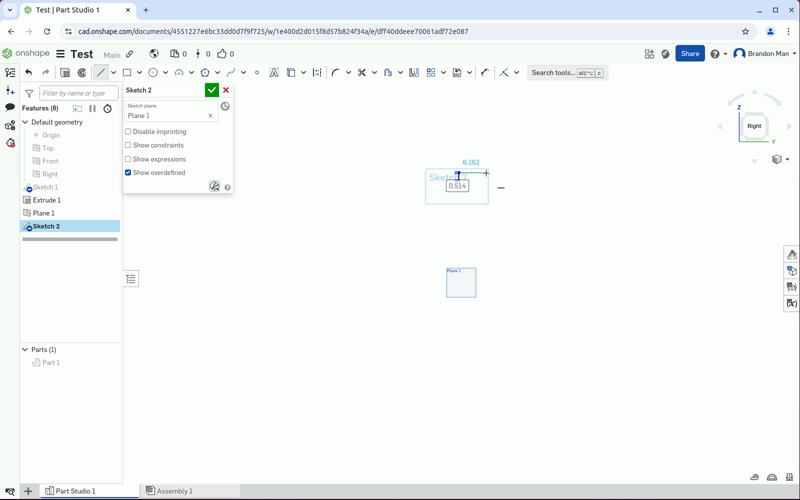
key_down(shift)
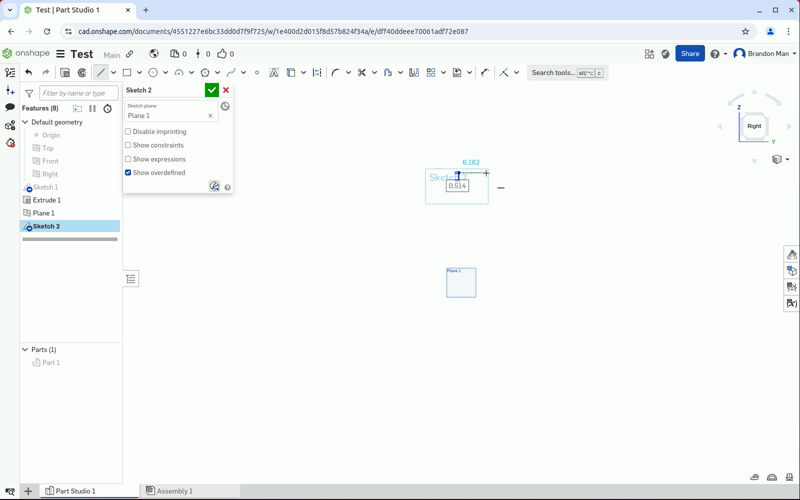
mouse_move(456, 180)
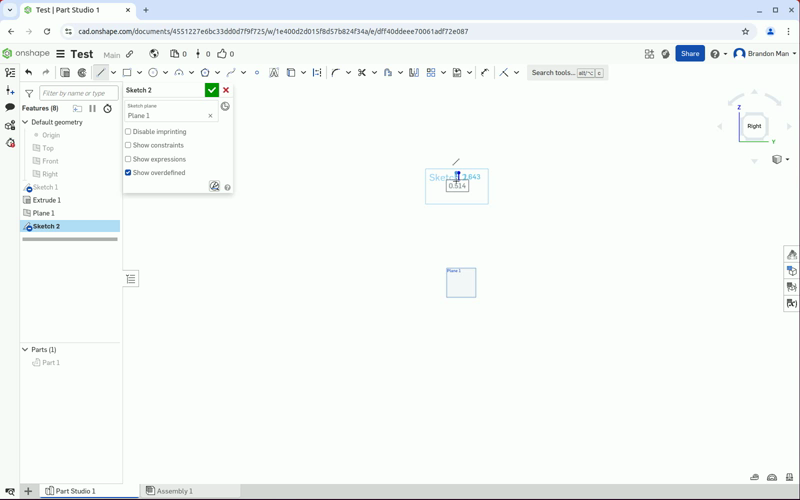
scroll(6)
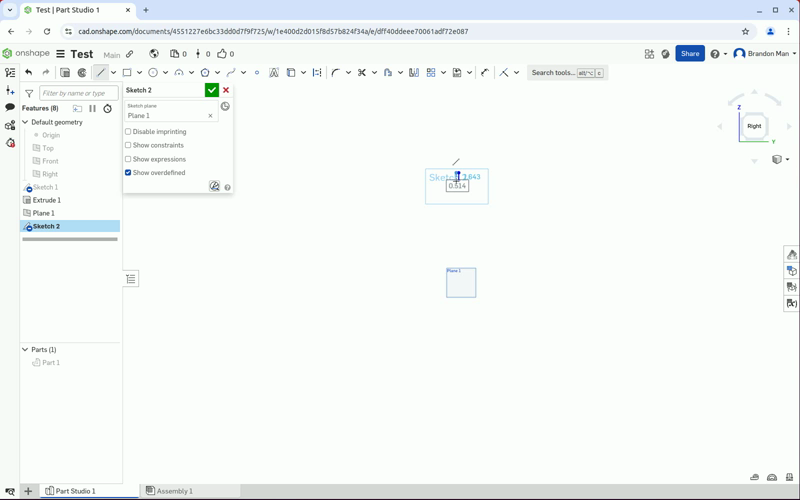
scroll(6)
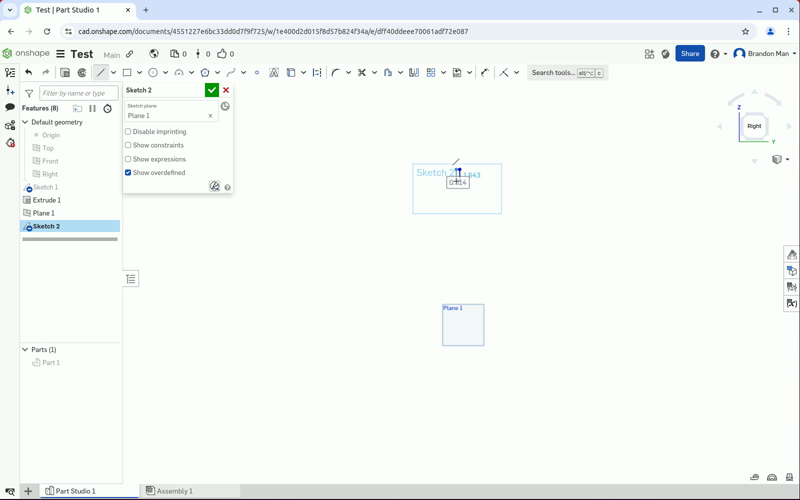
scroll(6)
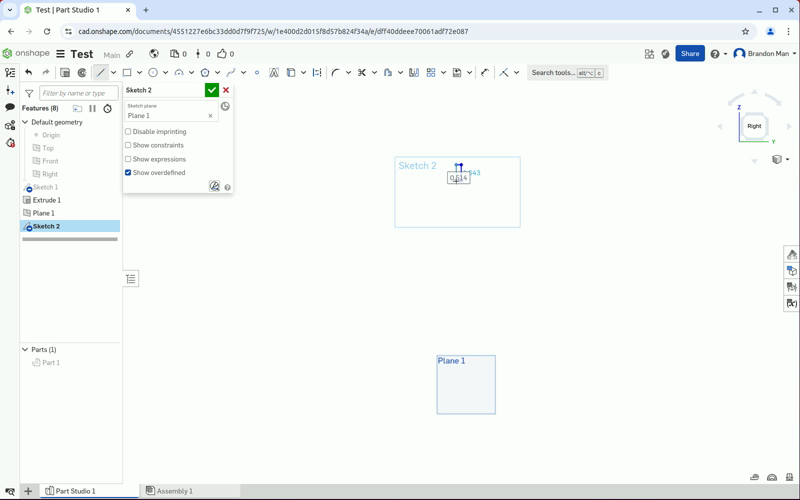
scroll(6)
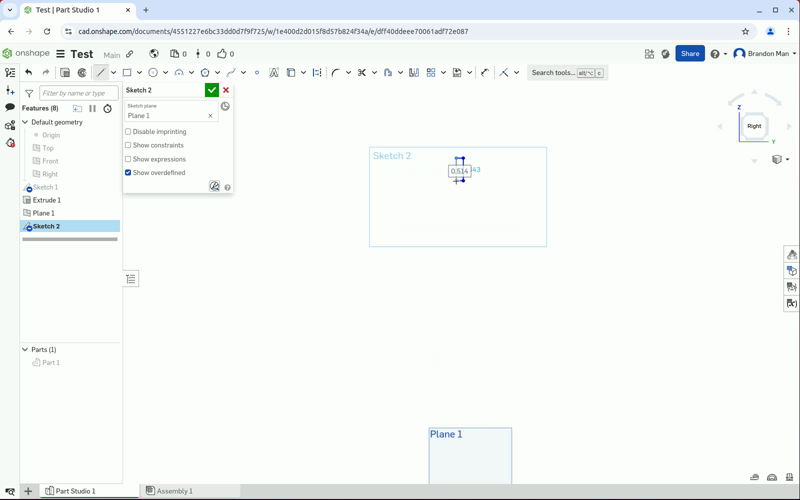
scroll(6)
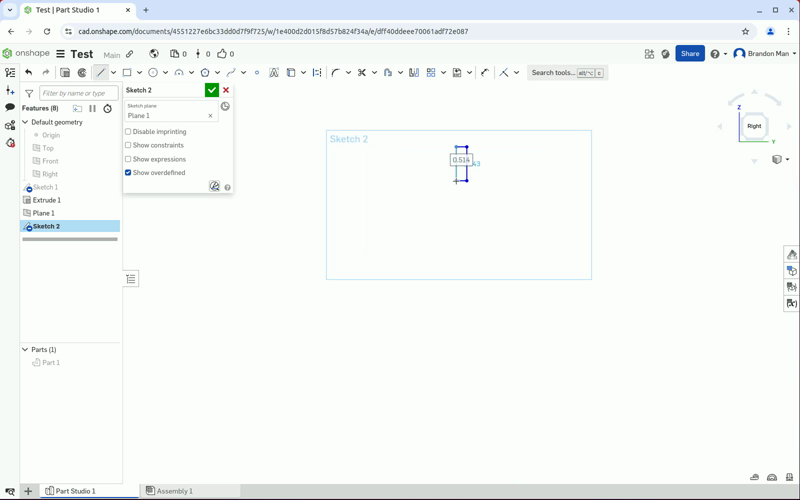
scroll(6)
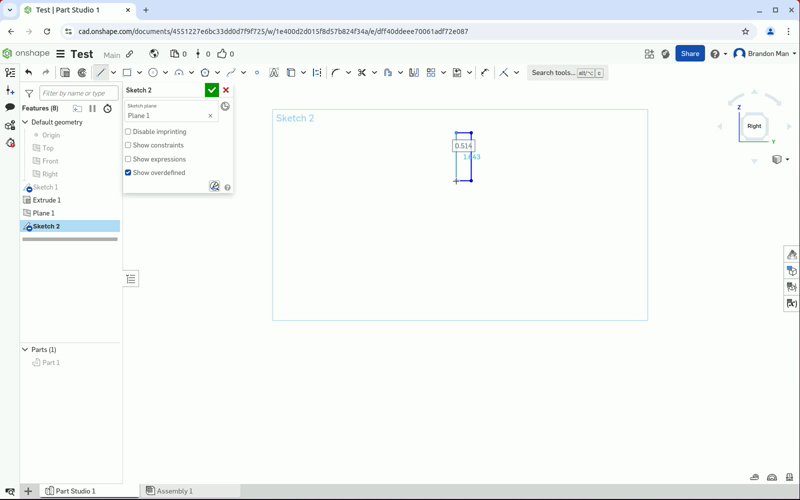
scroll(6)
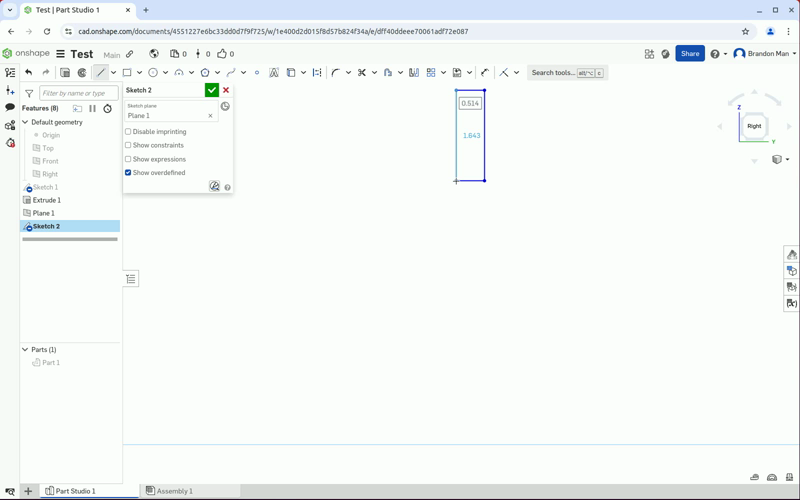
key_up(shift)
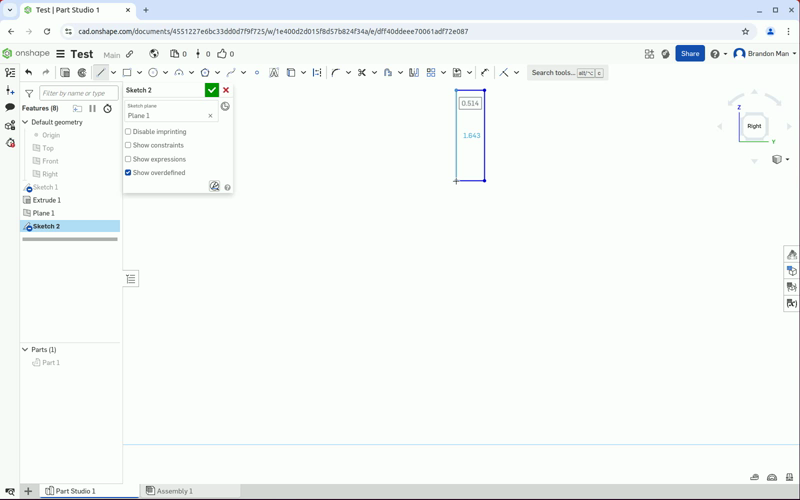
click(456, 180)
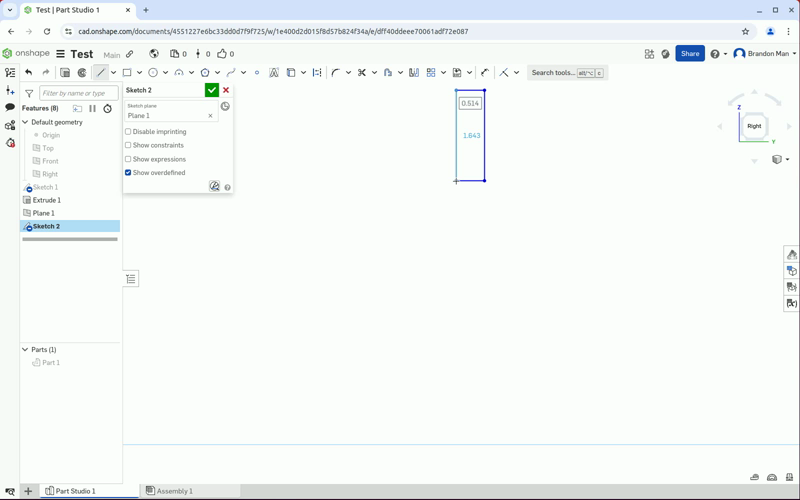
scroll(-6)
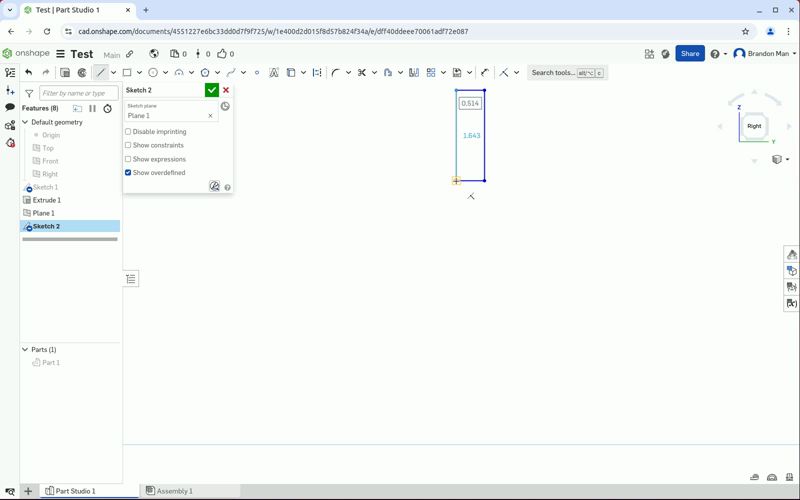
scroll(-6)
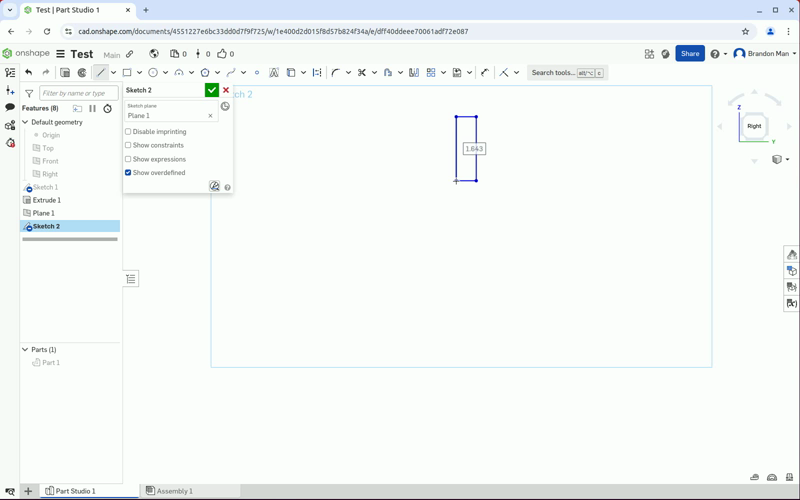
scroll(-6)
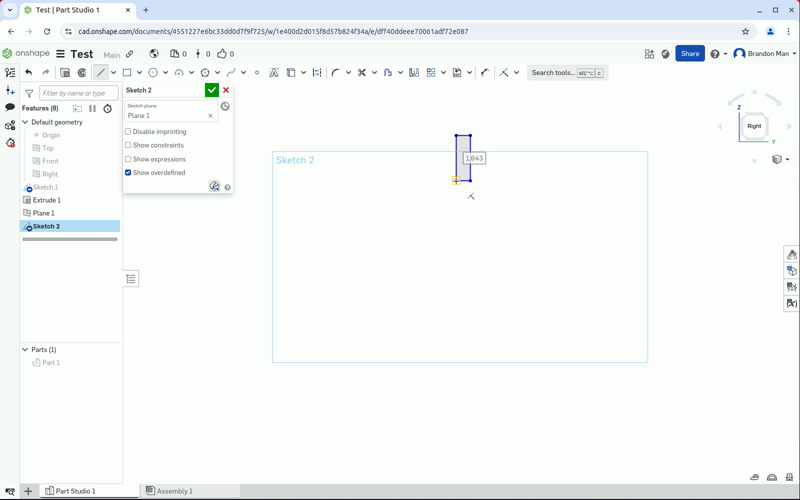
scroll(-6)
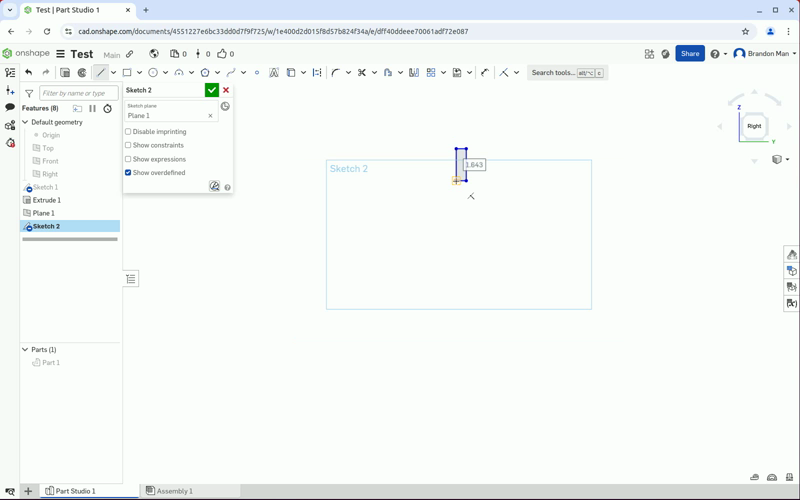
scroll(-6)
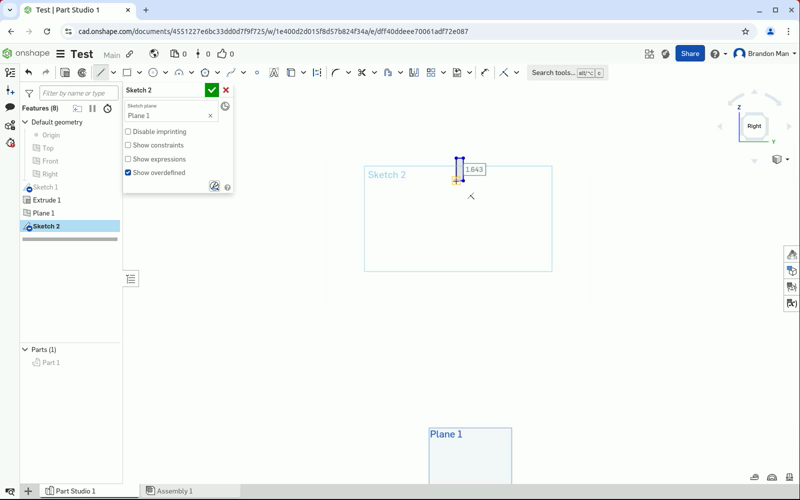
scroll(-6)
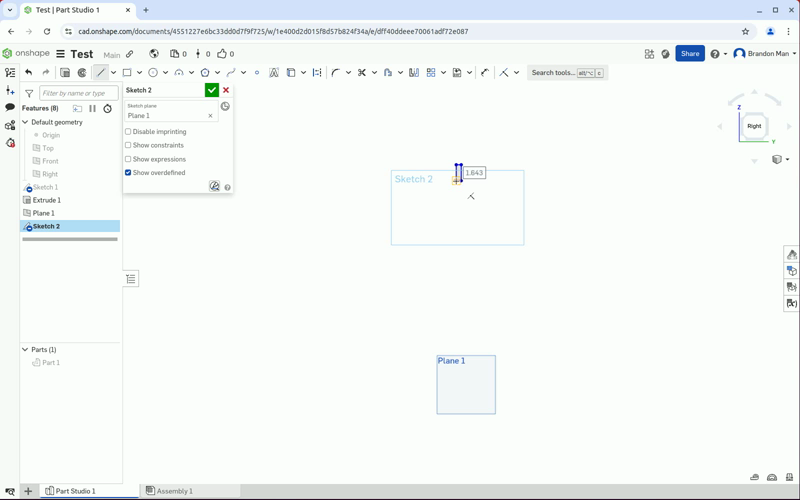
scroll(-6)
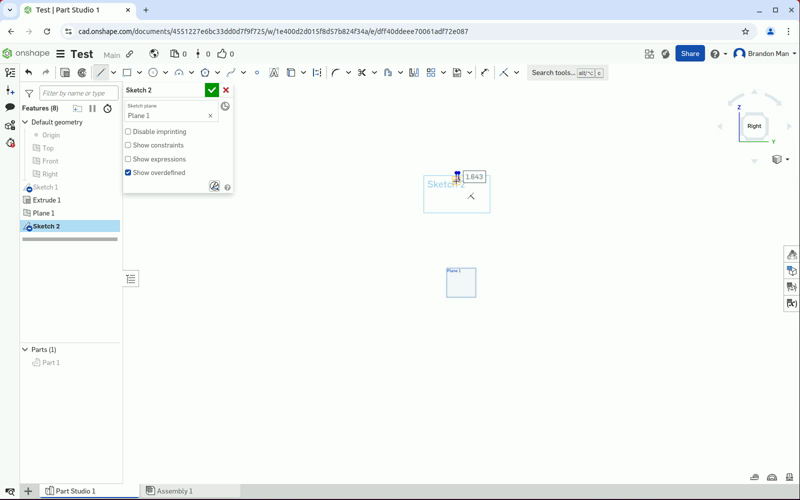
key(esc)
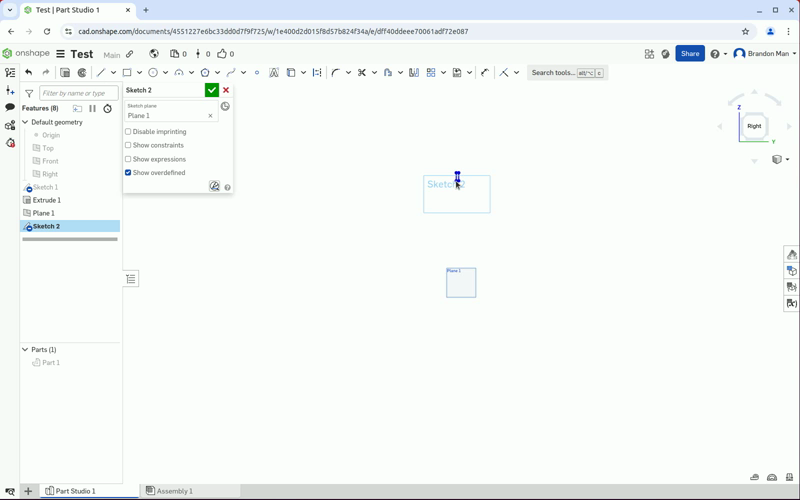
mouse_move(458, 177)
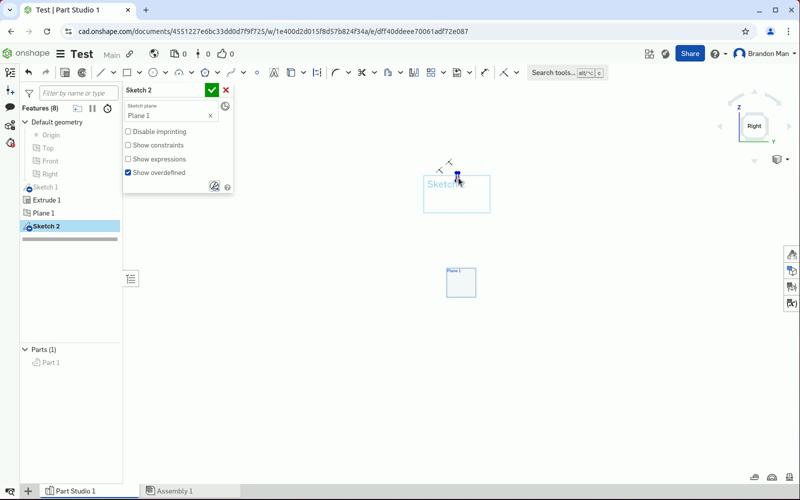
scroll(6)
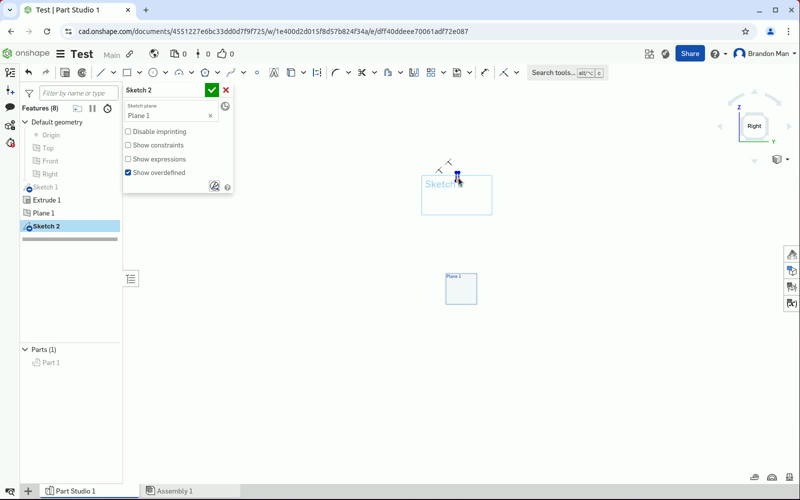
scroll(6)
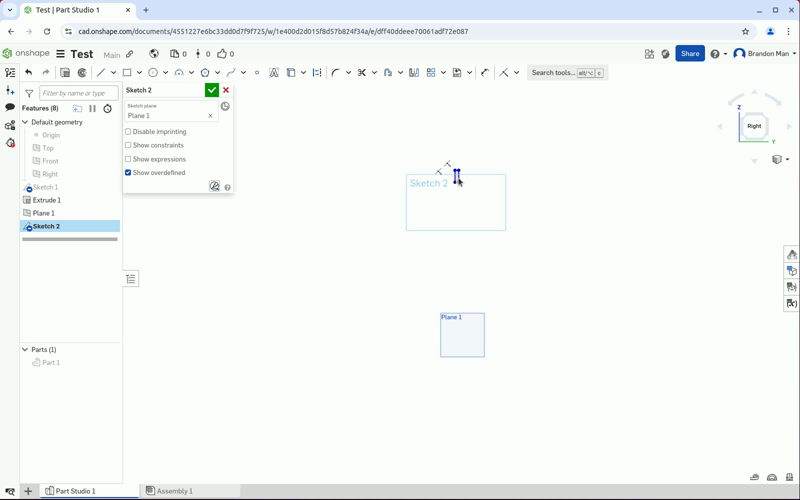
scroll(6)
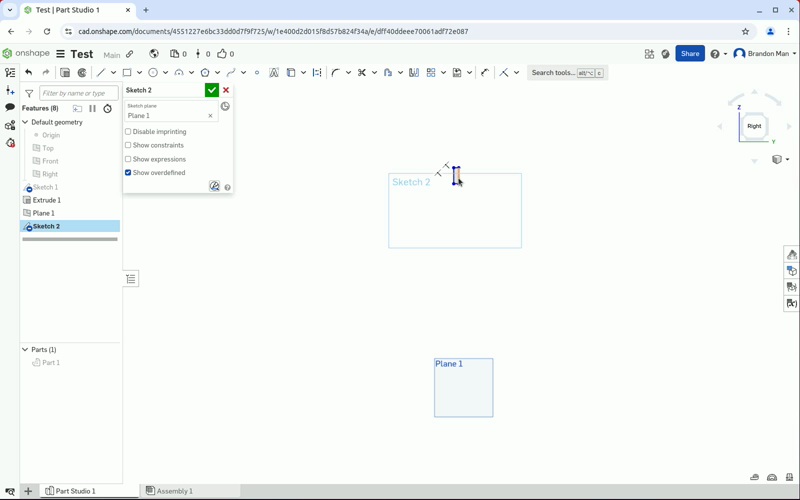
scroll(6)
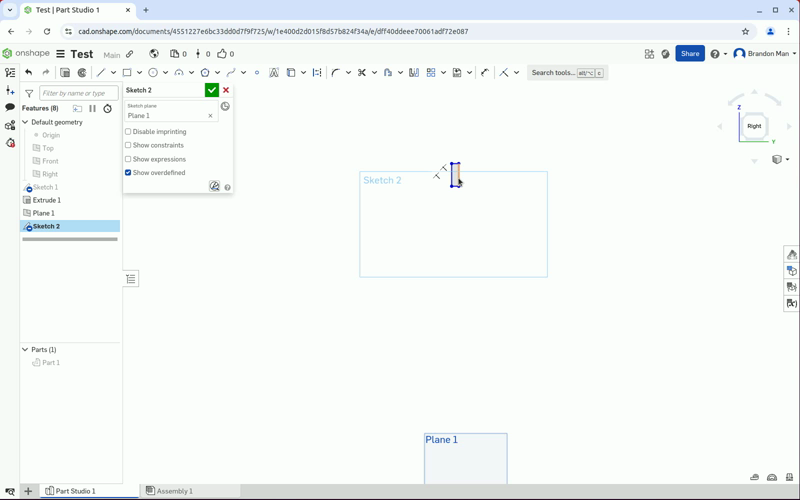
scroll(6)
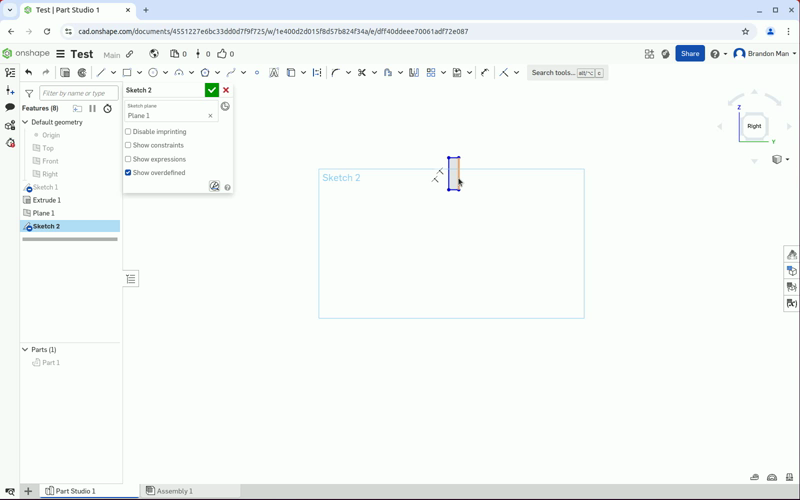
scroll(6)
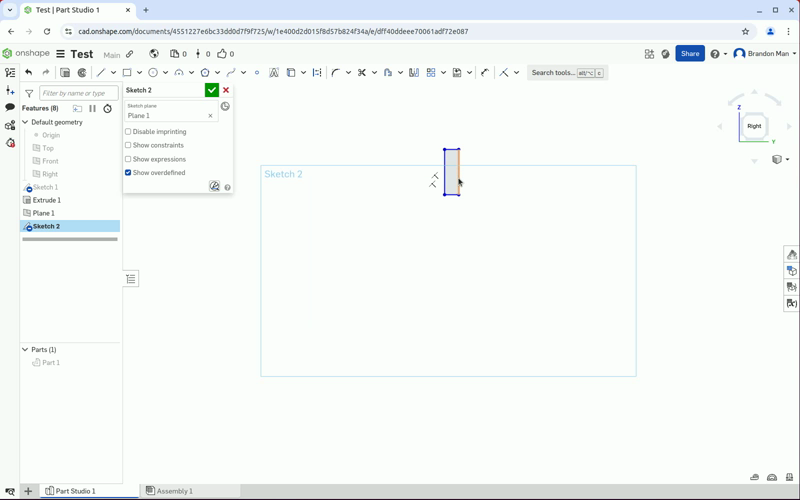
scroll(6)
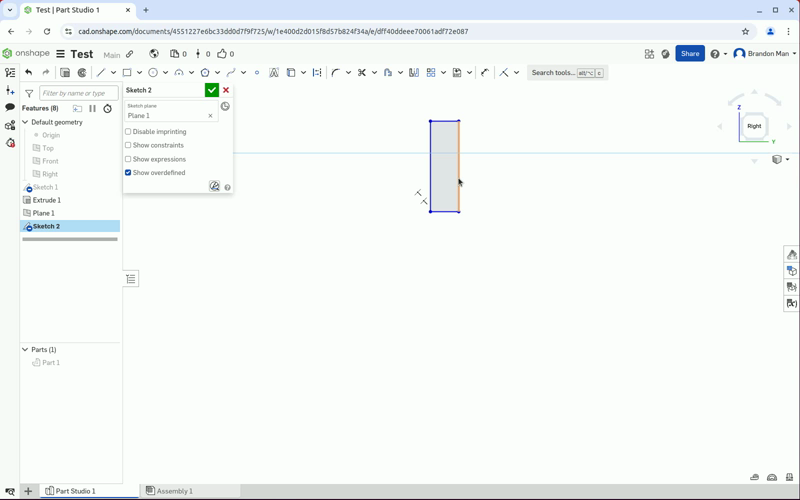
click(458, 177)
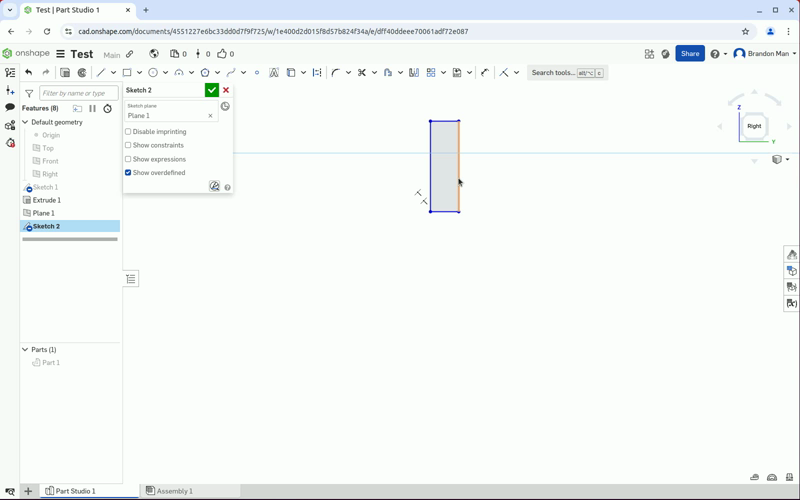
scroll(-6)
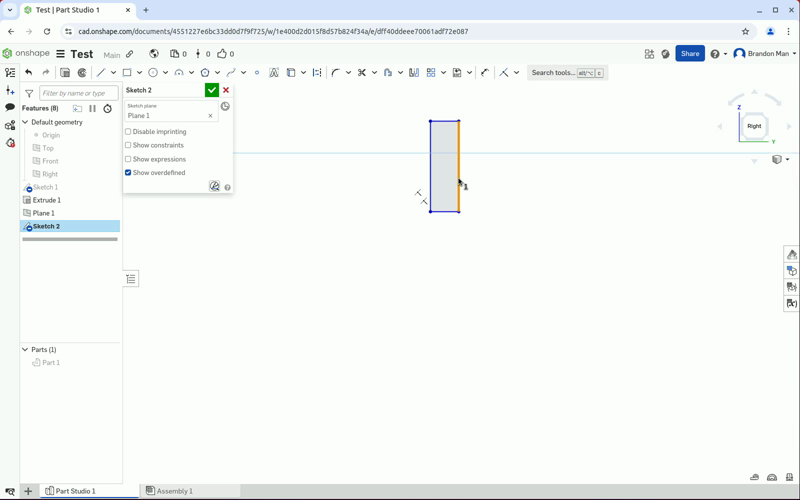
scroll(-6)
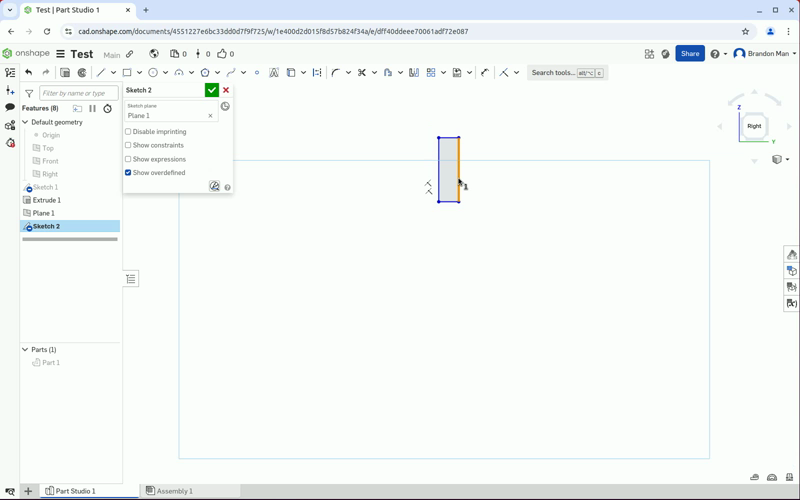
scroll(-6)
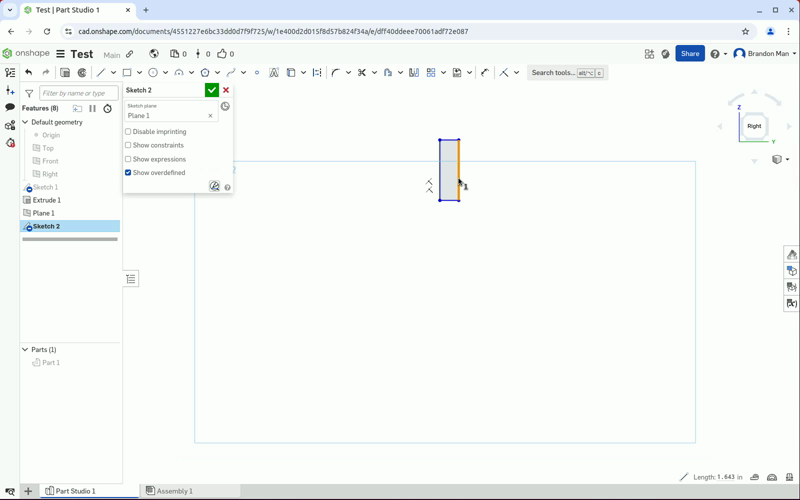
scroll(-6)
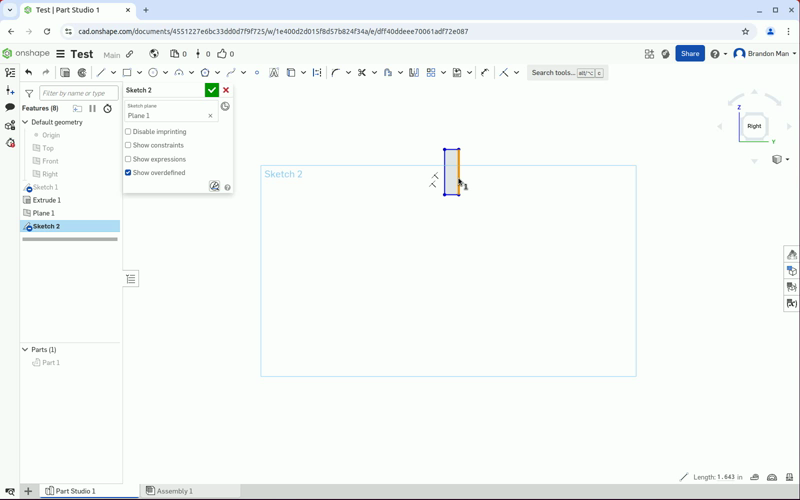
scroll(-6)
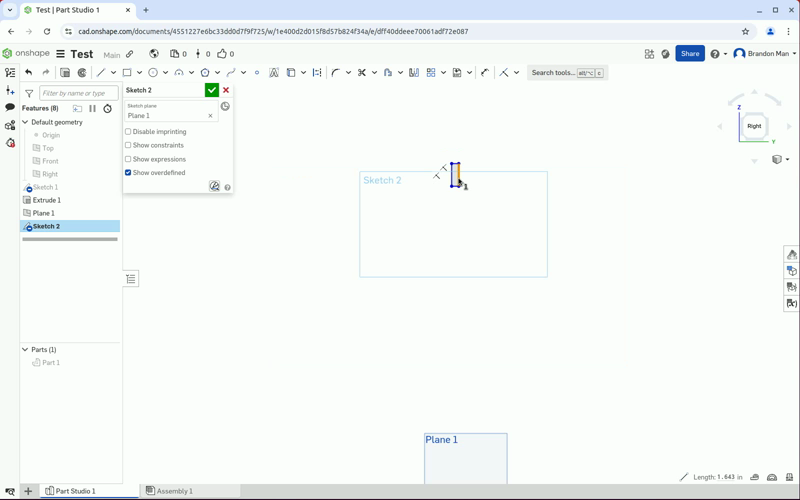
scroll(-6)
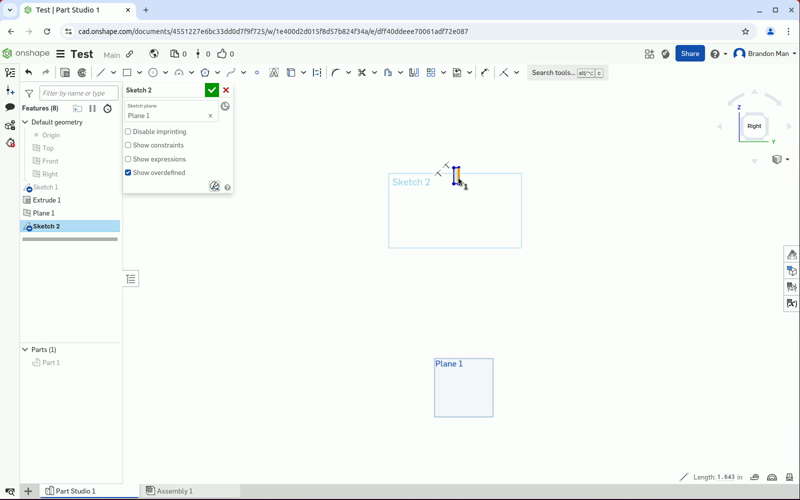
scroll(-6)
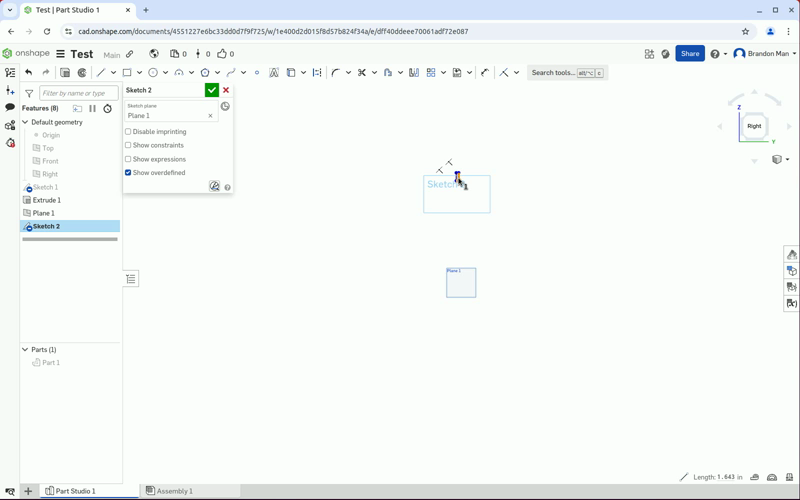
mouse_move(73, 352)
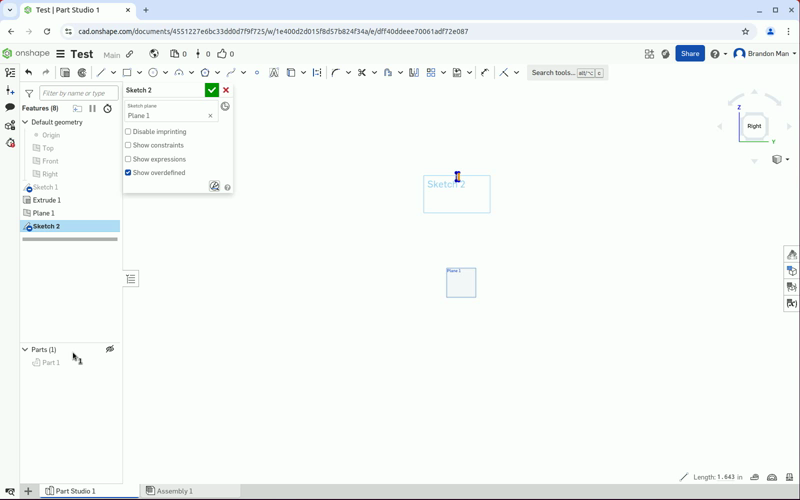
key(shift+y)
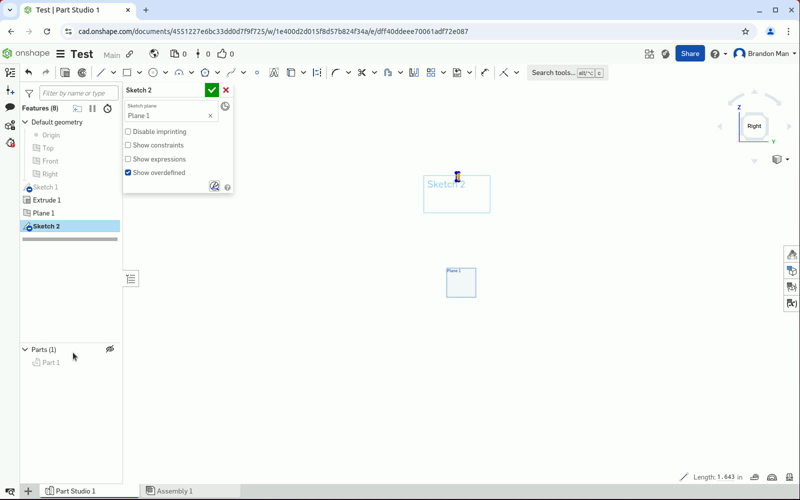
key(shift+e)
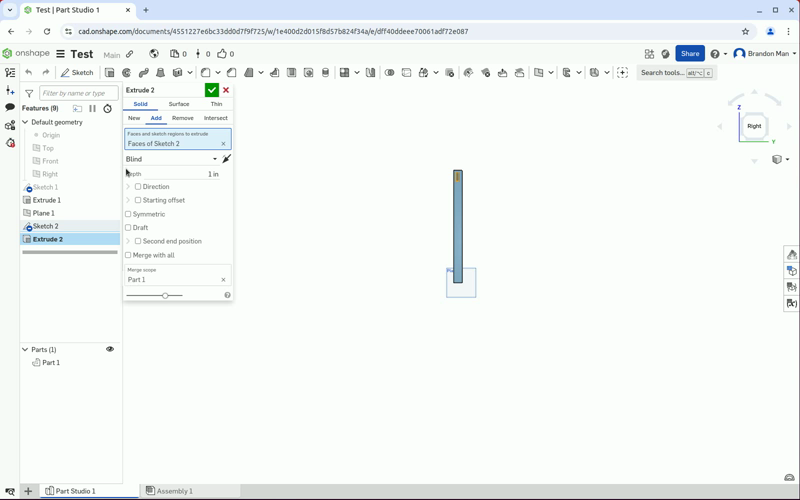
mouse_move(143, 106)
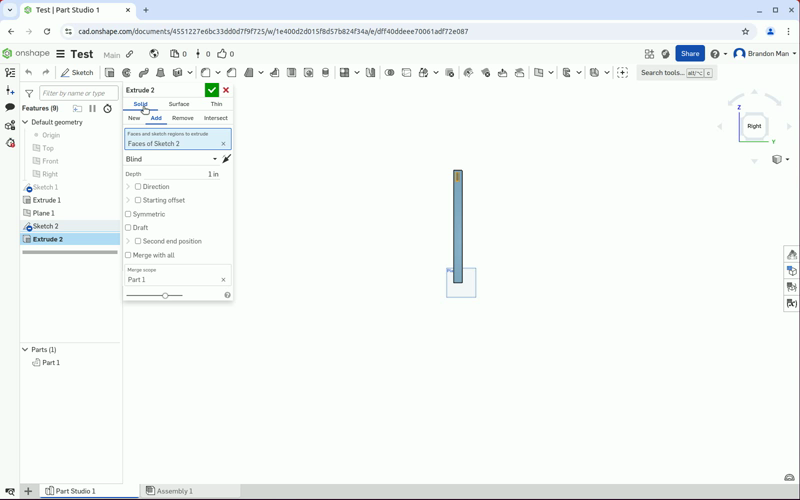
click(143, 106)
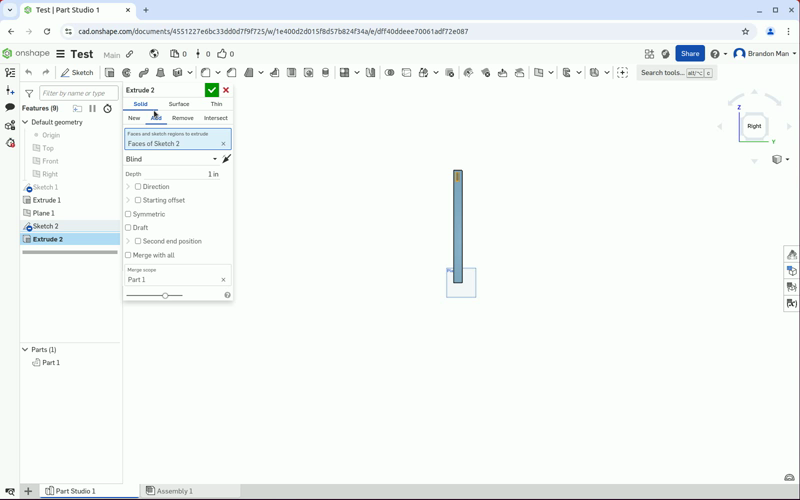
mouse_move(186, 120)
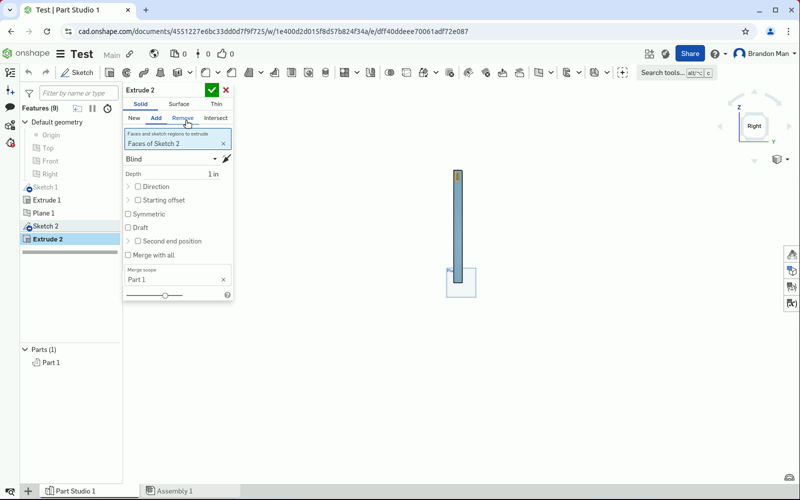
click(186, 120)
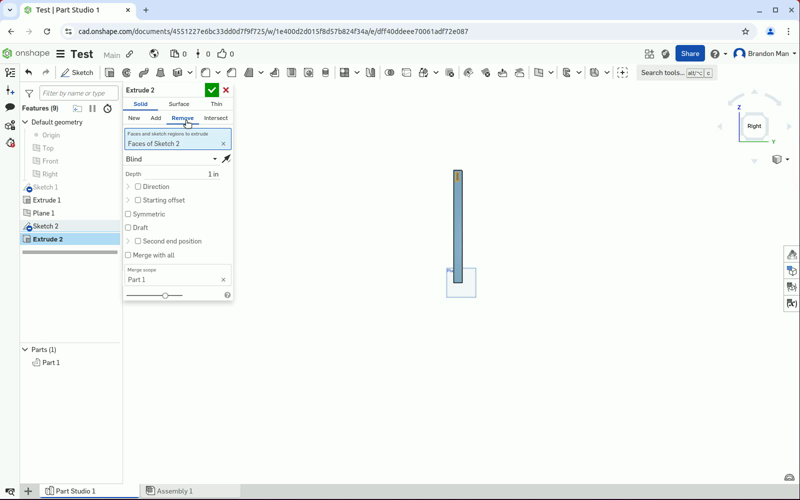
key(tab, 4)
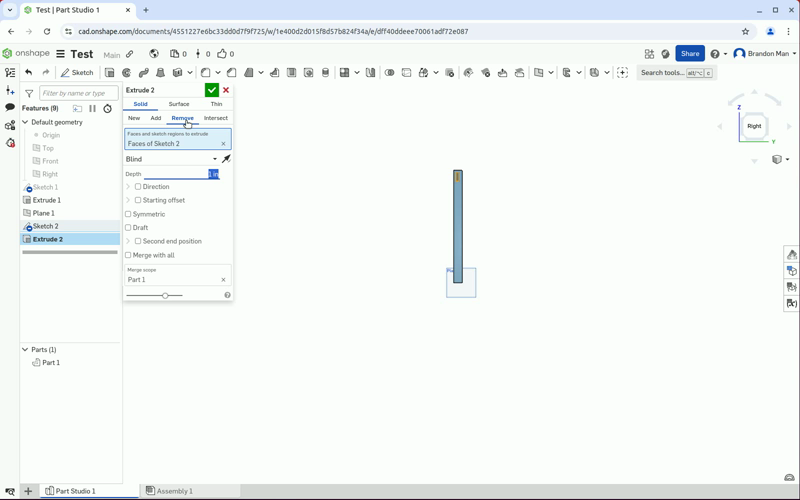
text(0.481)
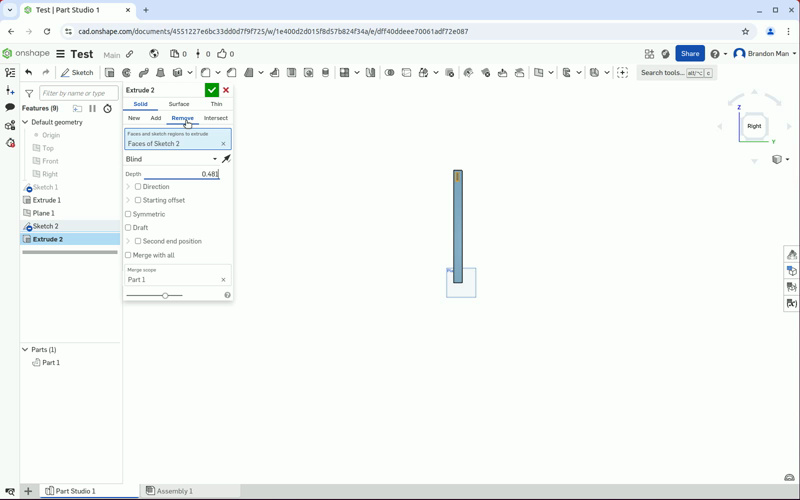
key(tab, 6)
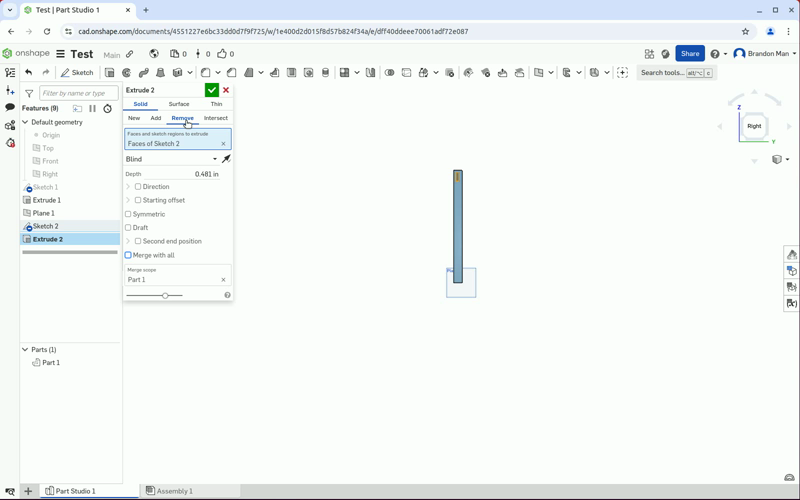
key(space)
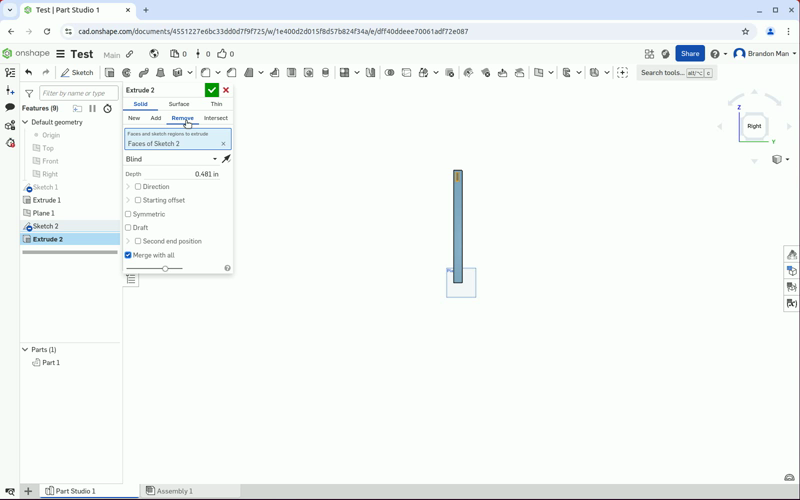
key(enter)
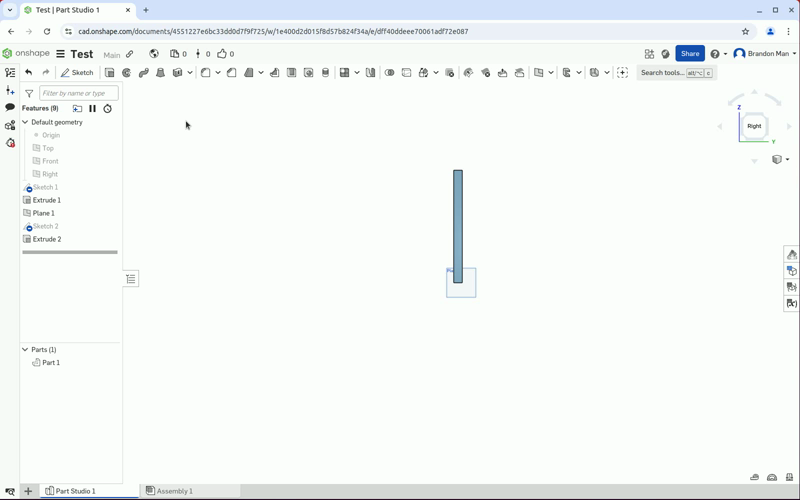
key(shift+h)
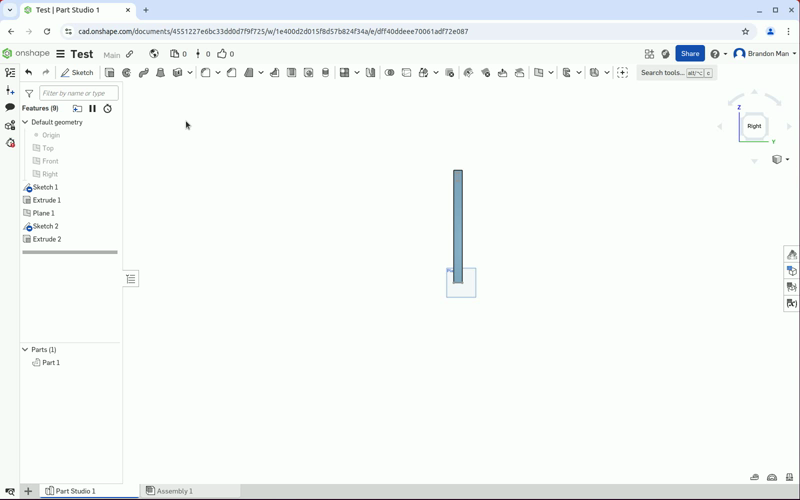
key(shift+h)
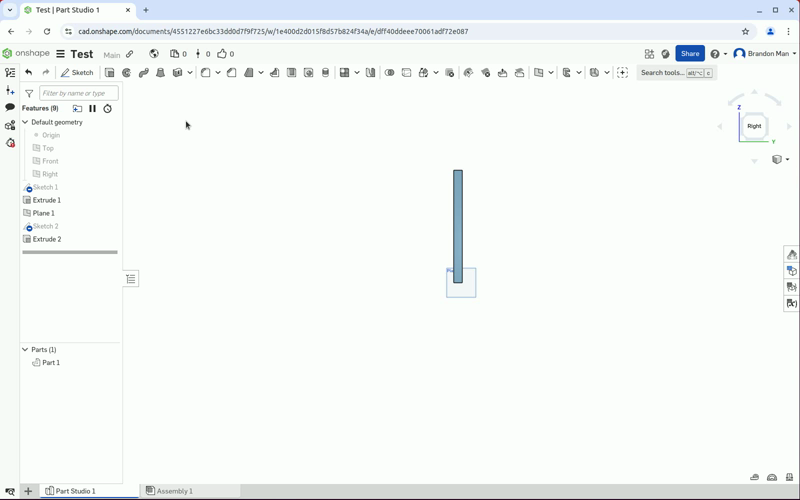
mouse_move(73, 189)
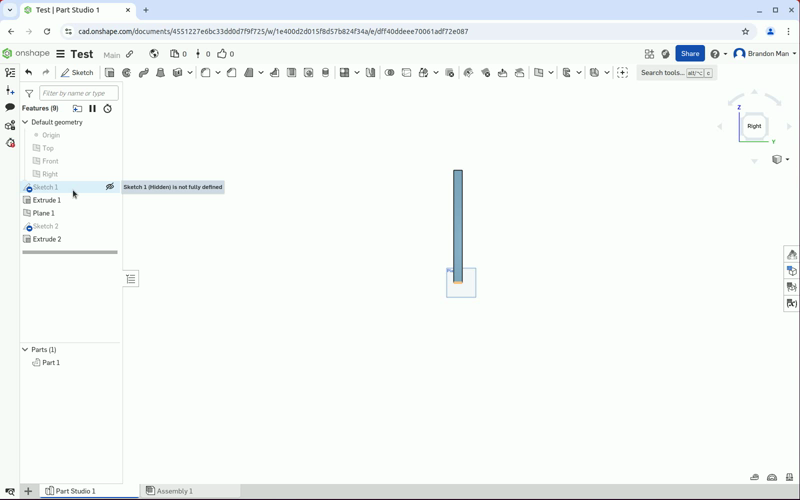
click(73, 189)
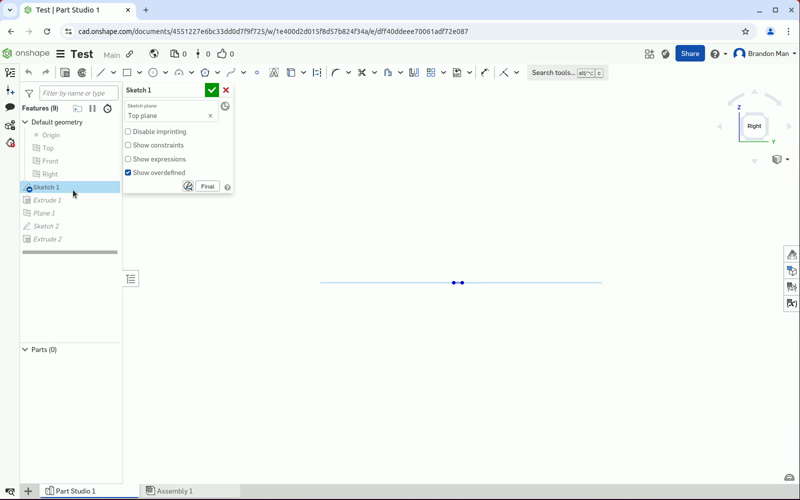
mouse_move(229, 92)
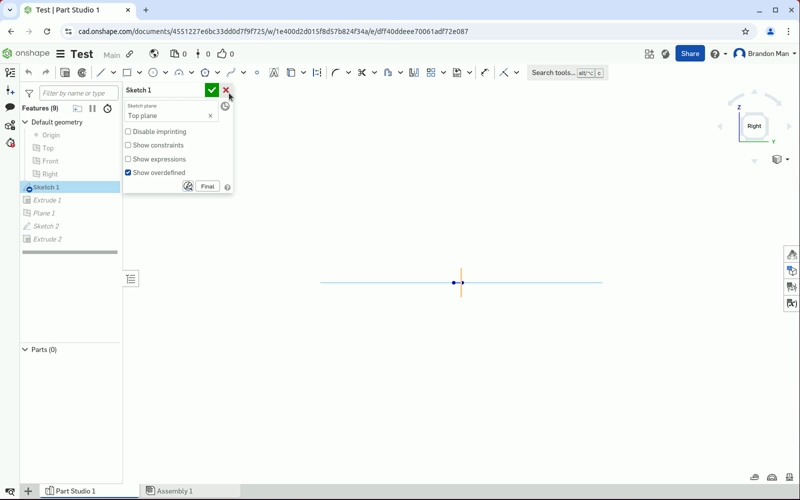
click(229, 92)
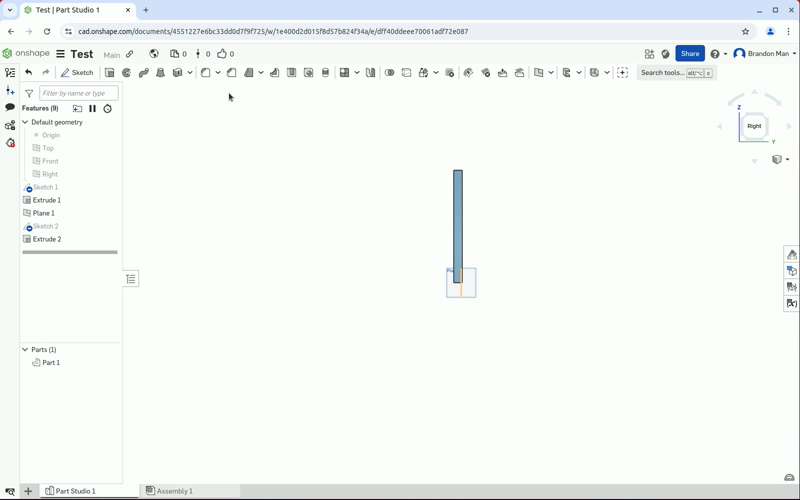
mouse_move(73, 352)
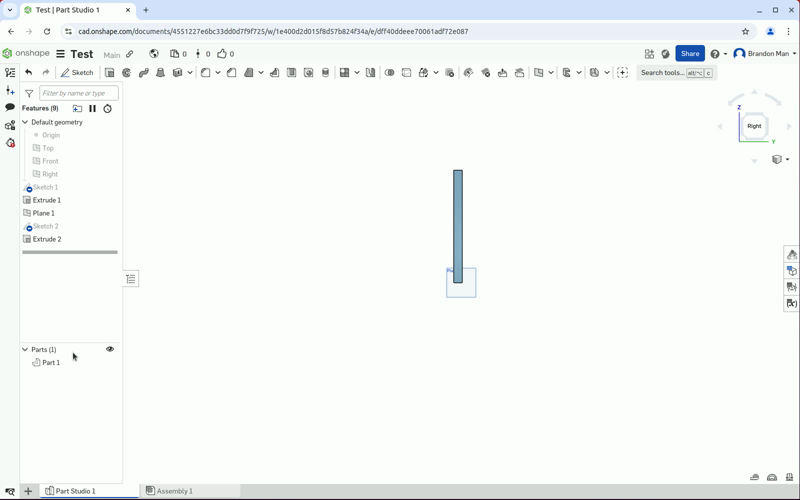
key(y)
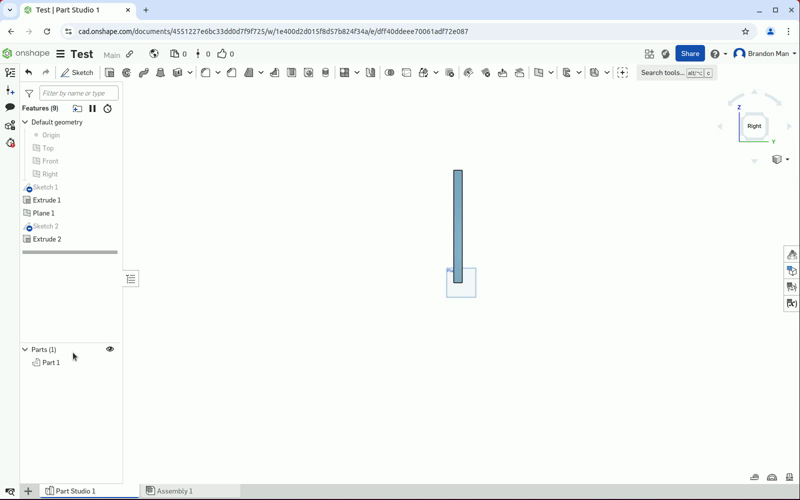
key(shift+p)
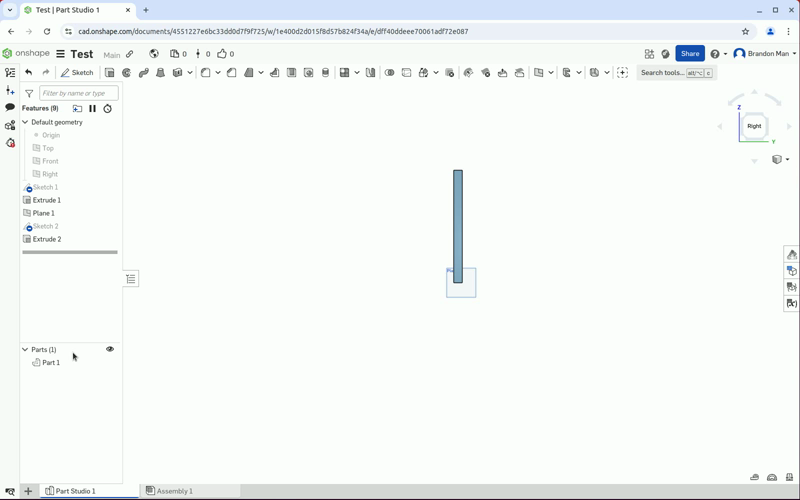
key(space)
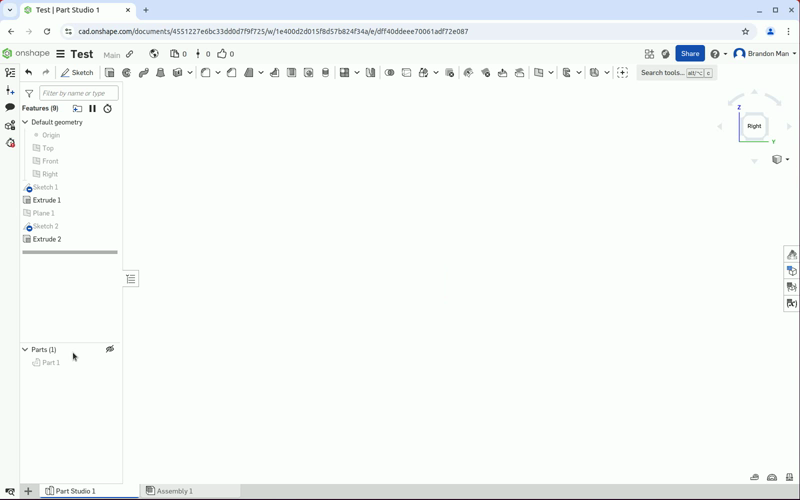
key_down(shift)
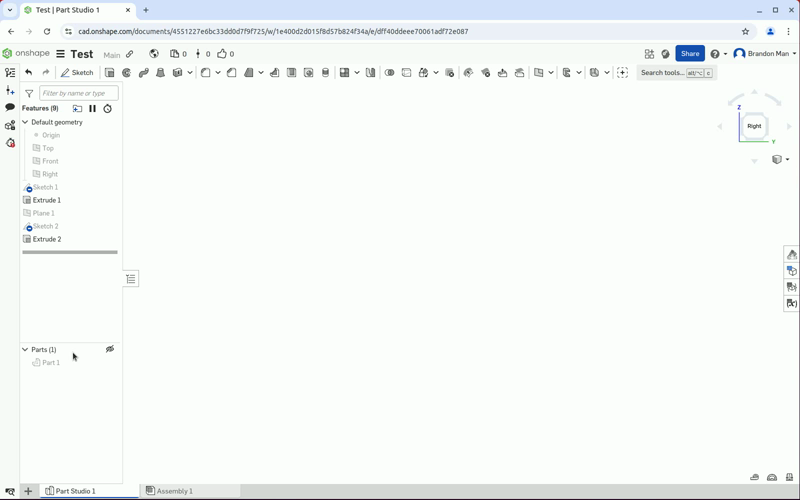
key(right)
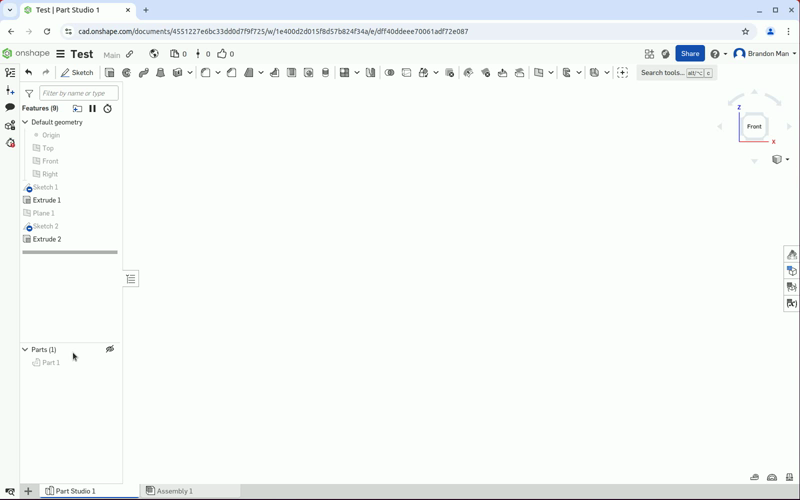
key_up(shift)
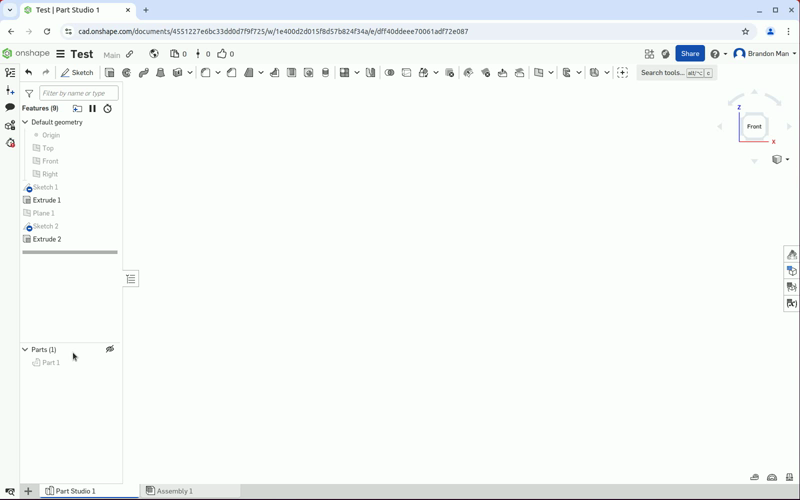
mouse_move(73, 352)
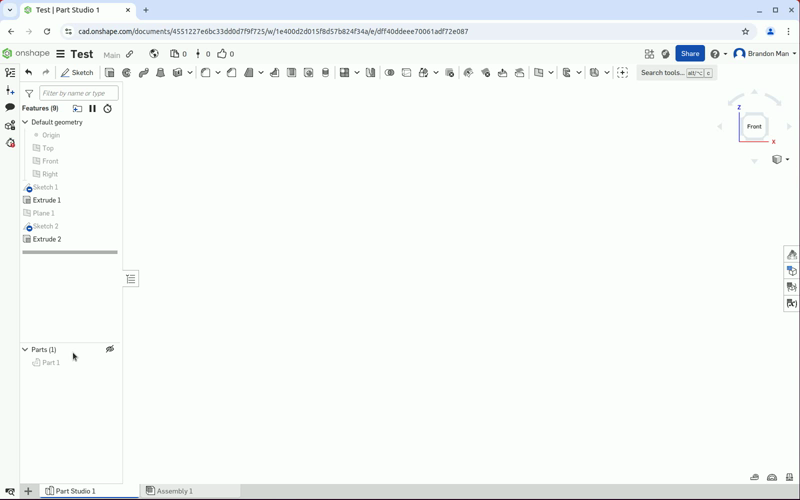
key(shift+y)
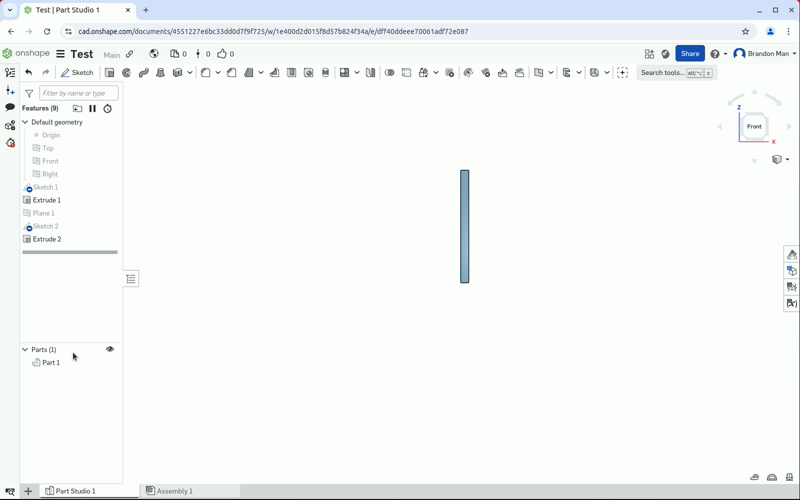
mouse_move(541, 75)
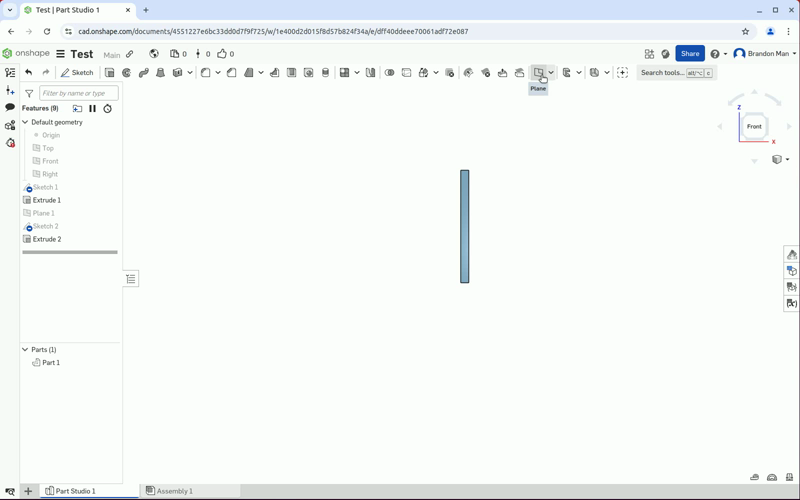
click(541, 75)
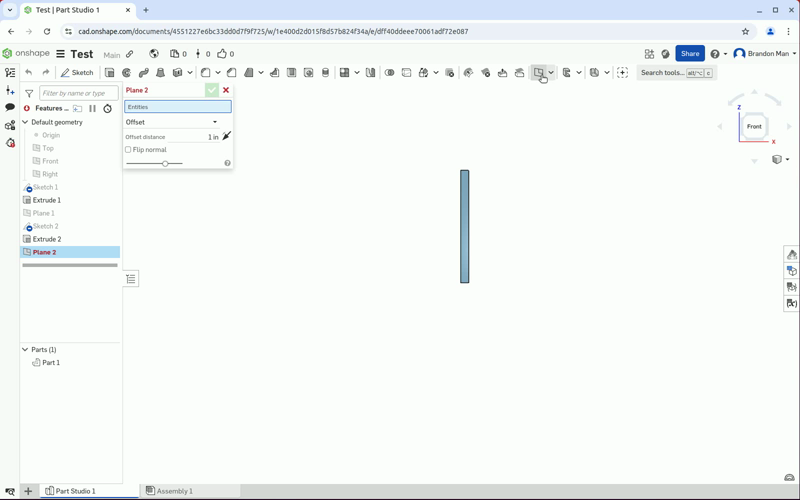
mouse_move(73, 163)
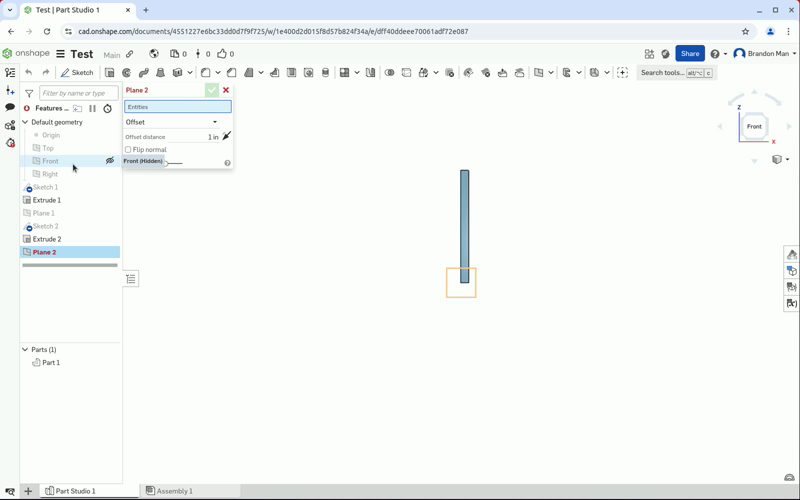
click(73, 163)
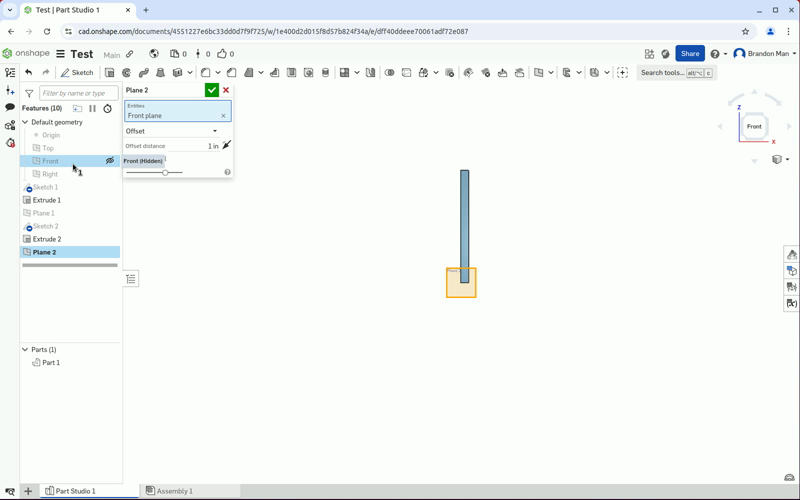
key(tab, 2)
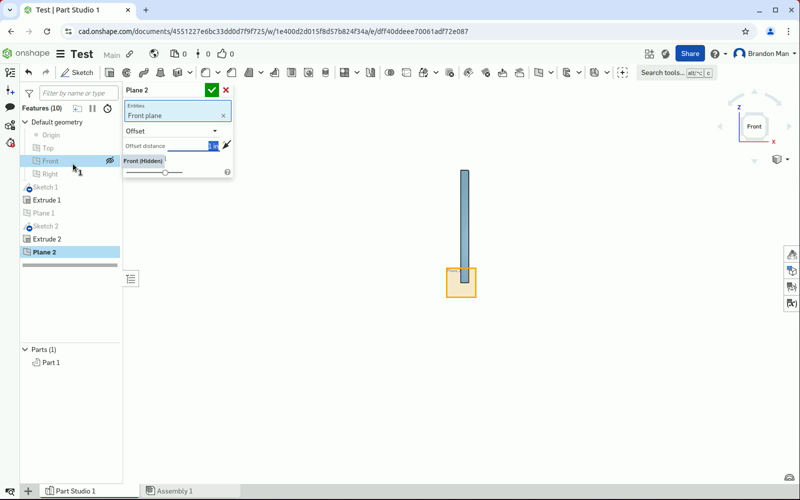
text(1.448)
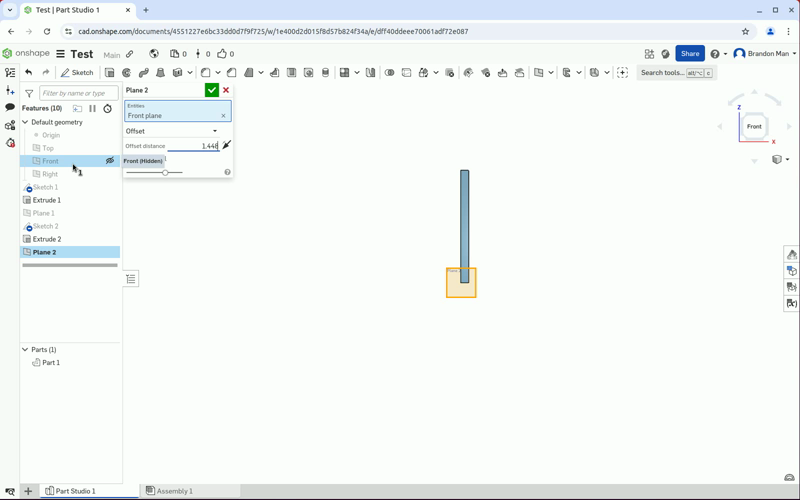
key(enter, 2)
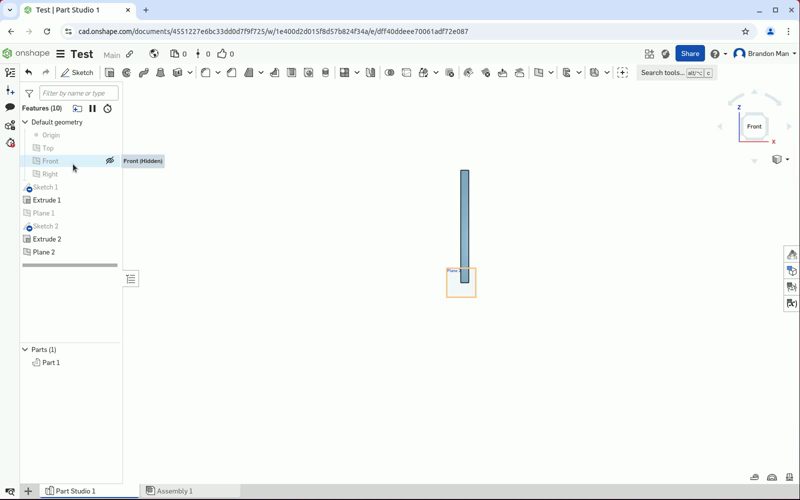
key(shift+s)
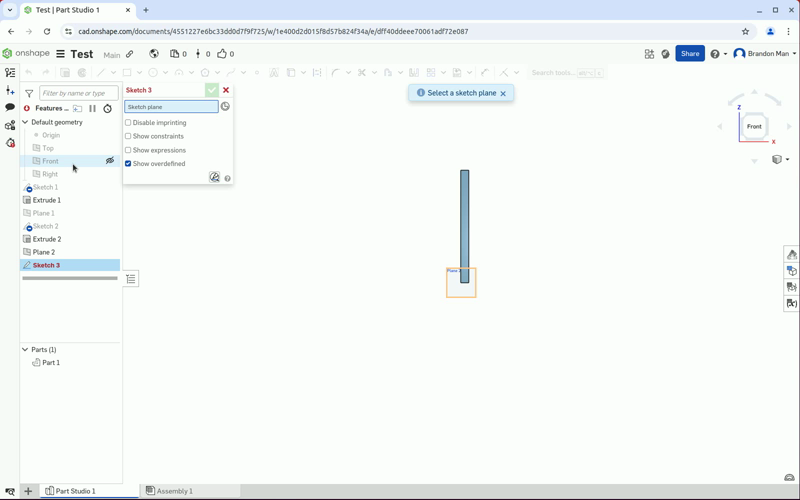
mouse_move(73, 254)
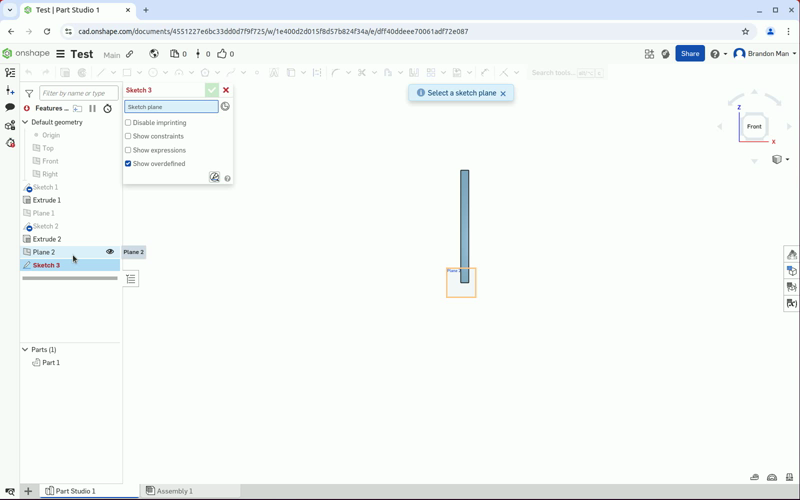
click(73, 254)
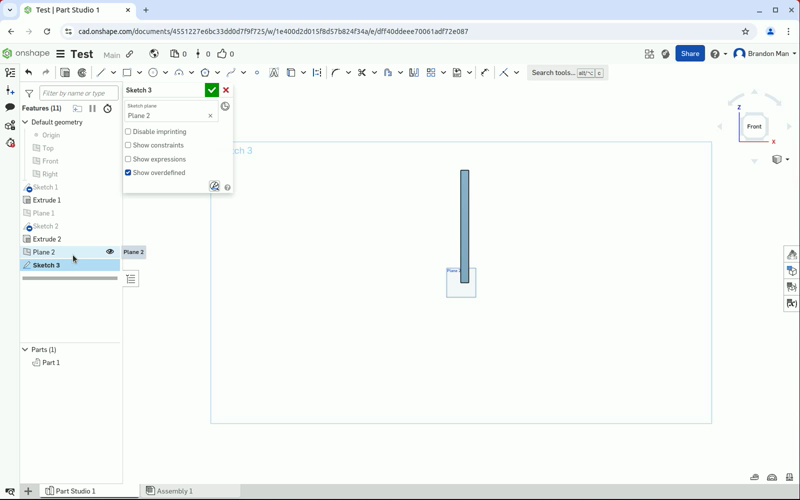
mouse_move(73, 352)
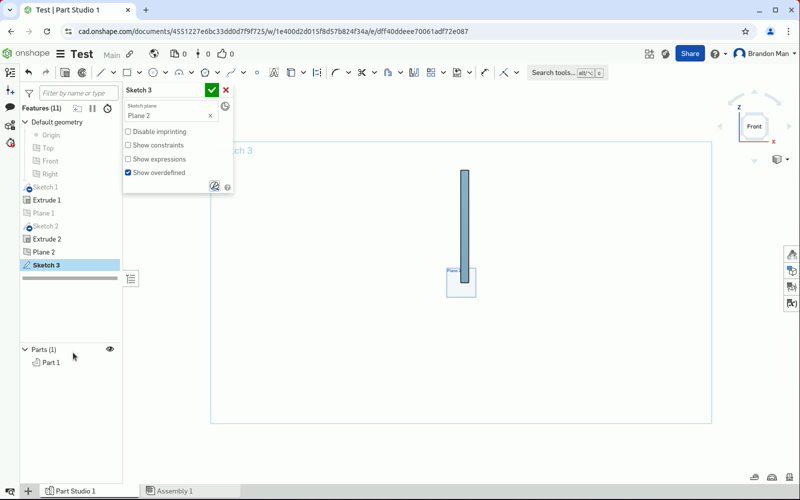
key(y)
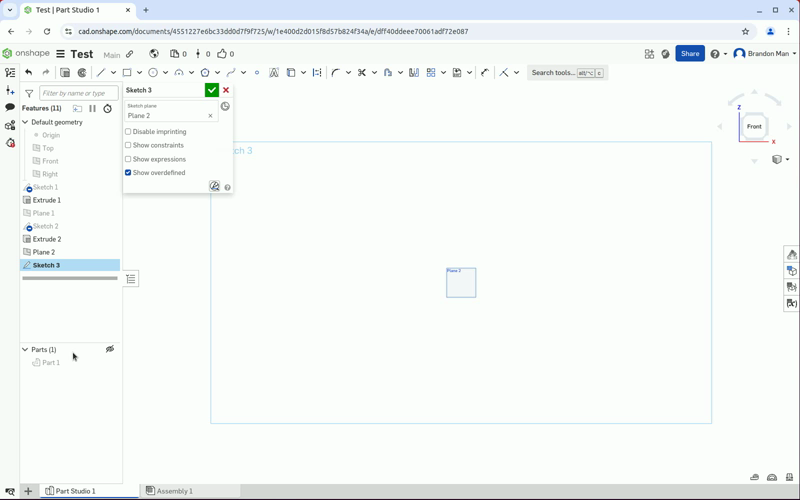
key(l)
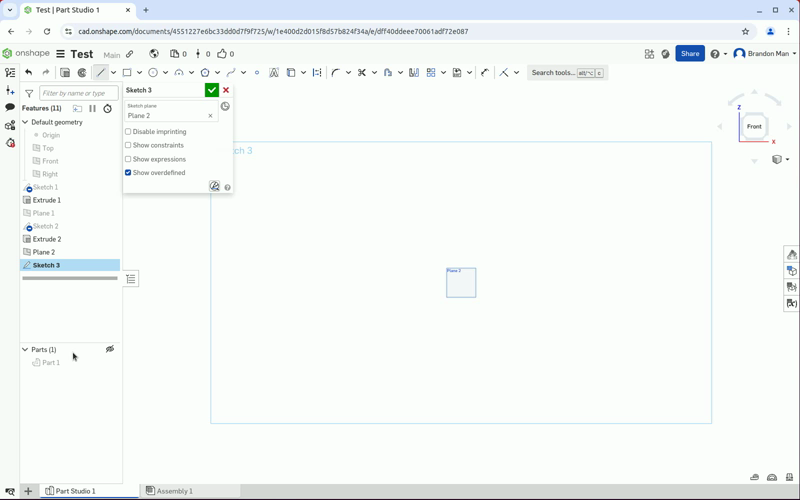
key_down(shift)
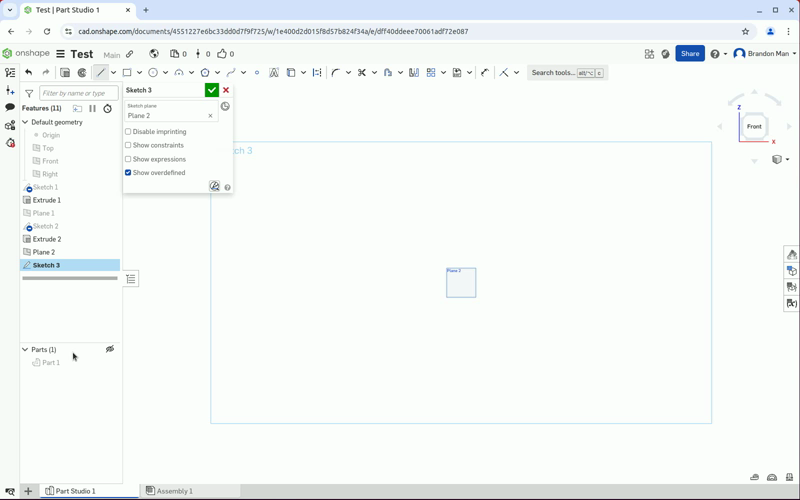
mouse_move(463, 180)
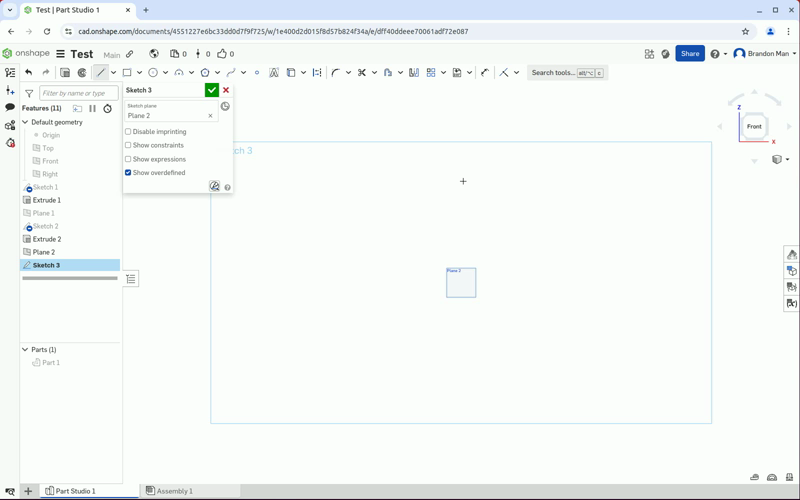
click(463, 180)
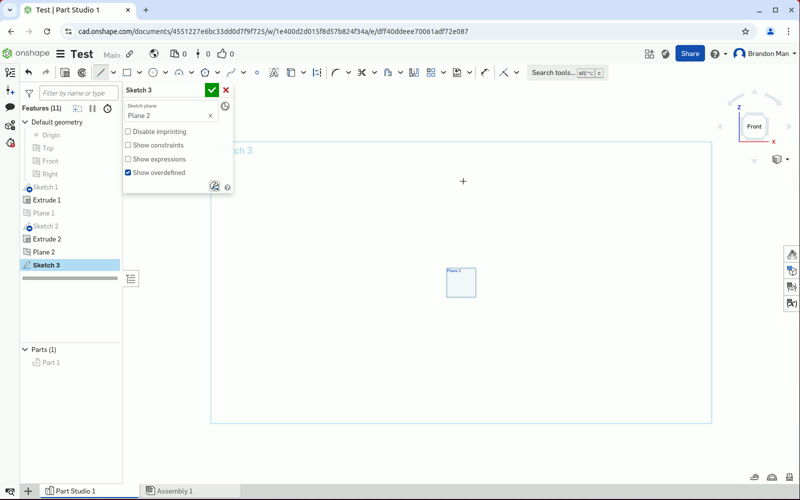
key_up(shift)
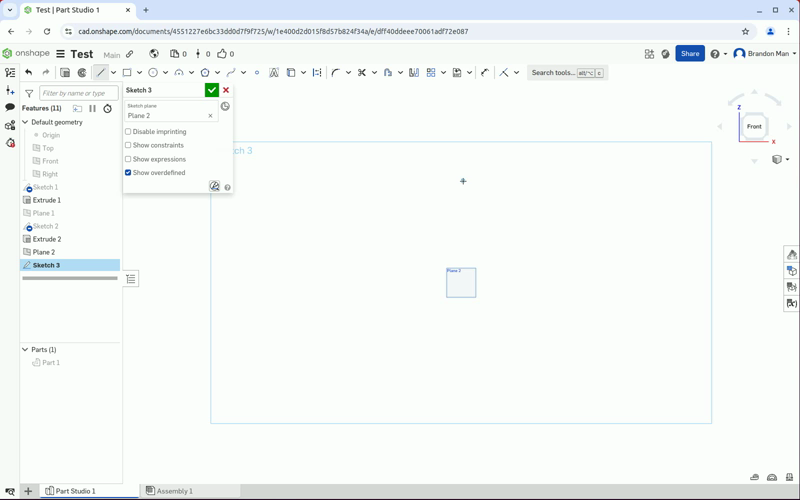
key_down(shift)
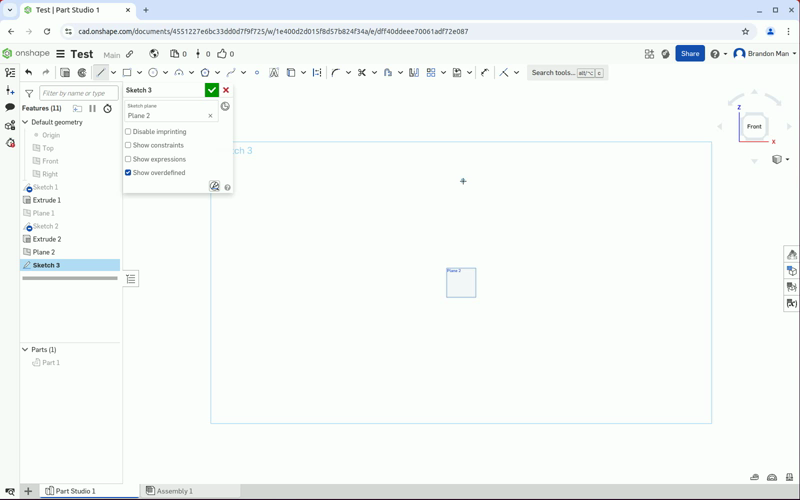
mouse_move(493, 180)
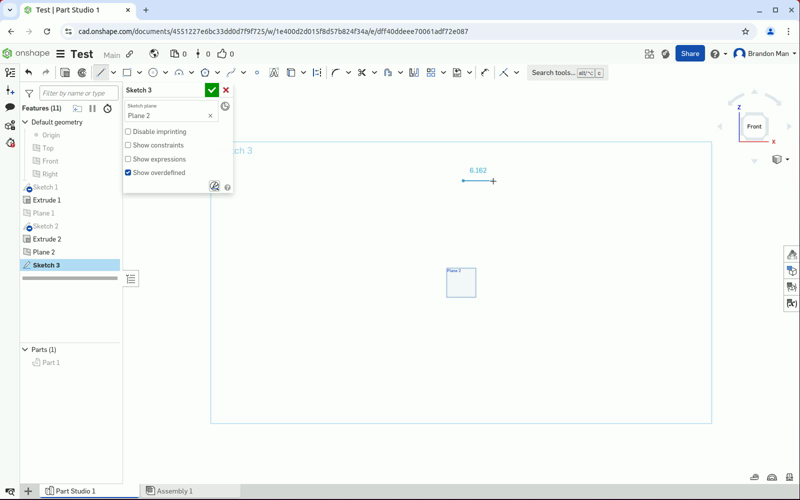
mouse_move(465, 180)
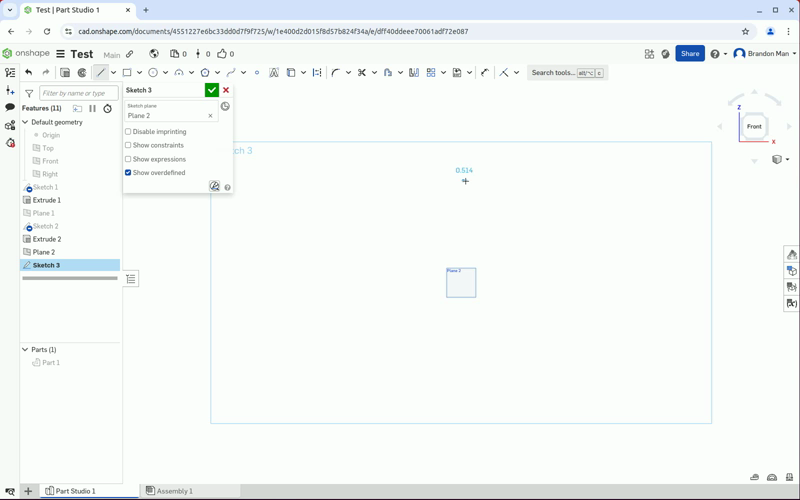
scroll(6)
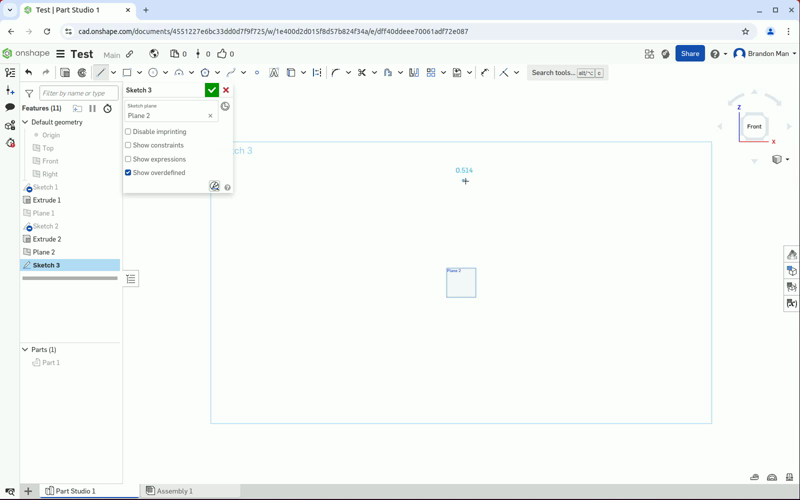
scroll(6)
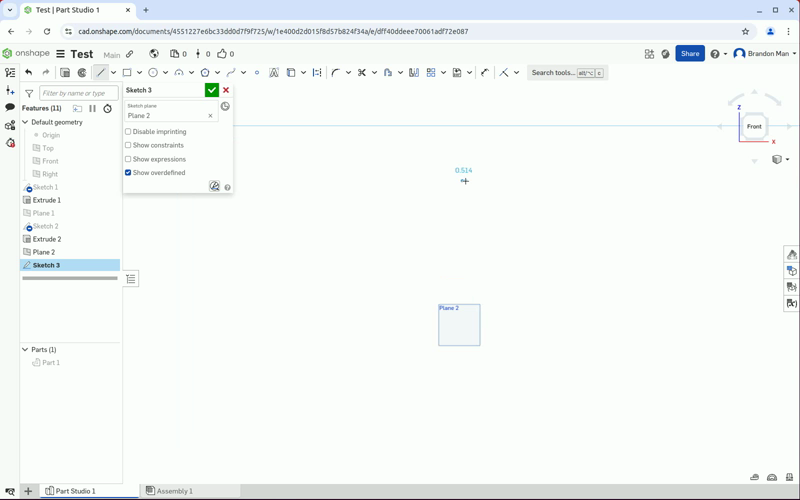
scroll(6)
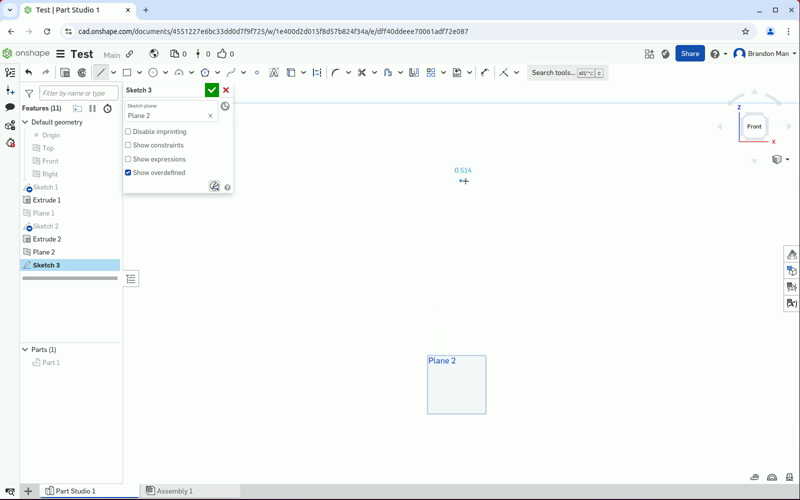
scroll(6)
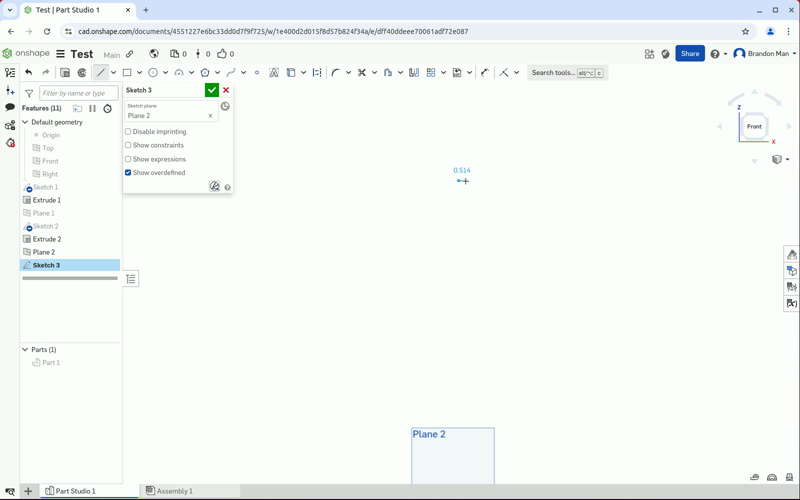
scroll(6)
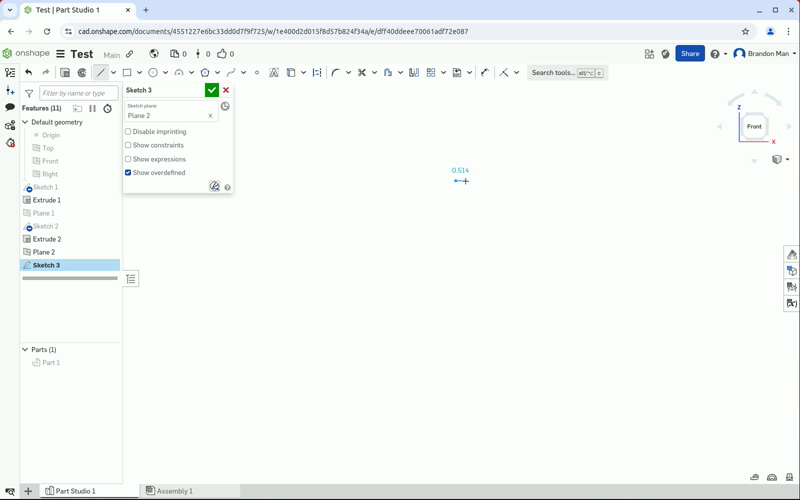
scroll(6)
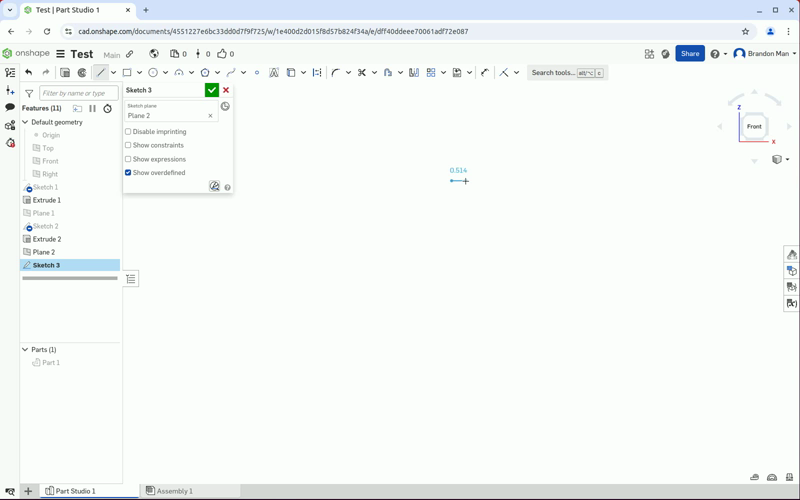
scroll(6)
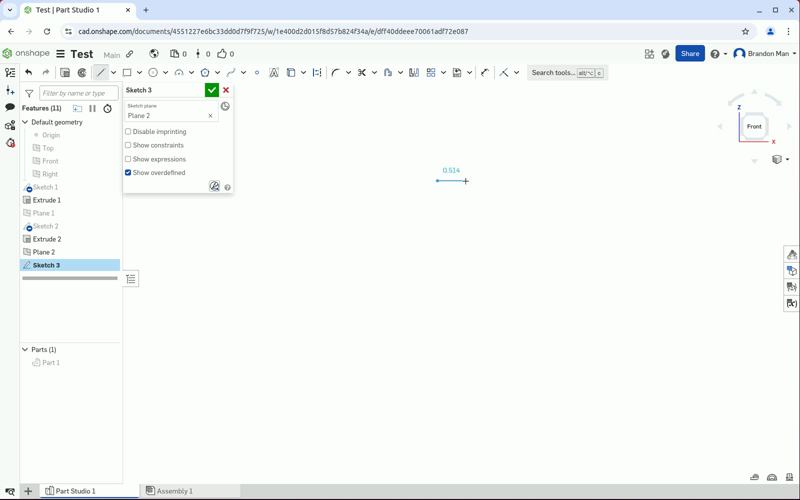
click(465, 180)
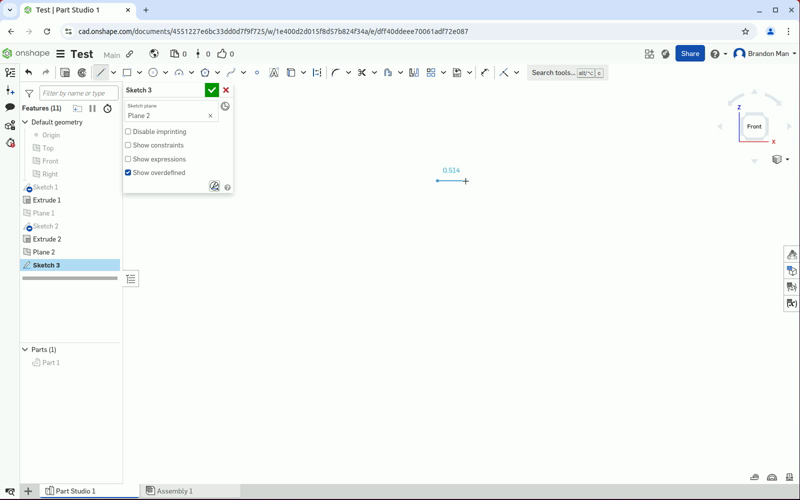
scroll(-6)
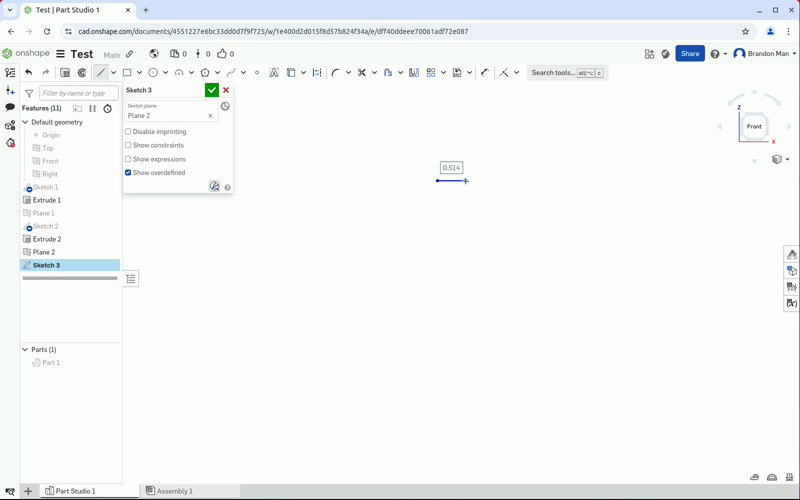
scroll(-6)
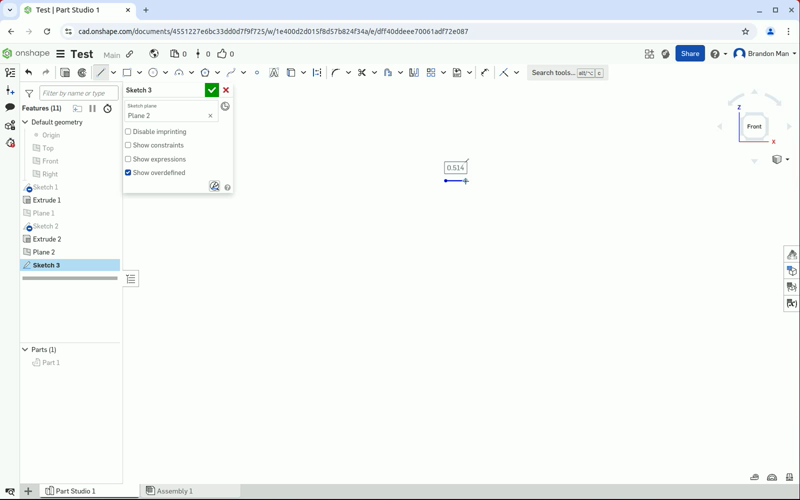
scroll(-6)
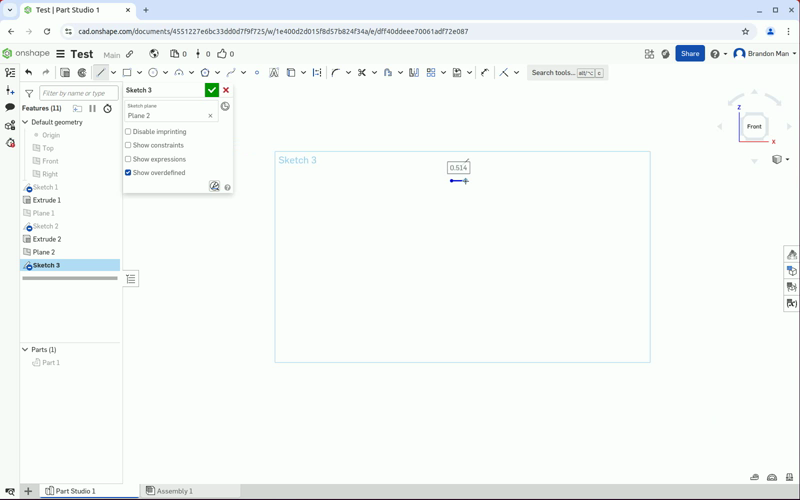
scroll(-6)
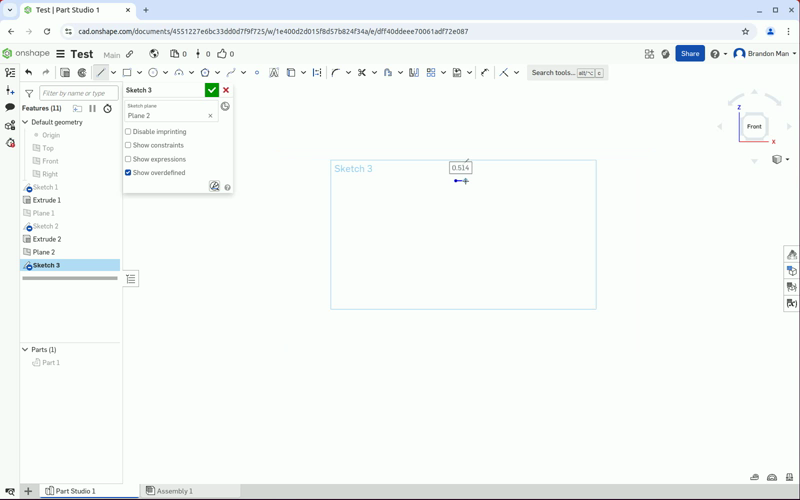
scroll(-6)
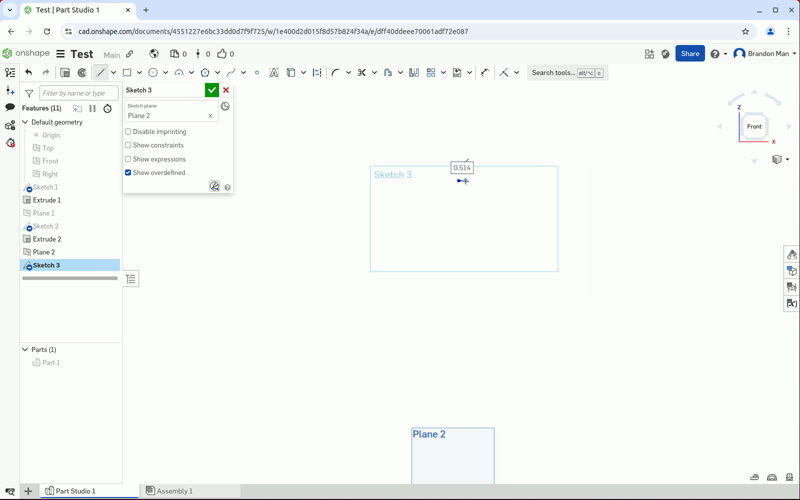
scroll(-6)
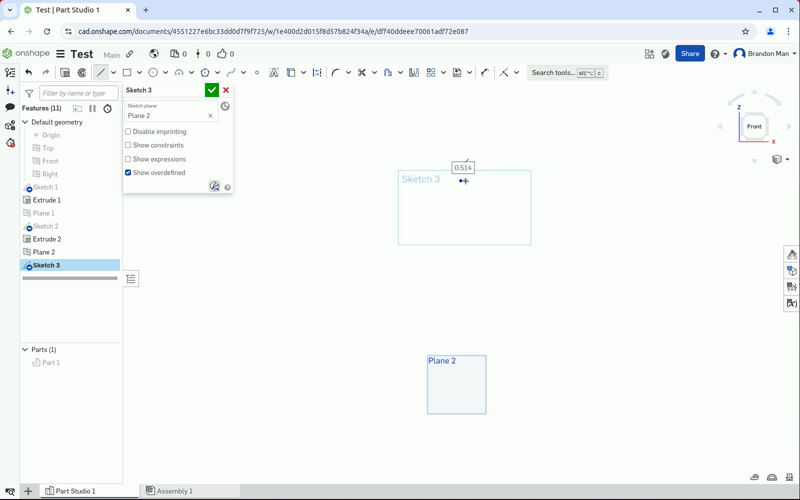
scroll(-6)
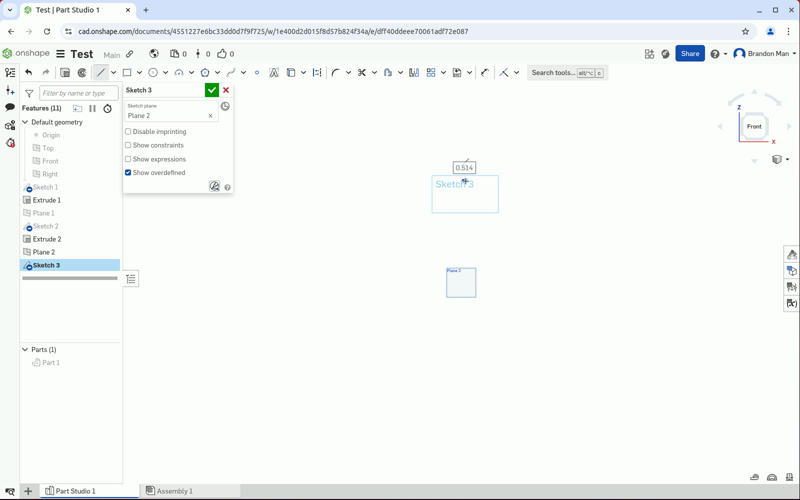
key_up(shift)
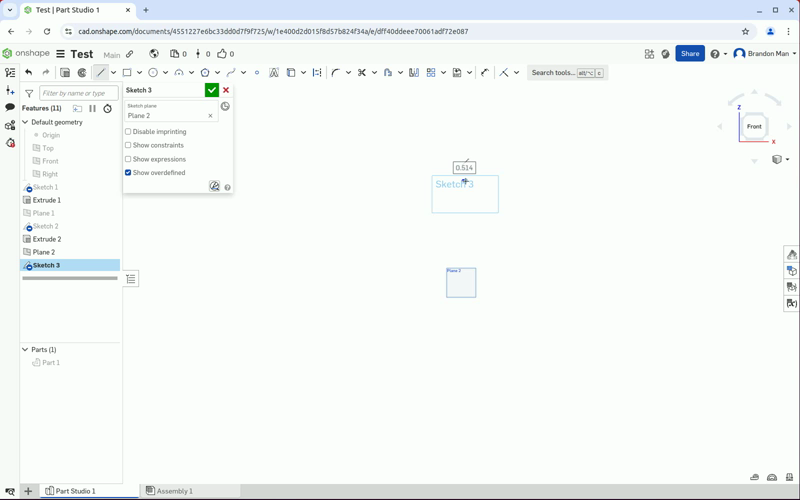
key_down(shift)
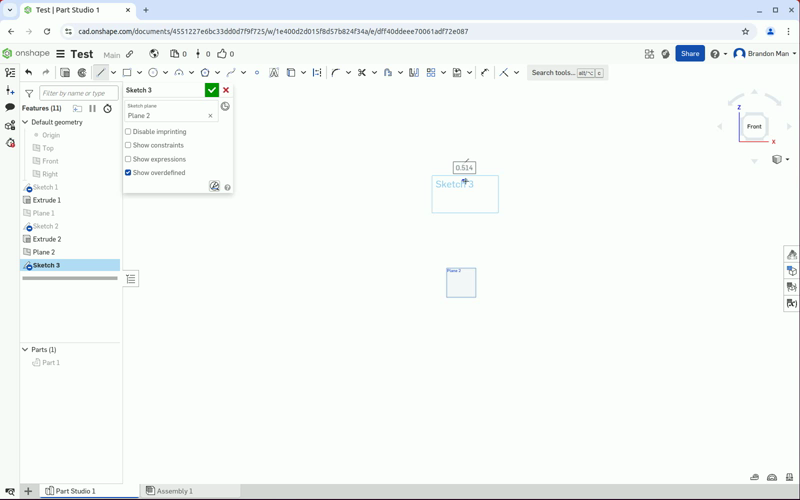
mouse_move(495, 180)
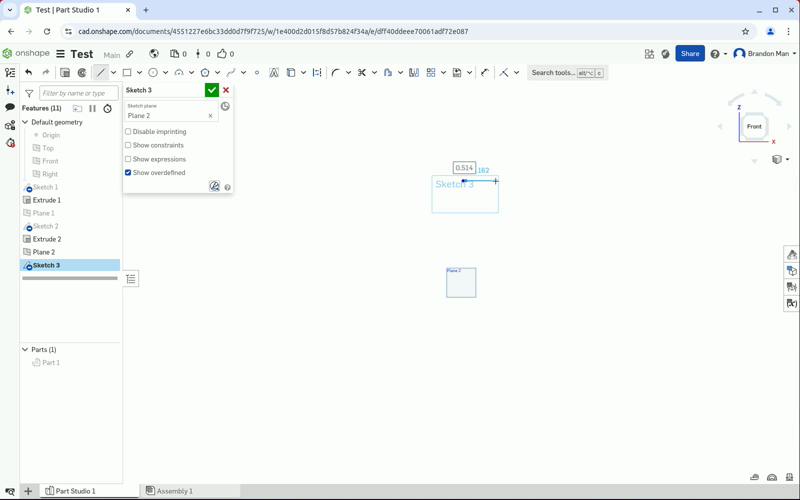
mouse_move(465, 172)
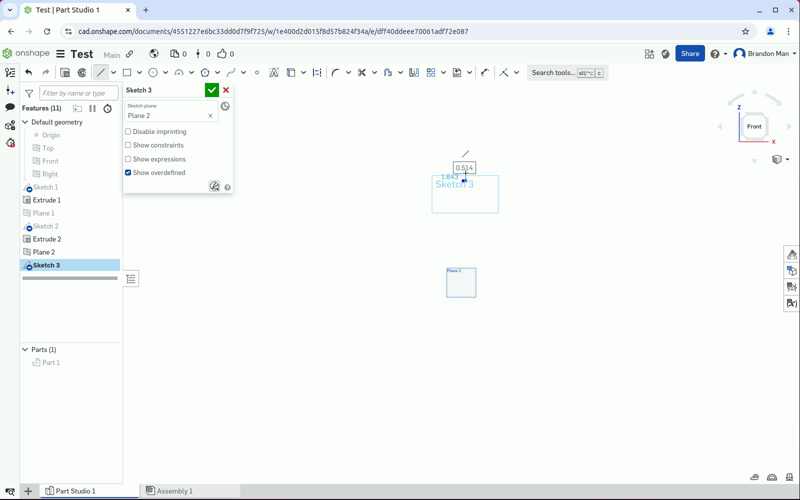
click(465, 172)
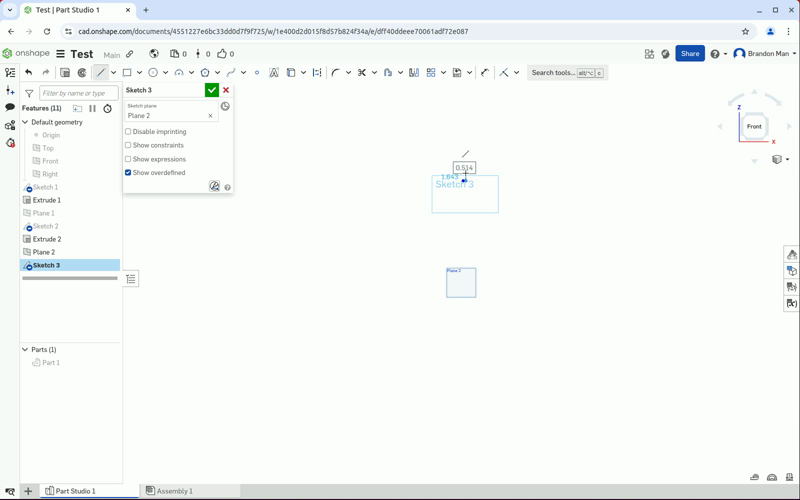
key_up(shift)
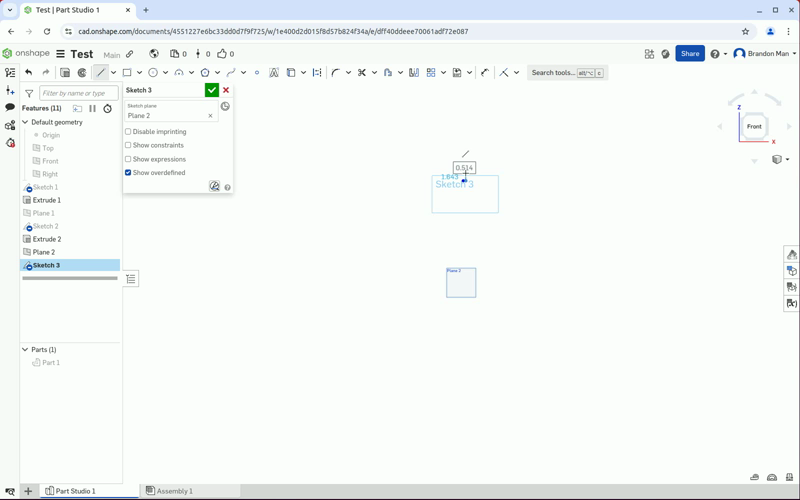
key_down(shift)
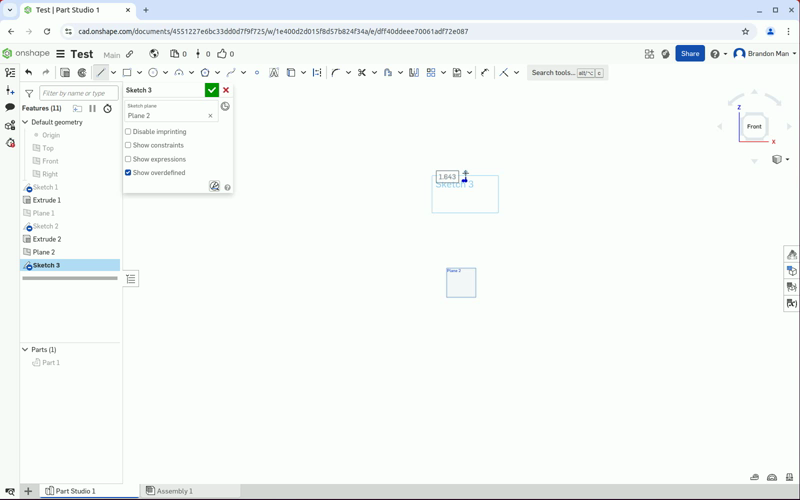
mouse_move(495, 172)
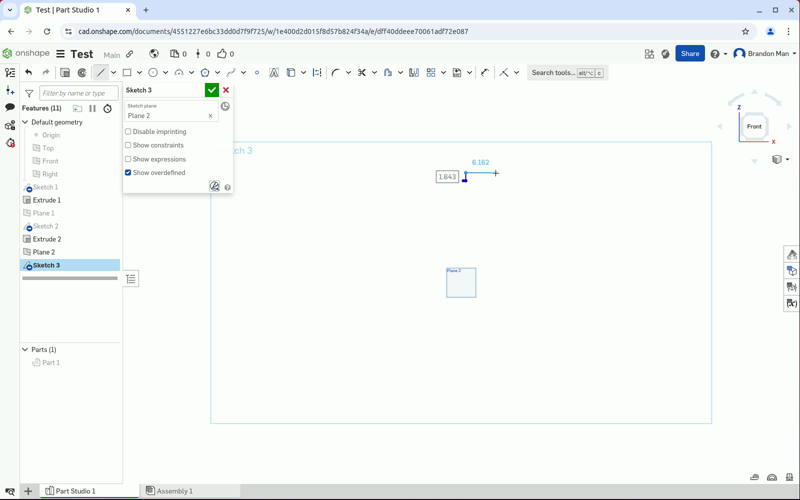
mouse_move(463, 172)
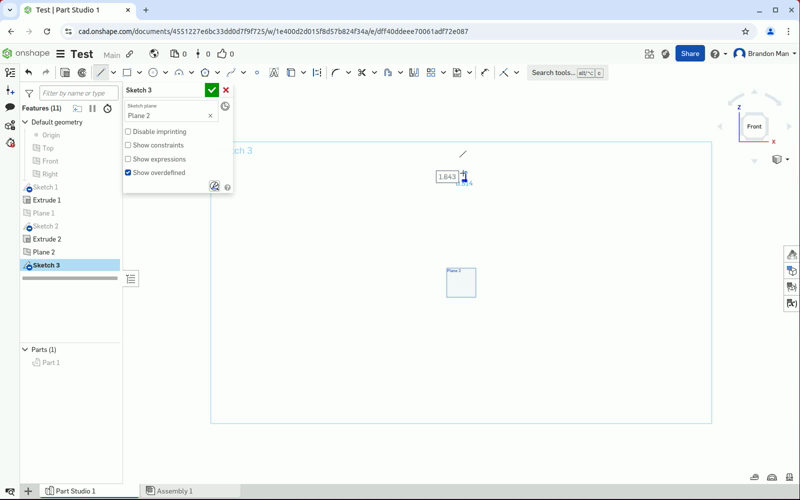
scroll(6)
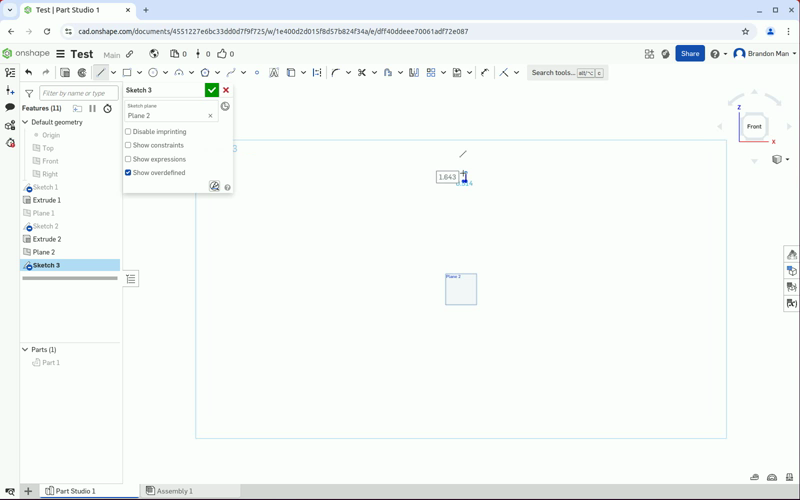
scroll(6)
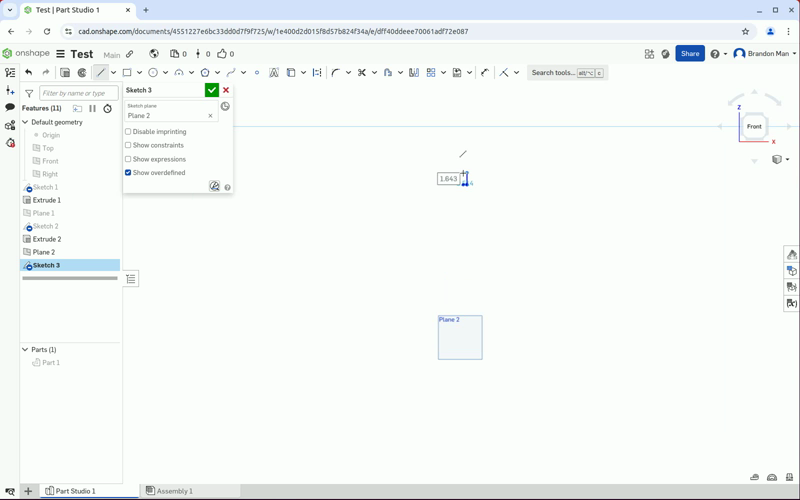
scroll(6)
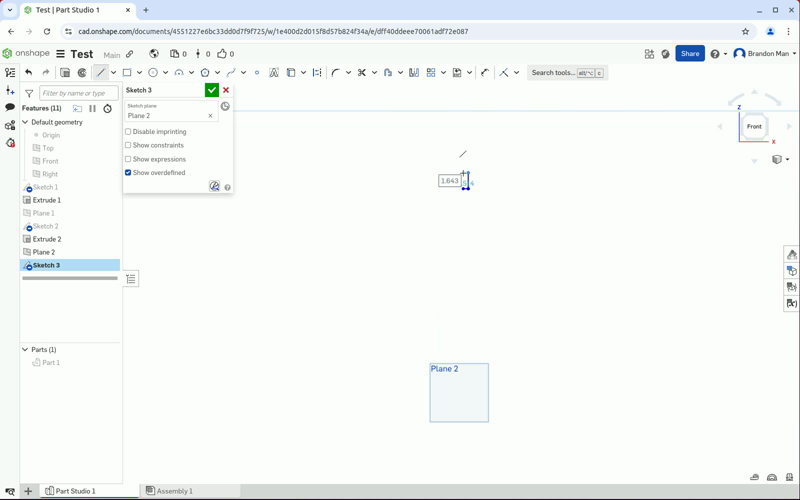
scroll(6)
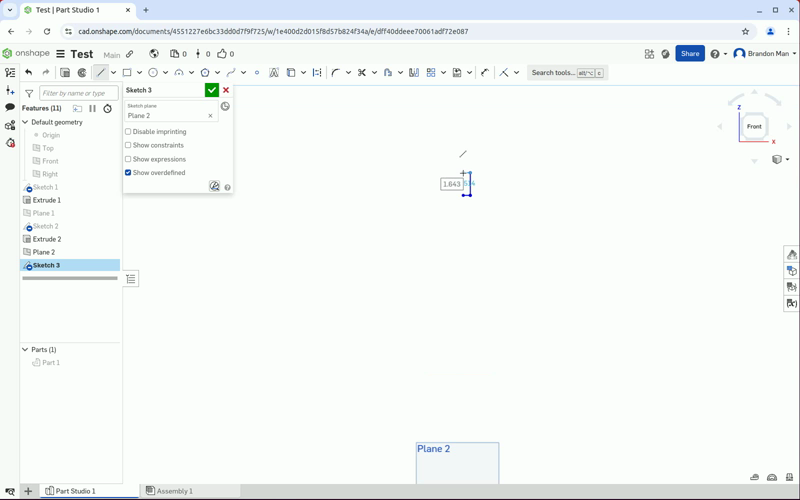
scroll(6)
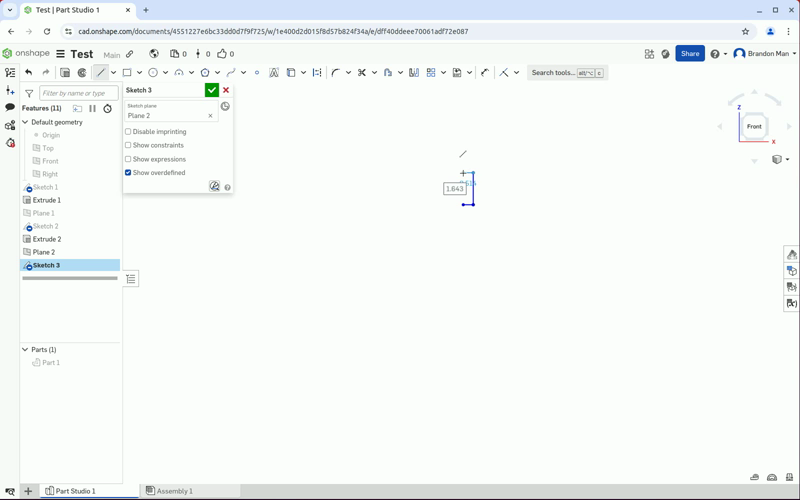
scroll(6)
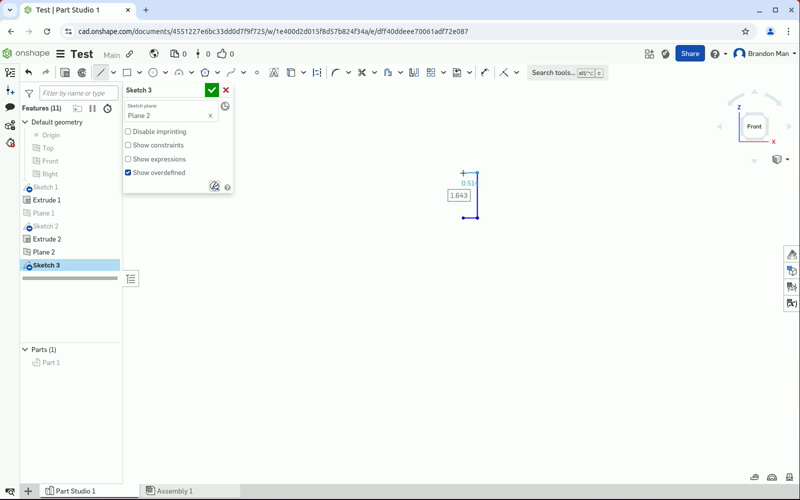
scroll(6)
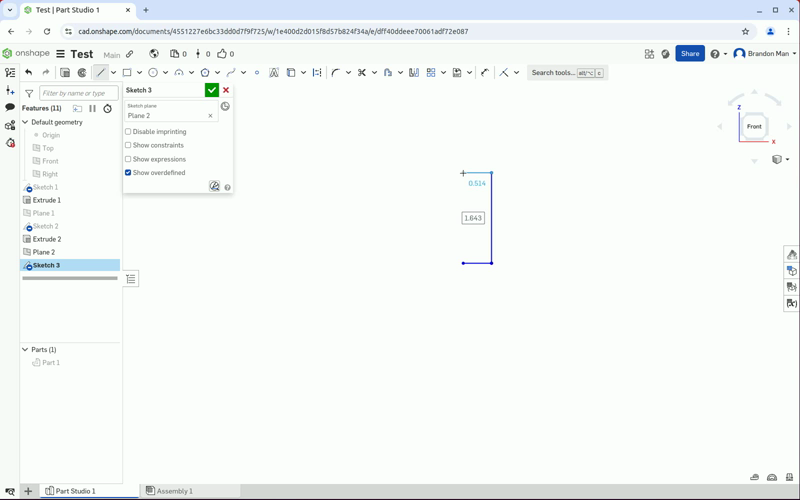
click(463, 172)
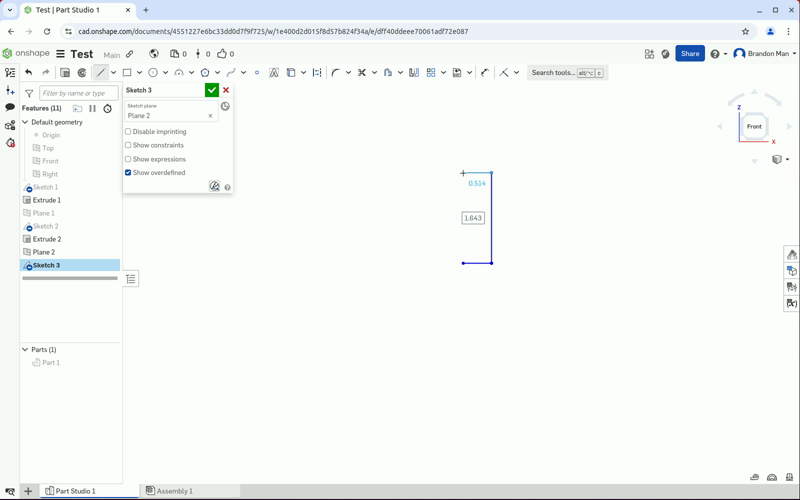
scroll(-6)
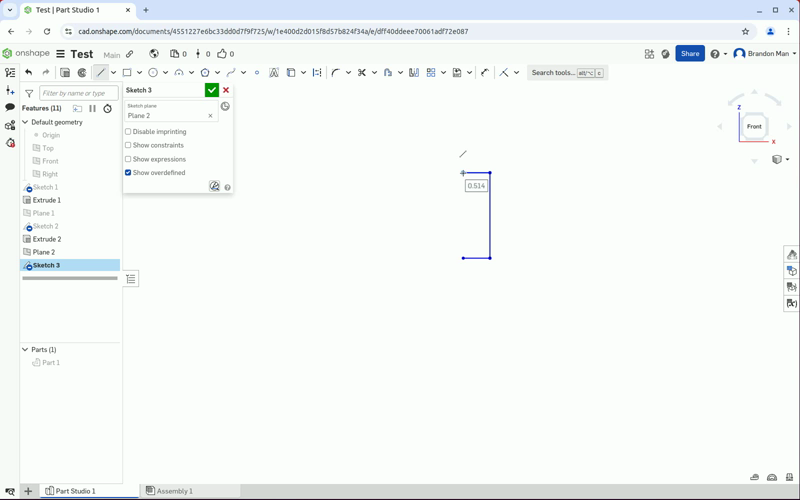
scroll(-6)
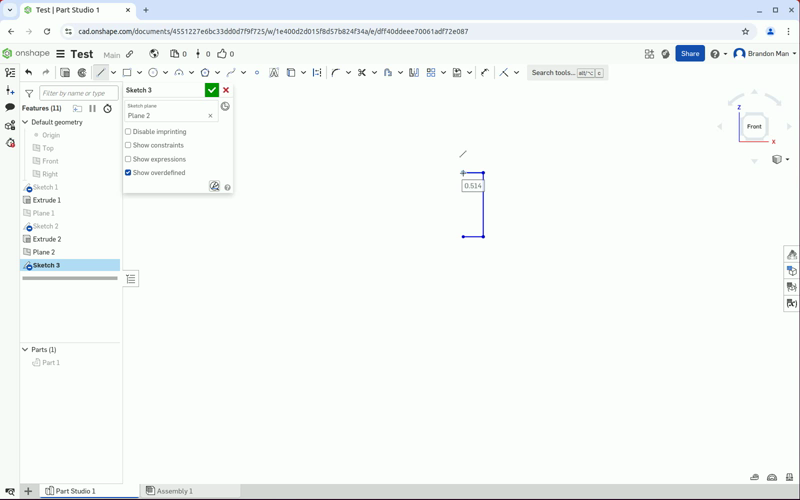
scroll(-6)
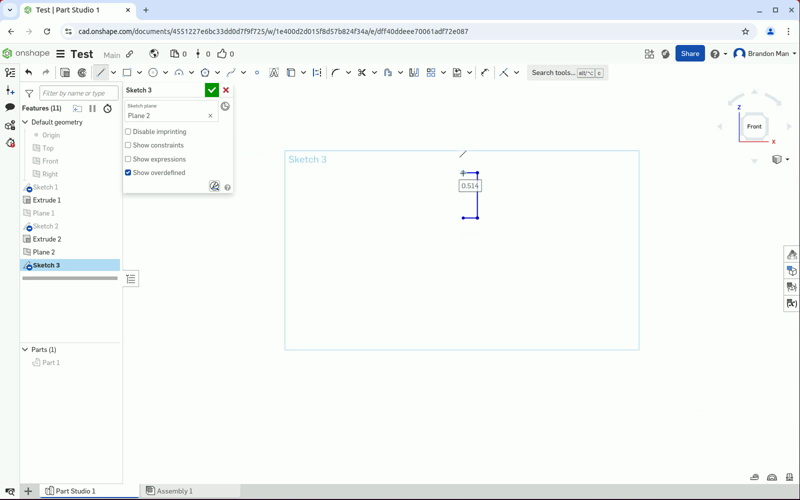
scroll(-6)
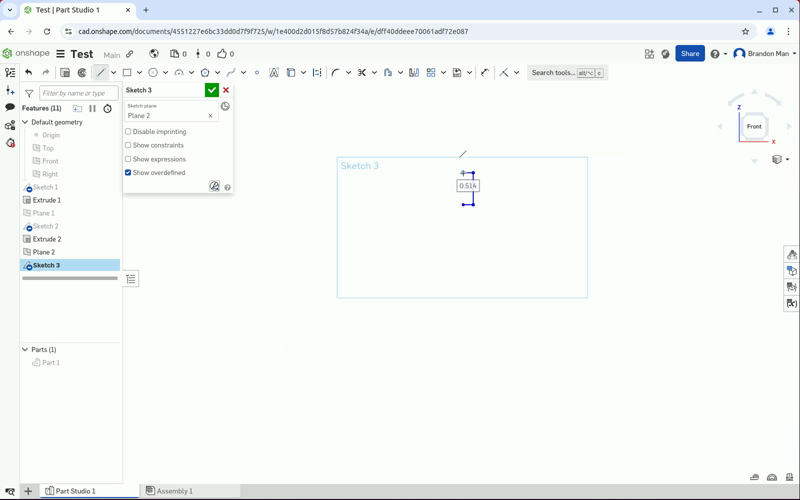
scroll(-6)
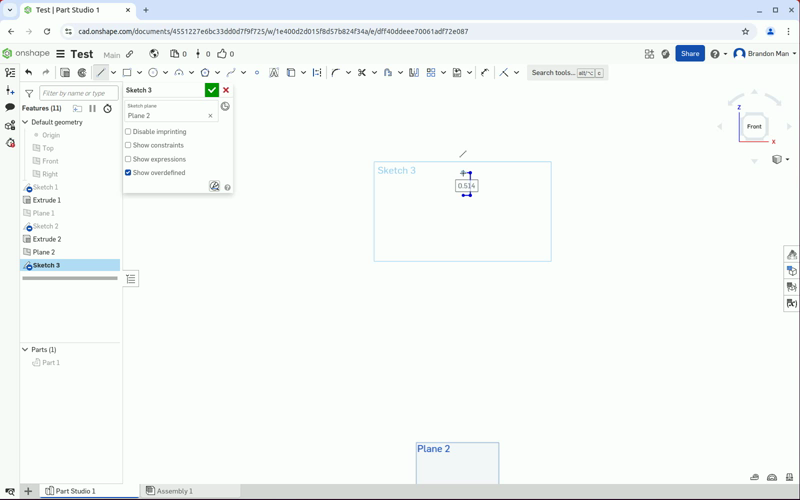
scroll(-6)
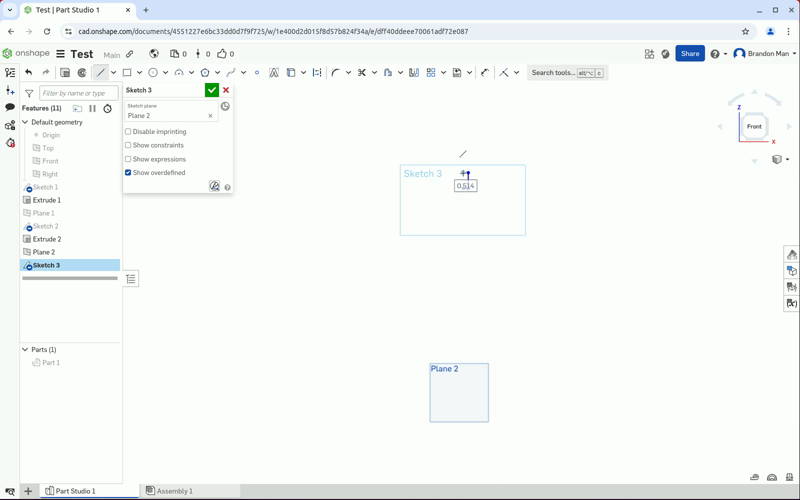
scroll(-6)
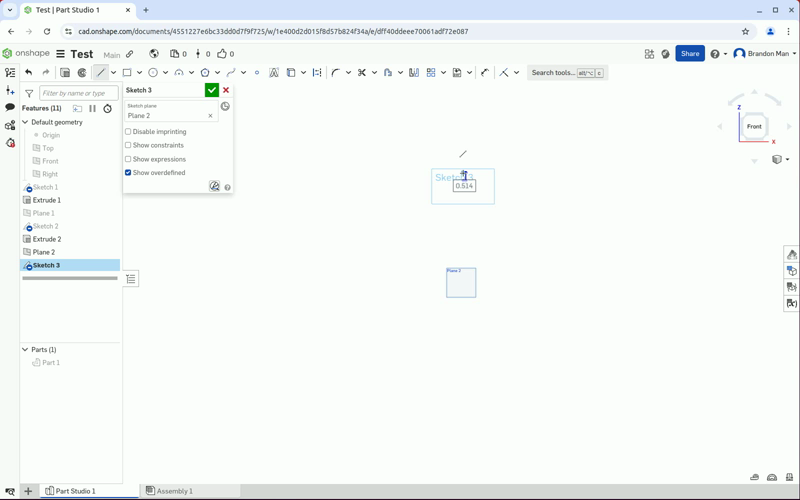
key_up(shift)
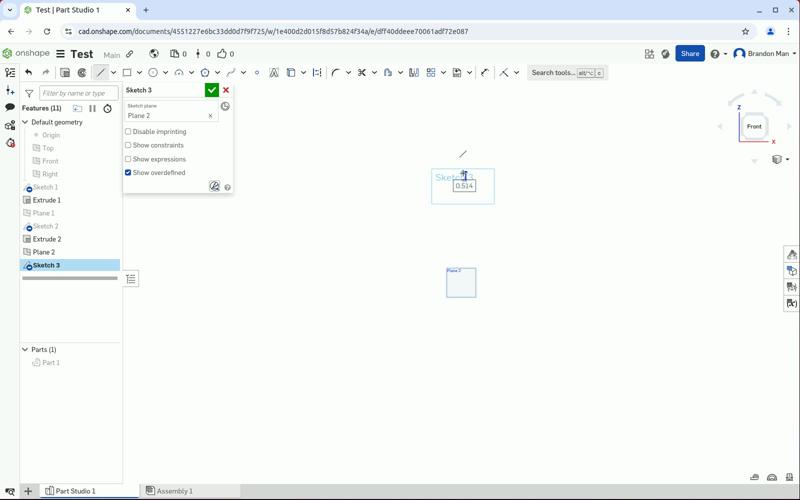
mouse_move(493, 172)
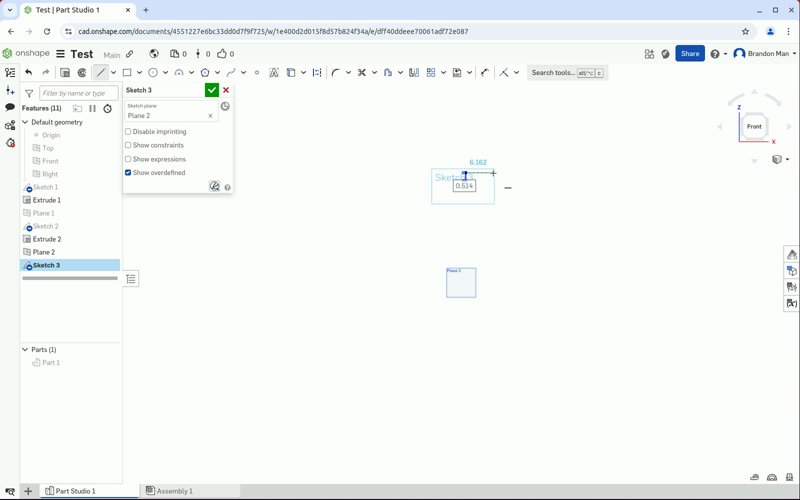
key_down(shift)
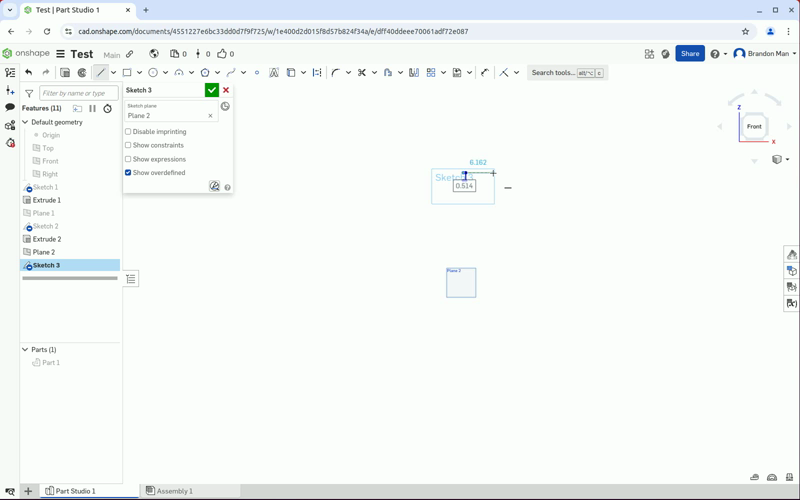
mouse_move(463, 180)
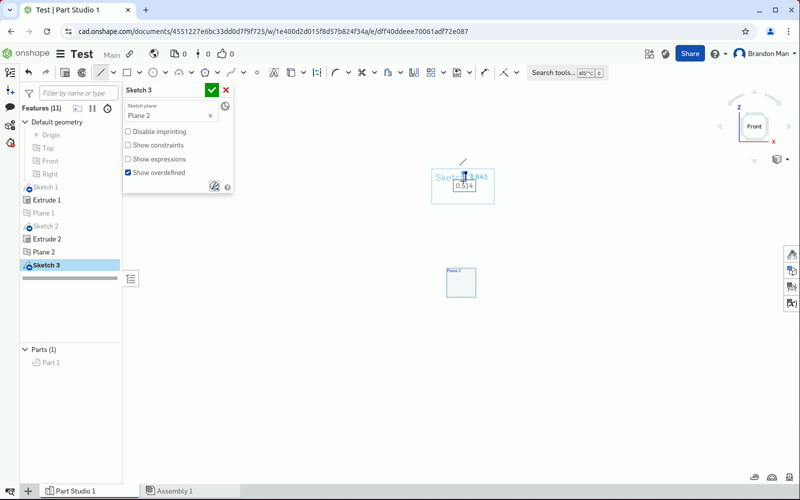
scroll(6)
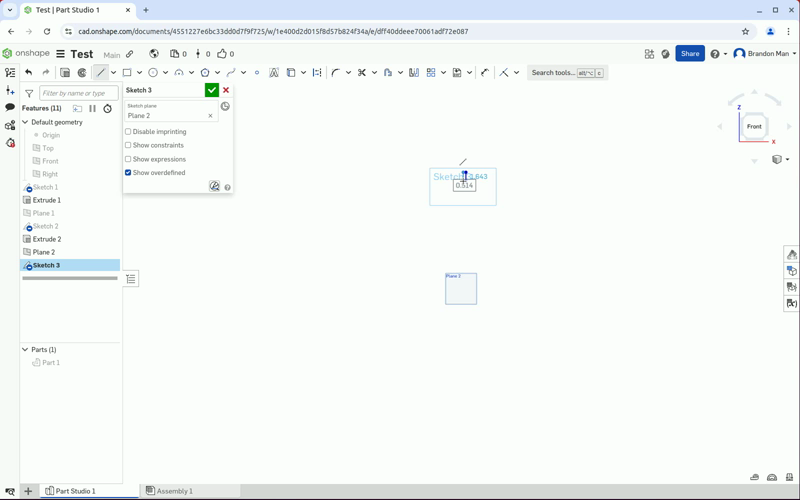
scroll(6)
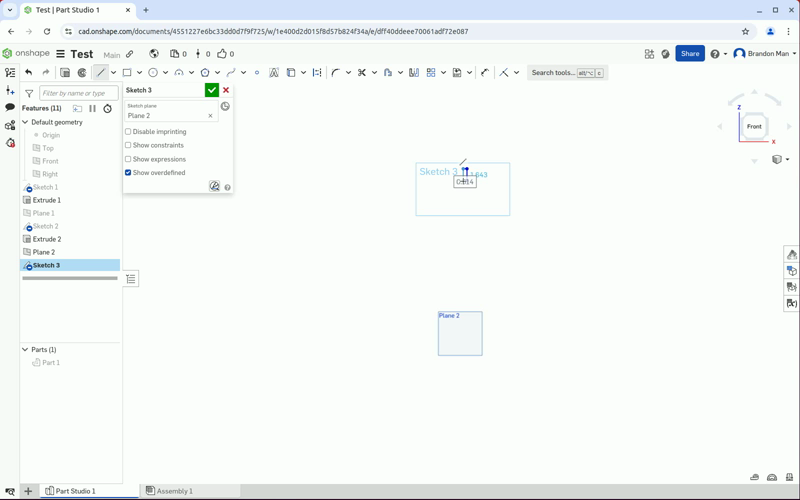
scroll(6)
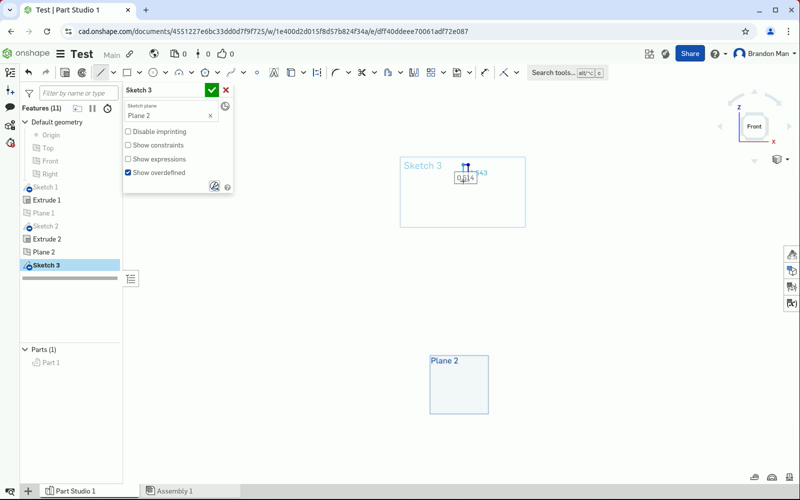
scroll(6)
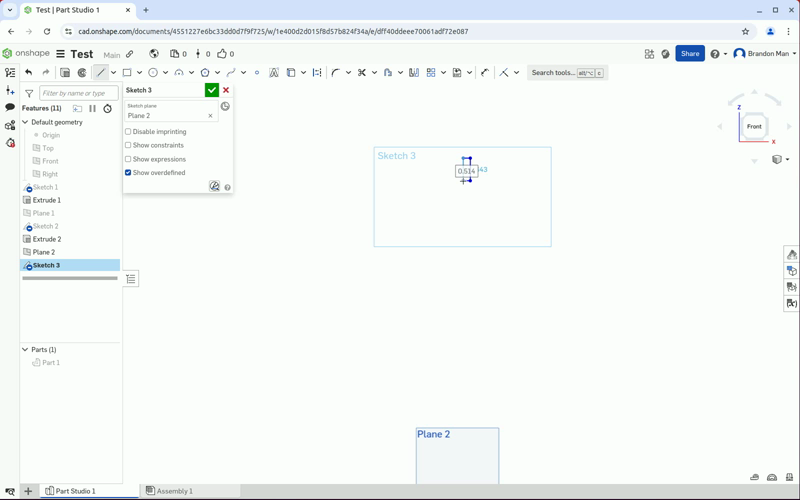
scroll(6)
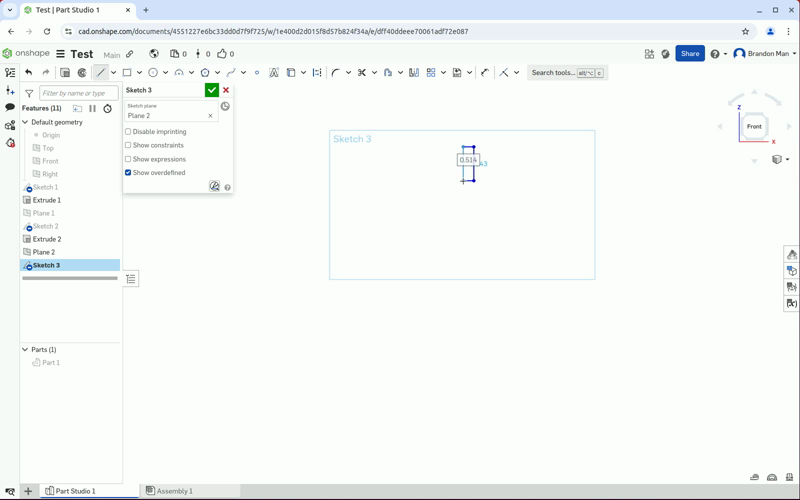
scroll(6)
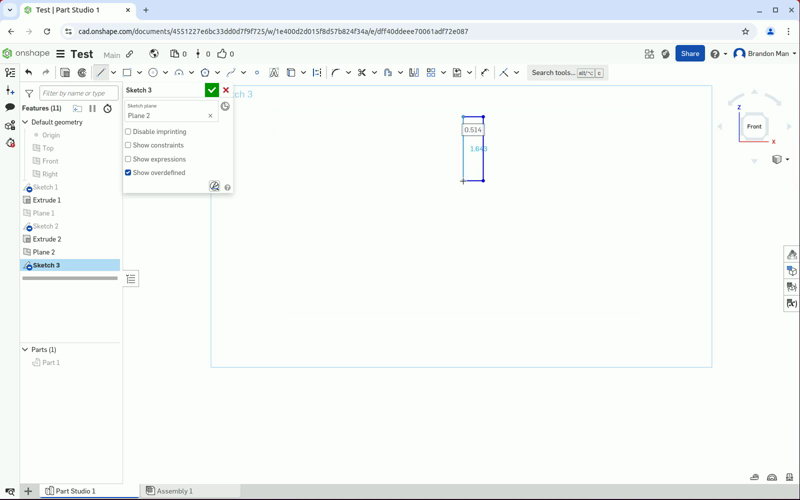
scroll(6)
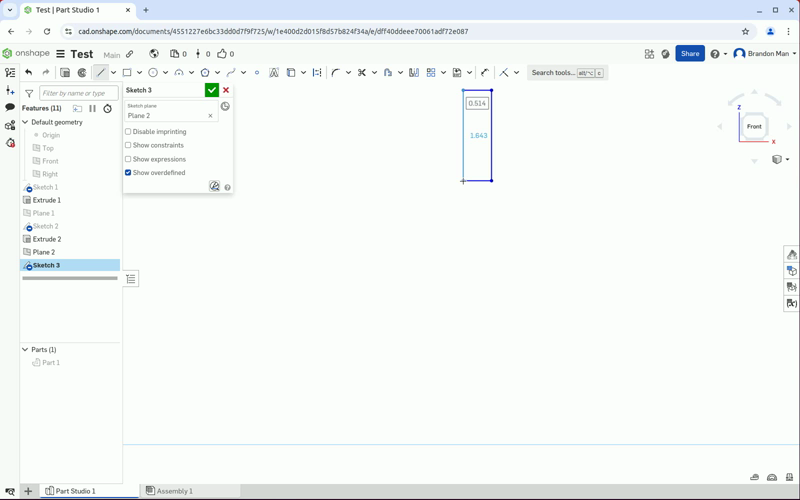
key_up(shift)
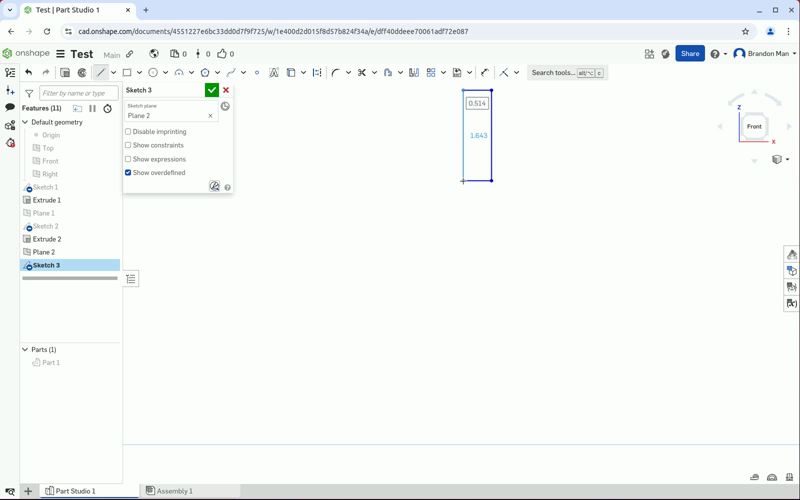
click(463, 180)
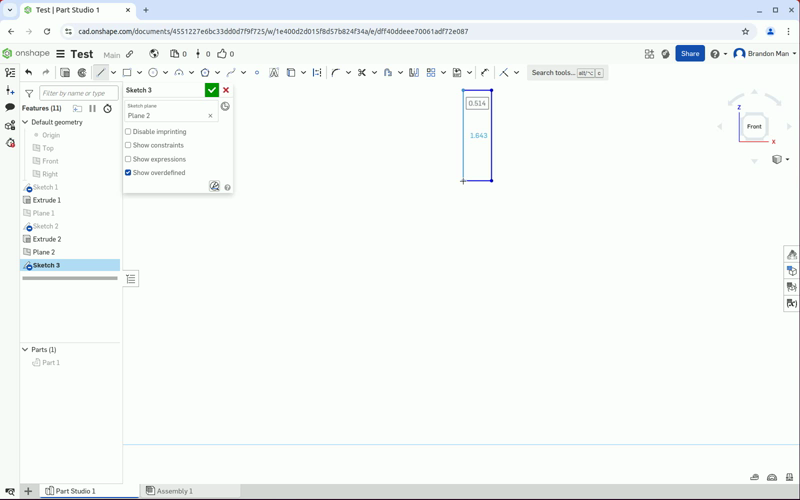
scroll(-6)
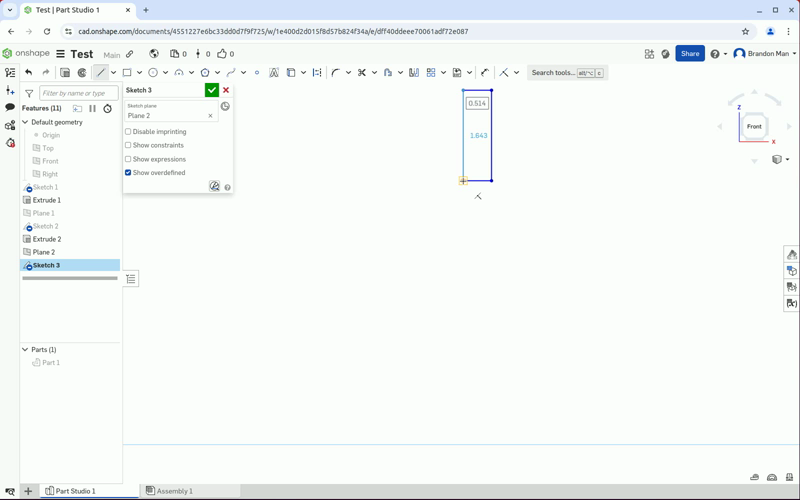
scroll(-6)
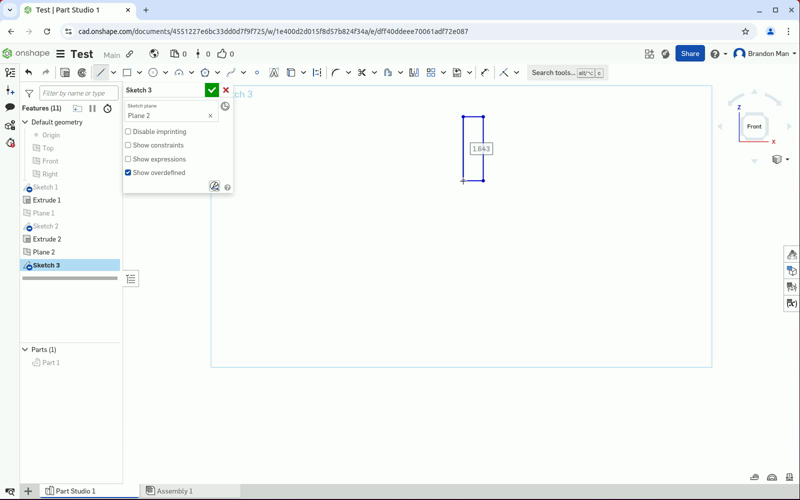
scroll(-6)
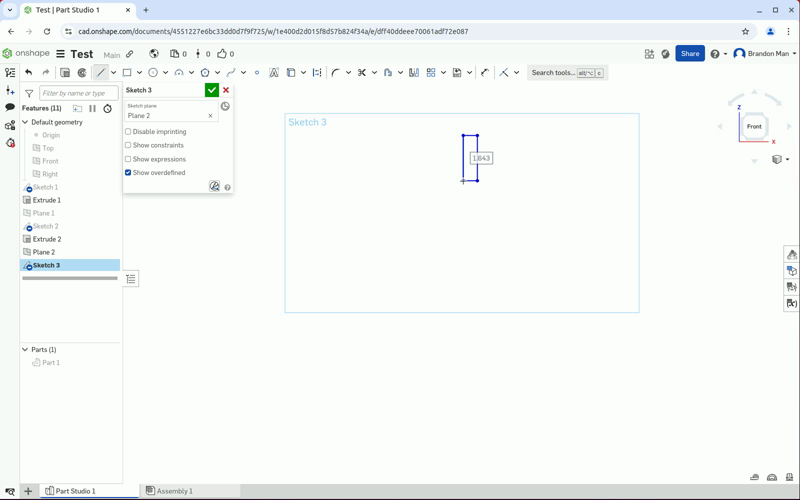
scroll(-6)
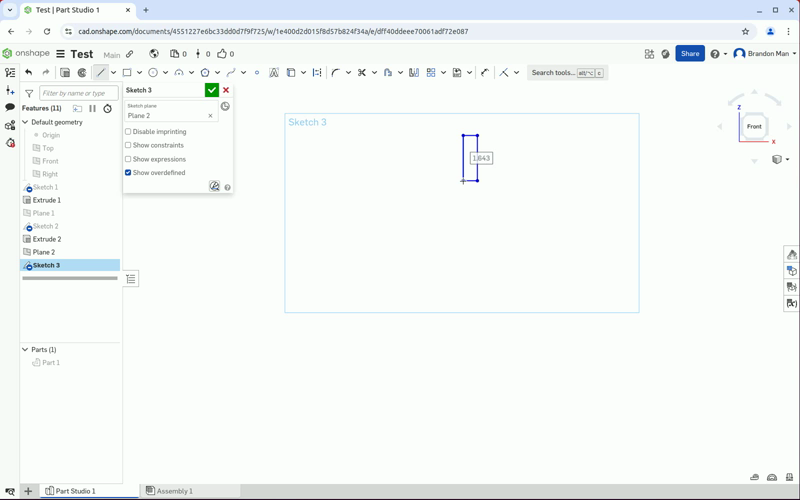
scroll(-6)
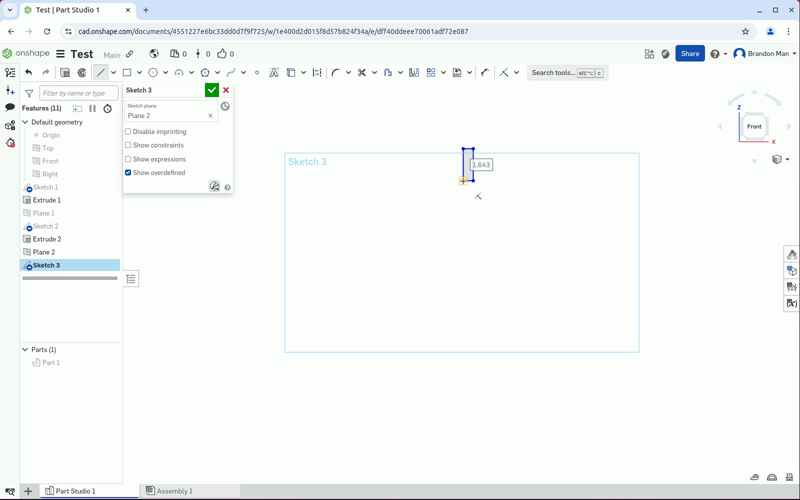
scroll(-6)
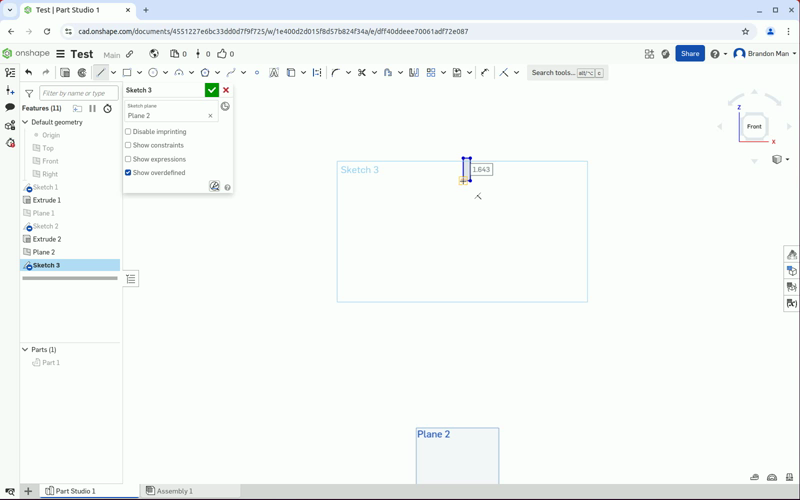
scroll(-6)
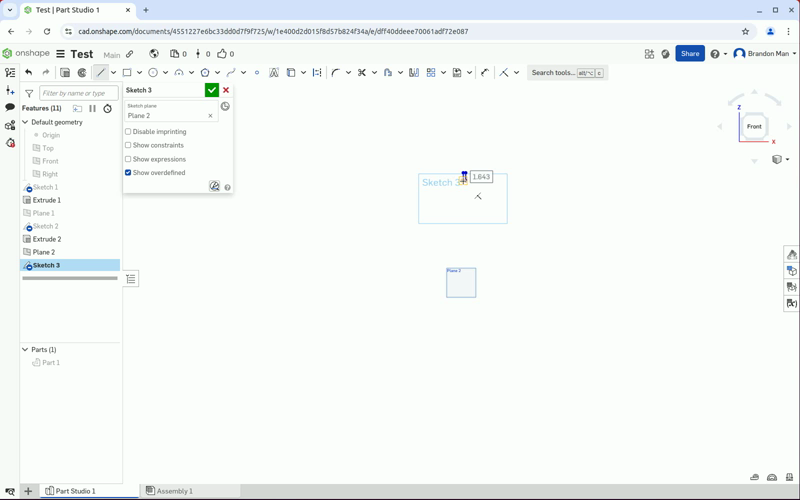
key(esc)
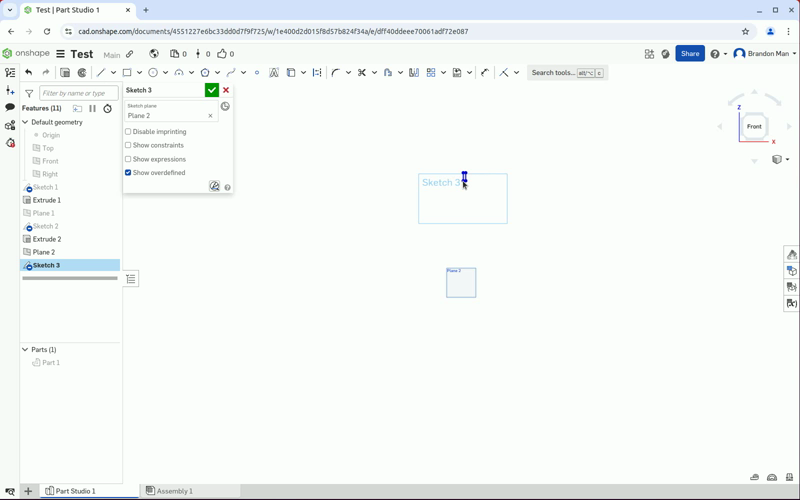
mouse_move(465, 173)
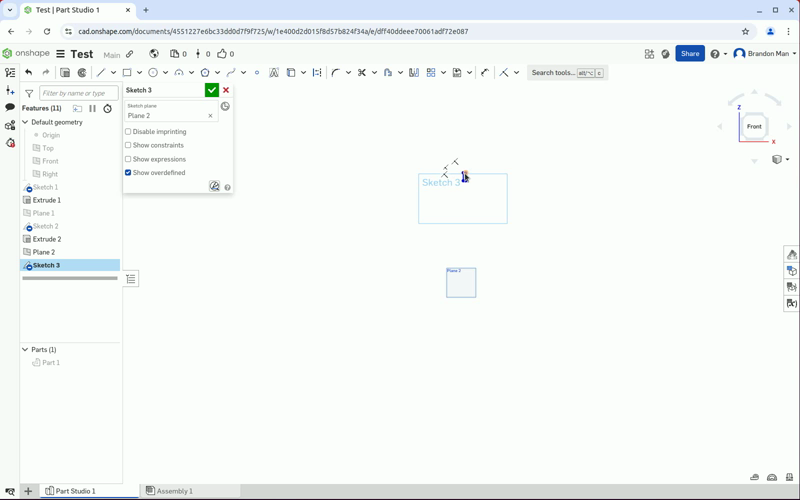
scroll(6)
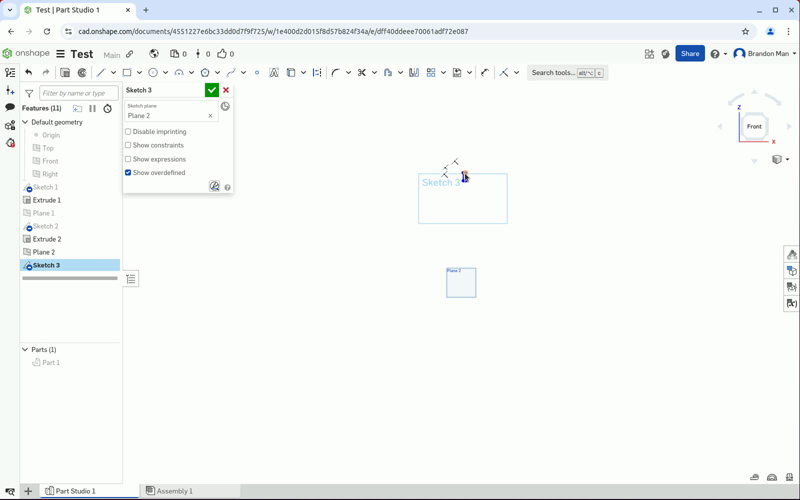
scroll(6)
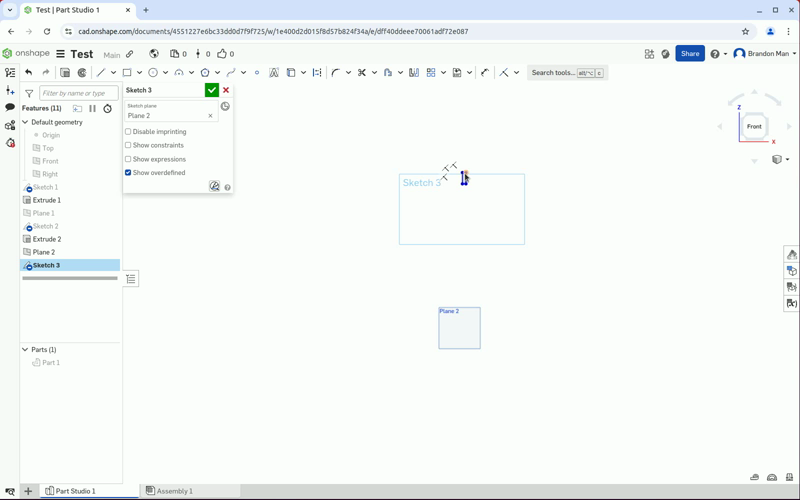
scroll(6)
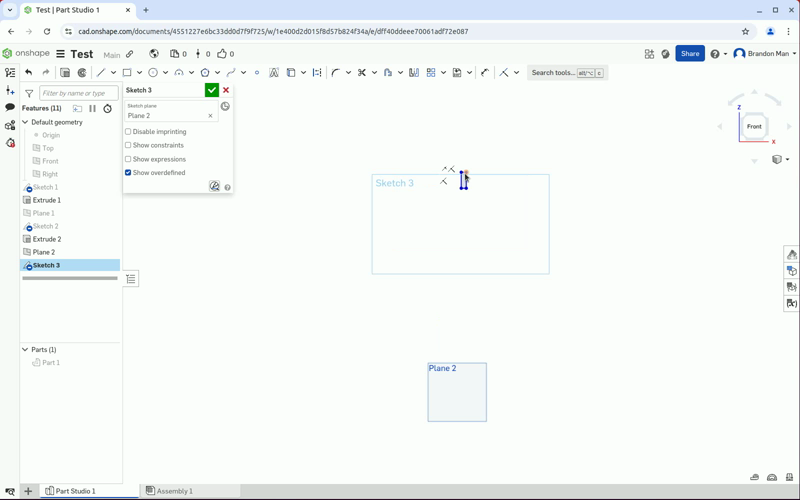
scroll(6)
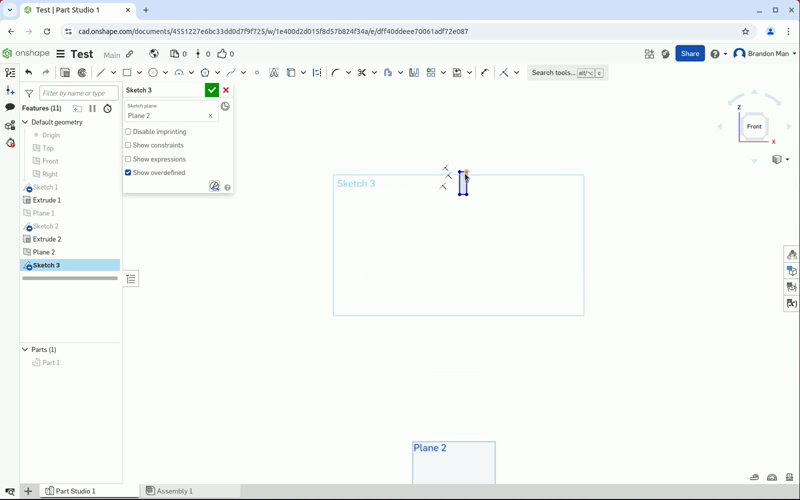
scroll(6)
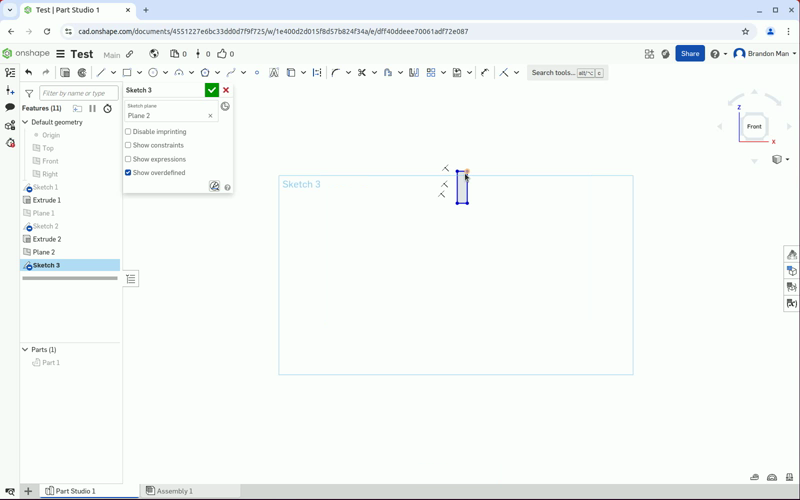
scroll(6)
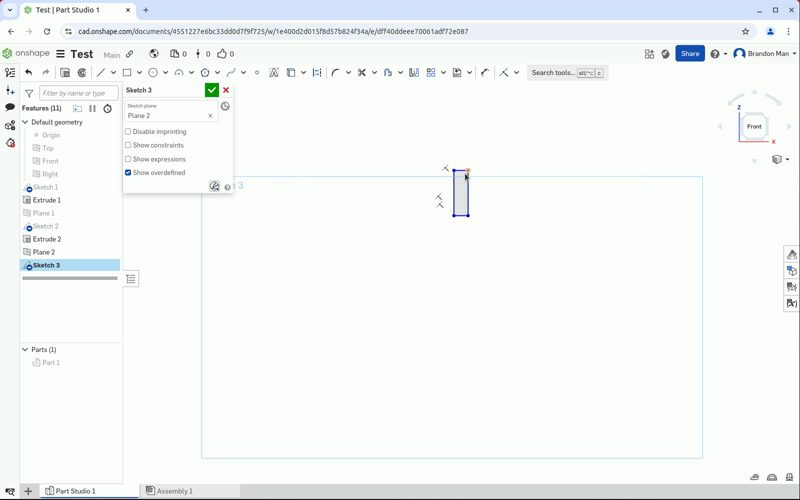
scroll(6)
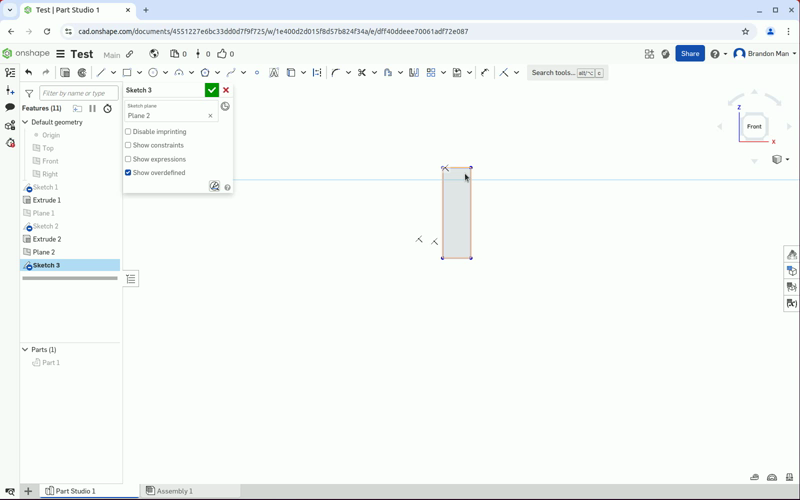
click(465, 173)
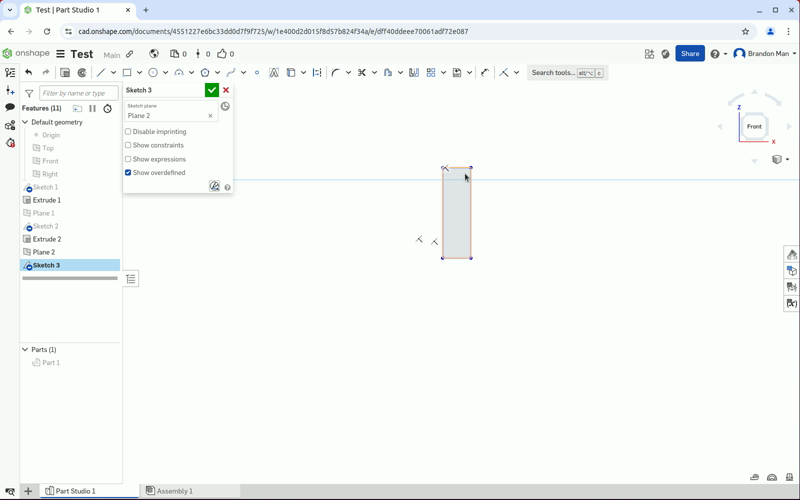
scroll(-6)
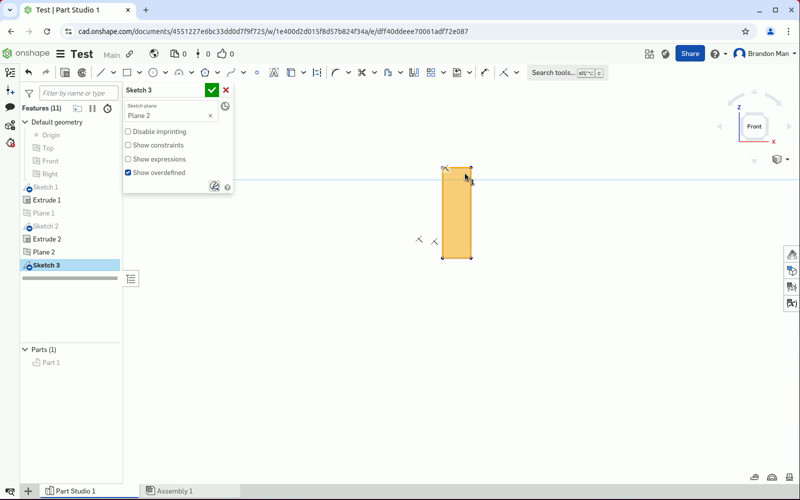
scroll(-6)
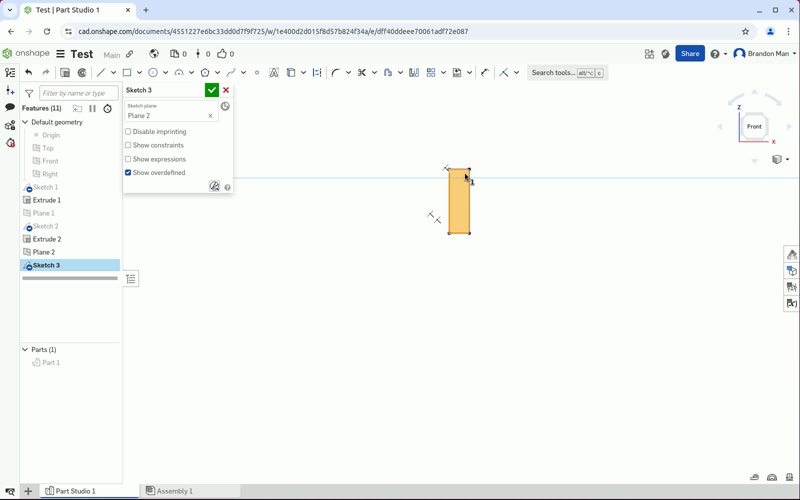
scroll(-6)
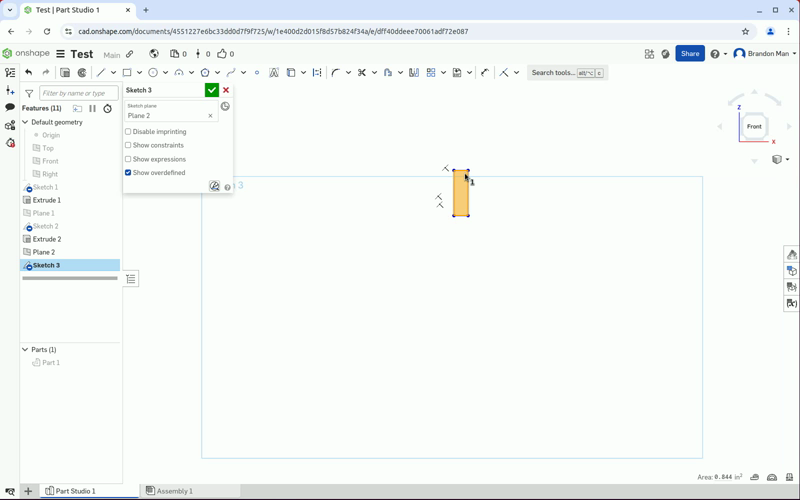
scroll(-6)
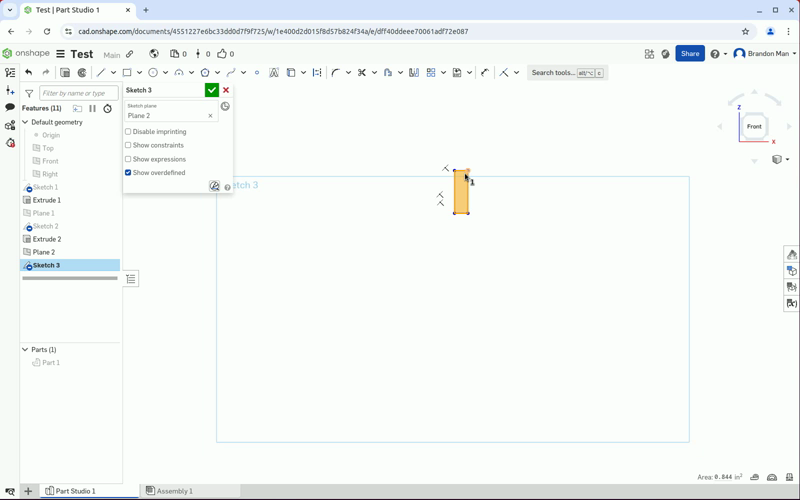
scroll(-6)
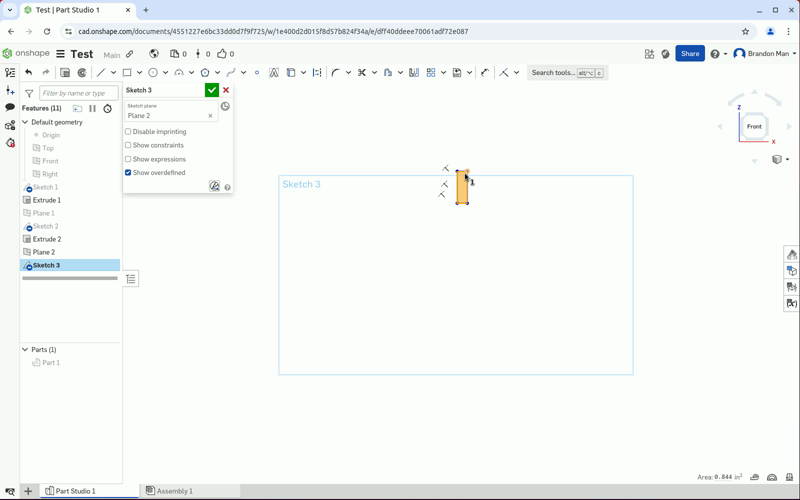
scroll(-6)
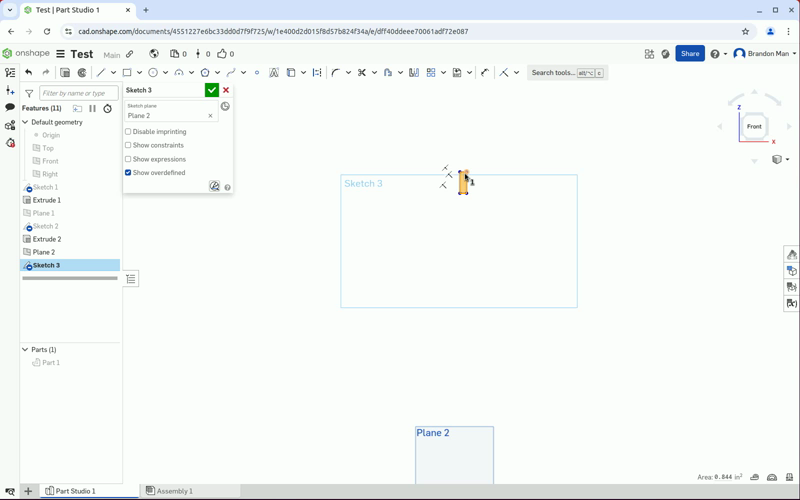
scroll(-6)
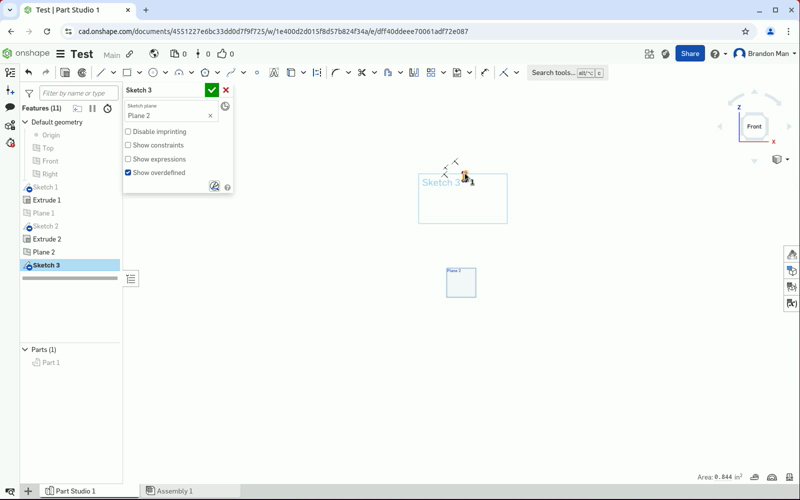
mouse_move(73, 352)
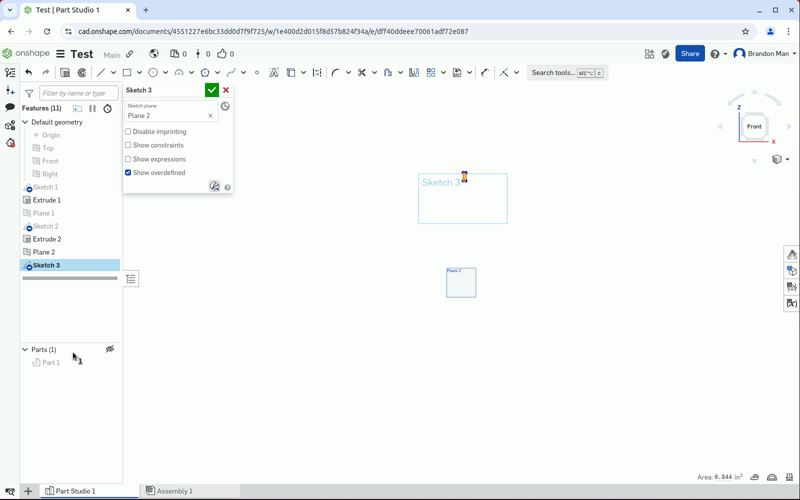
key(shift+y)
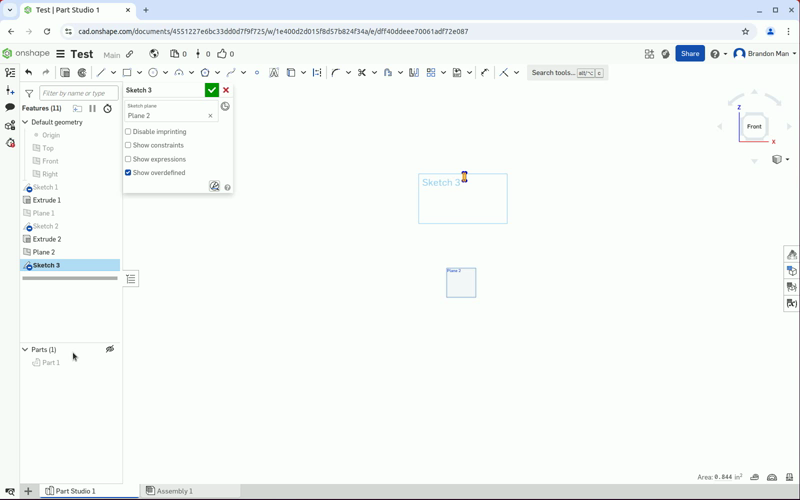
key(shift+e)
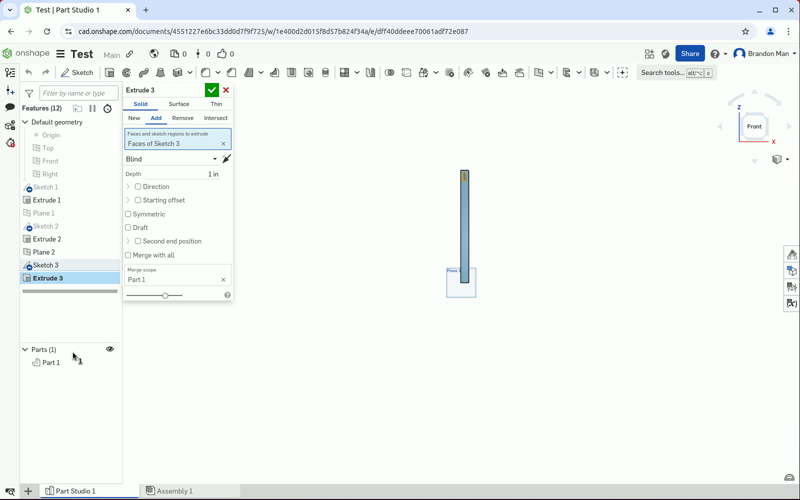
mouse_move(143, 106)
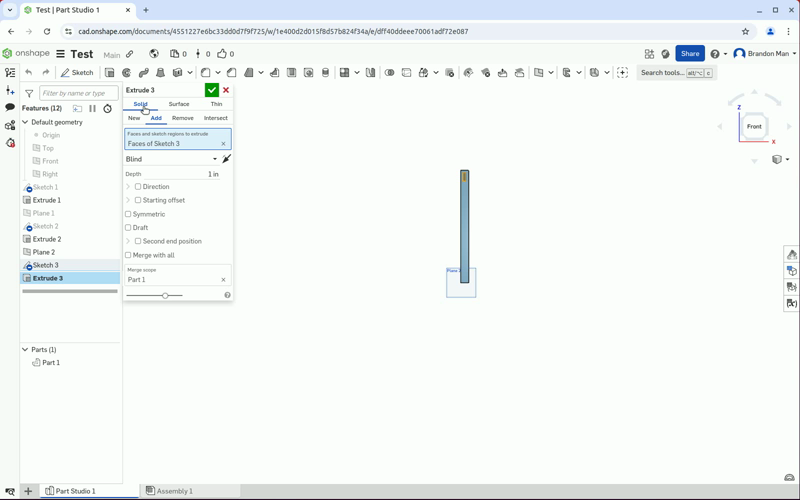
click(143, 106)
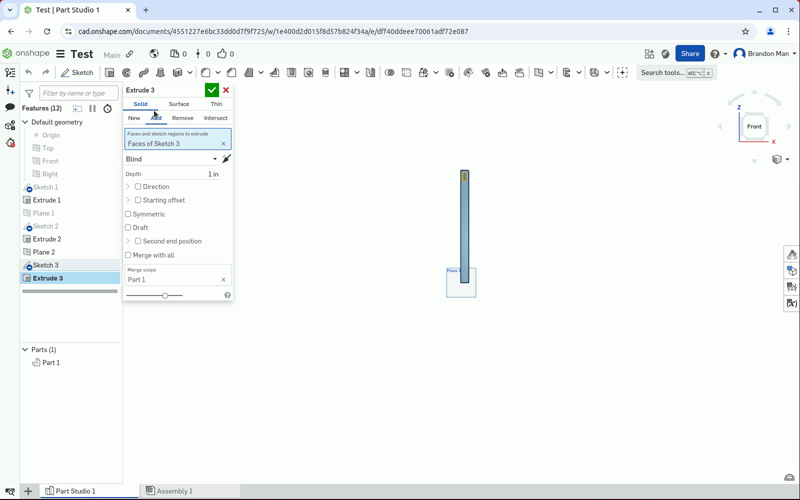
mouse_move(186, 120)
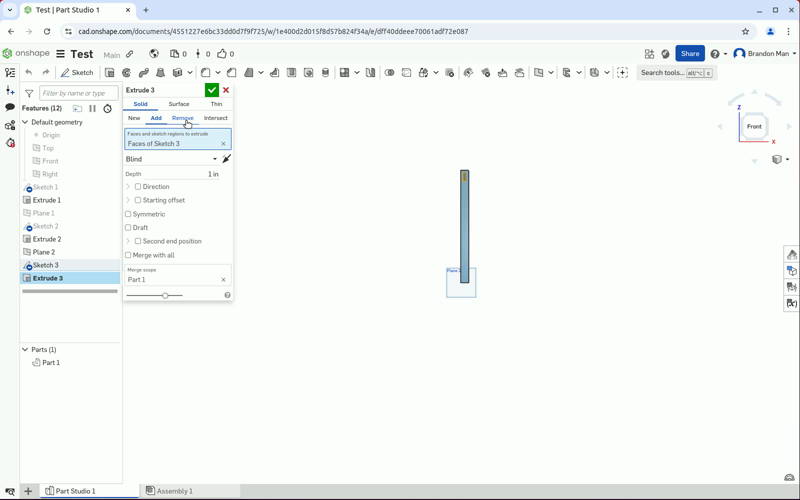
click(186, 120)
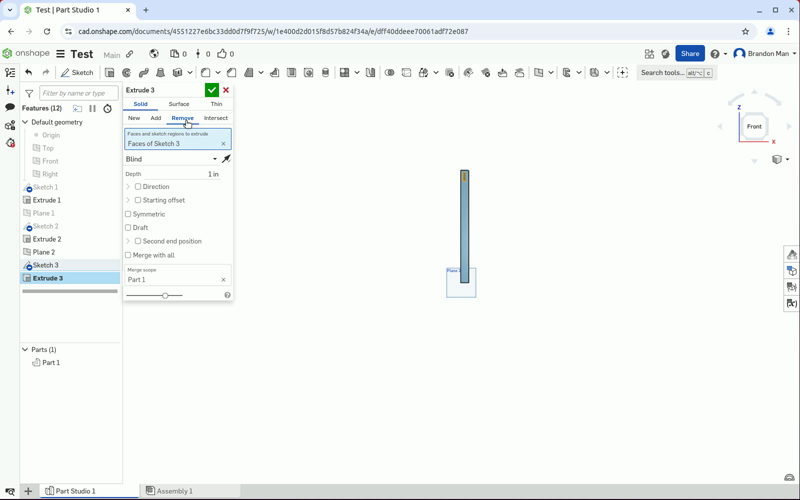
key(tab, 4)
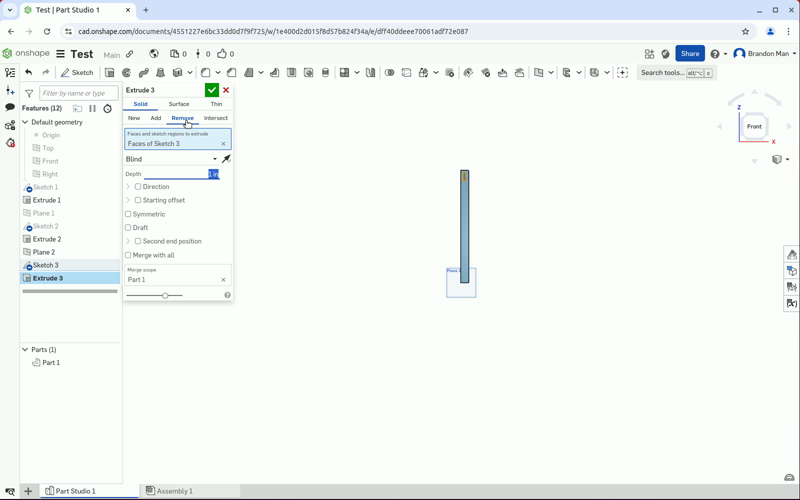
text(0.481)
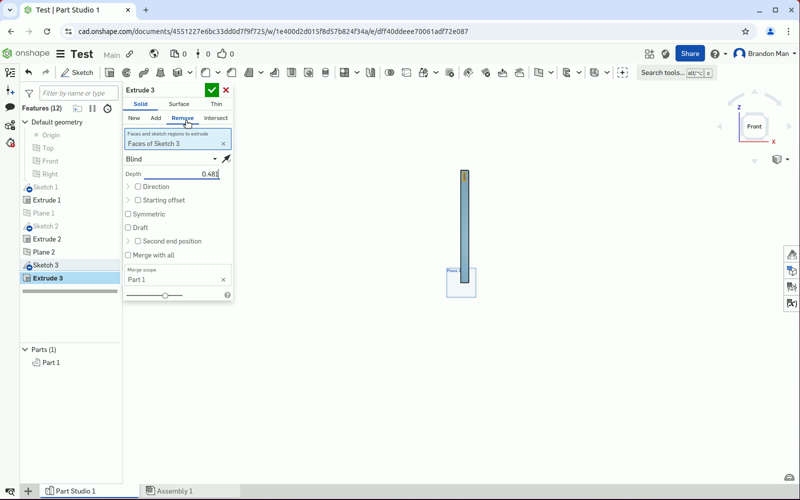
key(tab, 6)
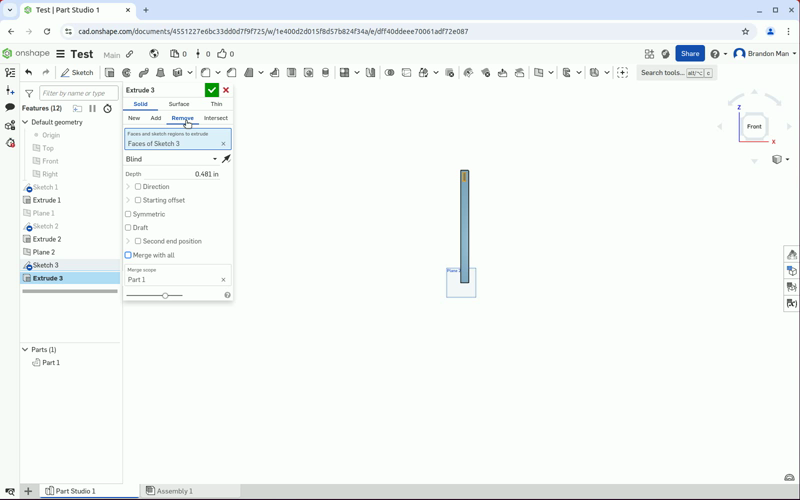
key(space)
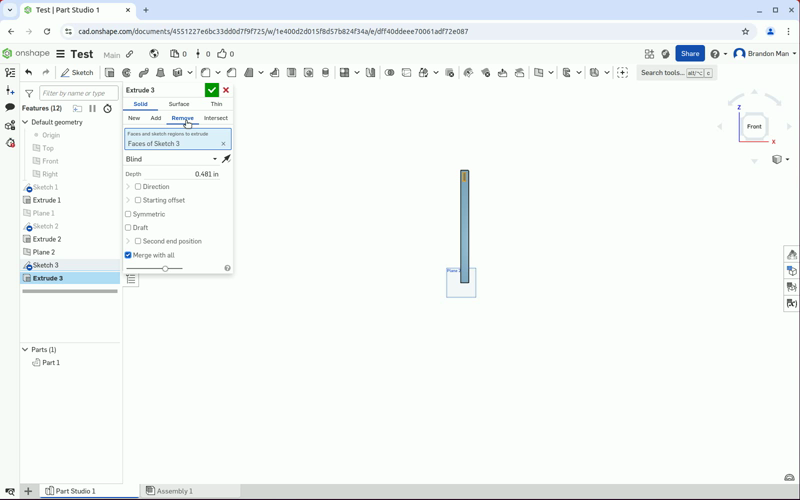
key(enter)
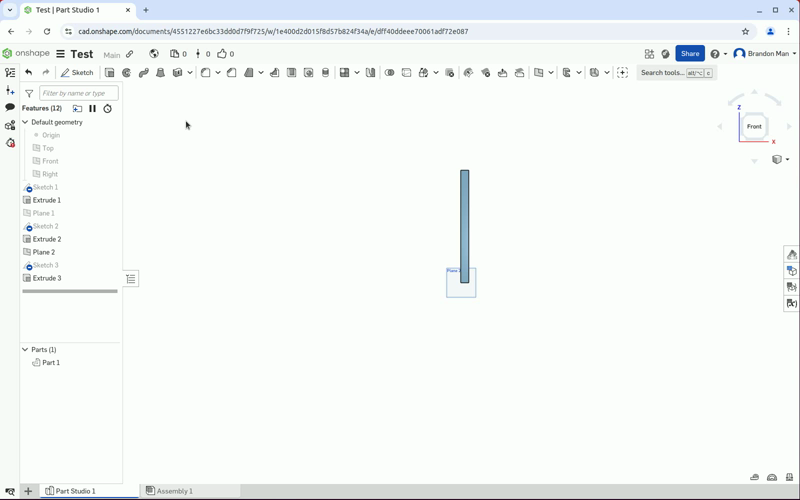
key(shift+h)
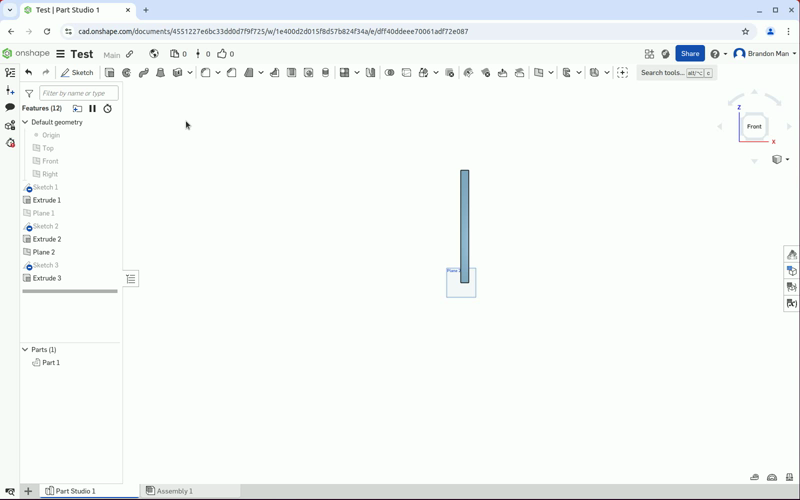
key(shift+h)
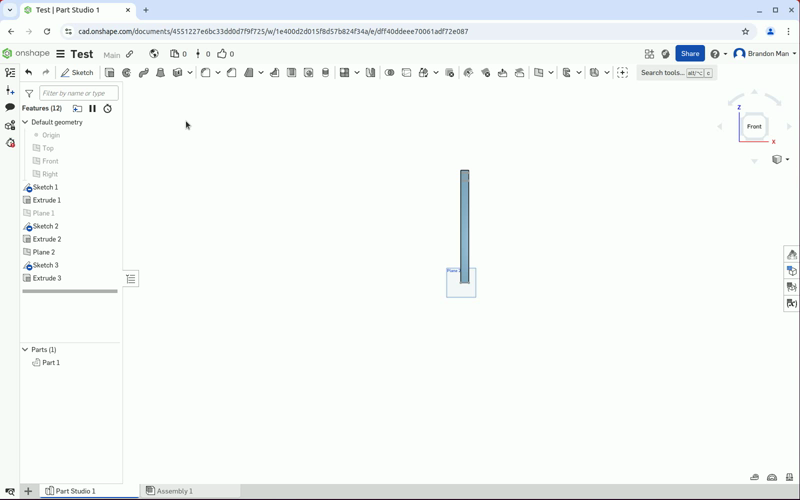
key(shift+7)
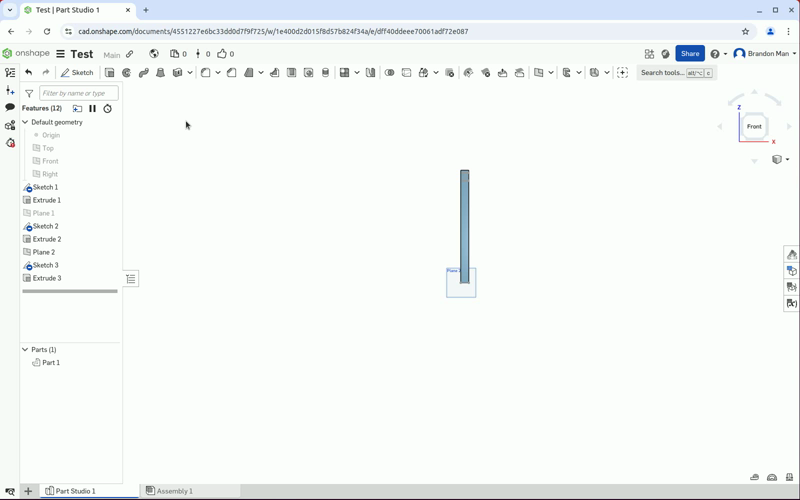
key(left, 2)
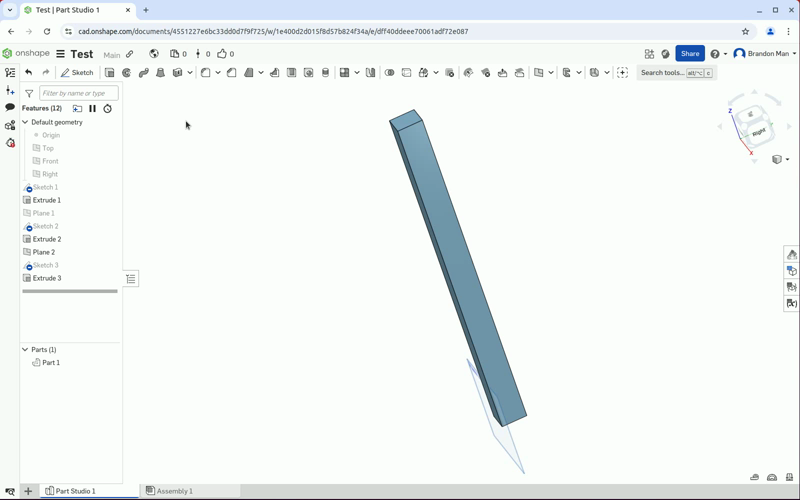
key(down, 2)
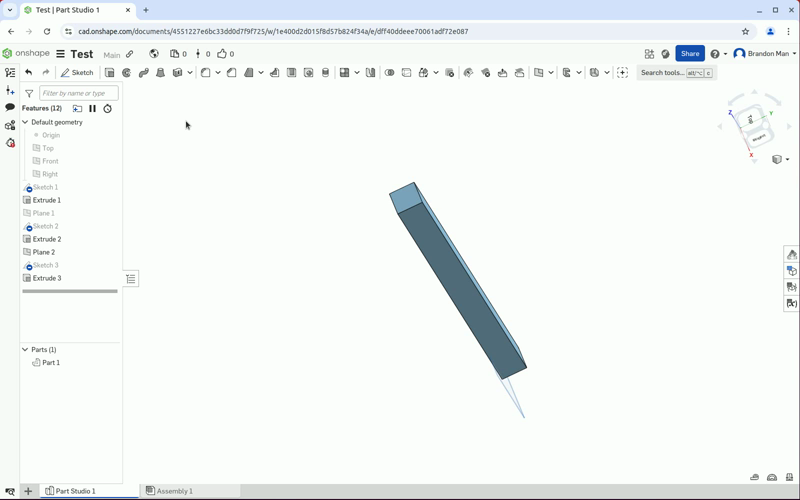
key(up, 2)
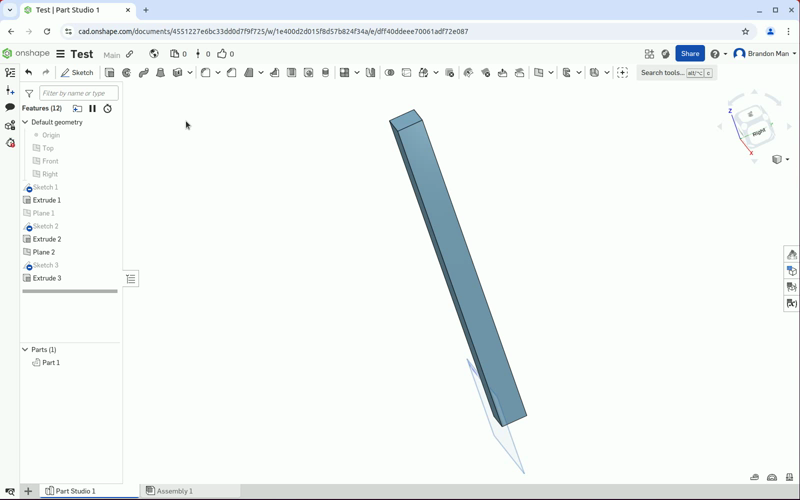
key(right, 2)
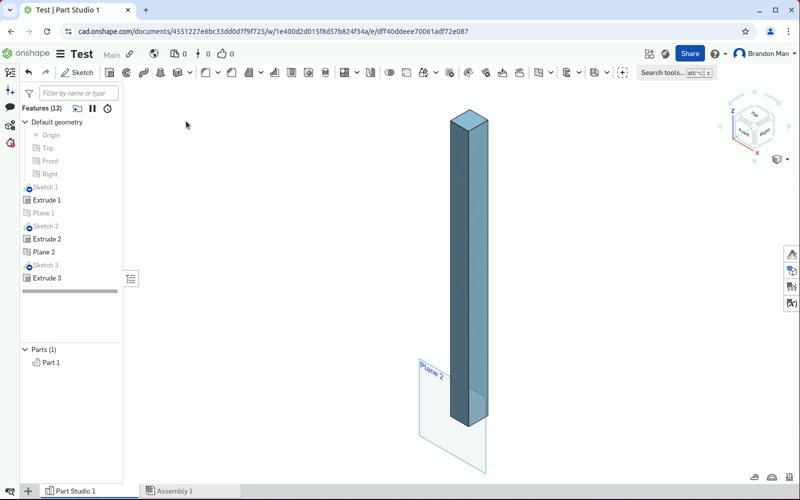
mouse_move(73, 189)
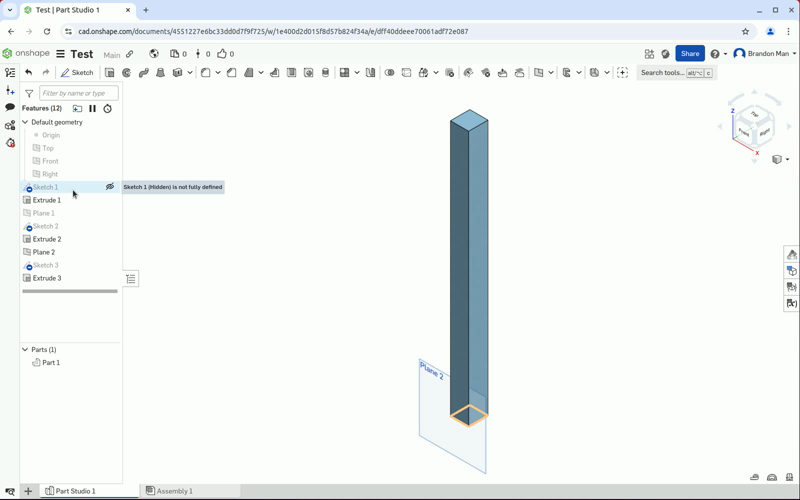
click(73, 189)